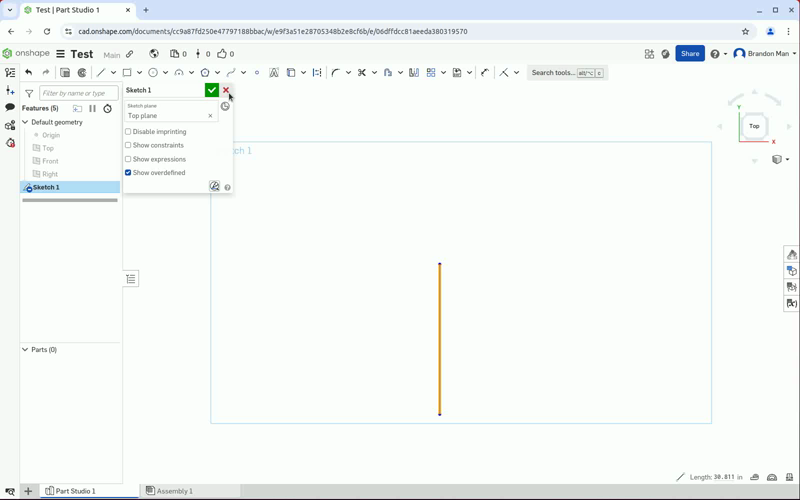
key(shift+h)
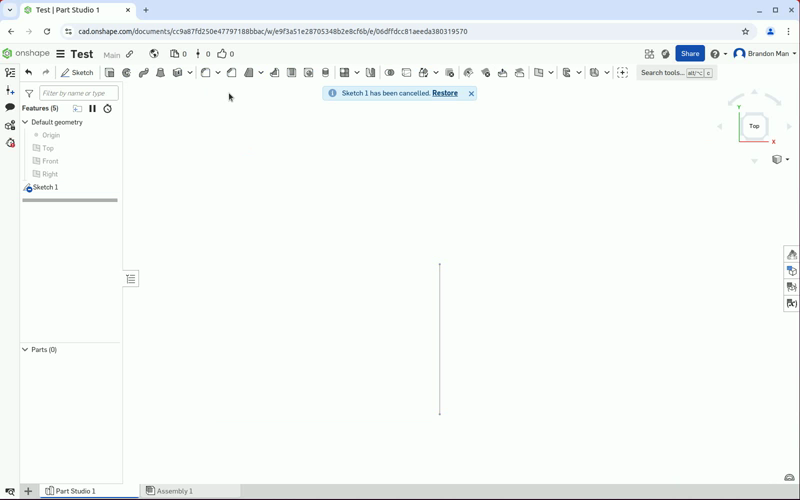
key(shift+s)
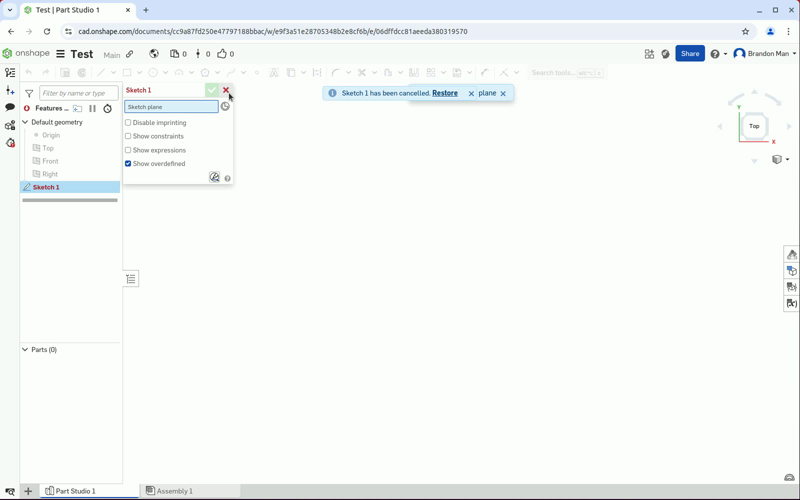
mouse_move(73, 150)
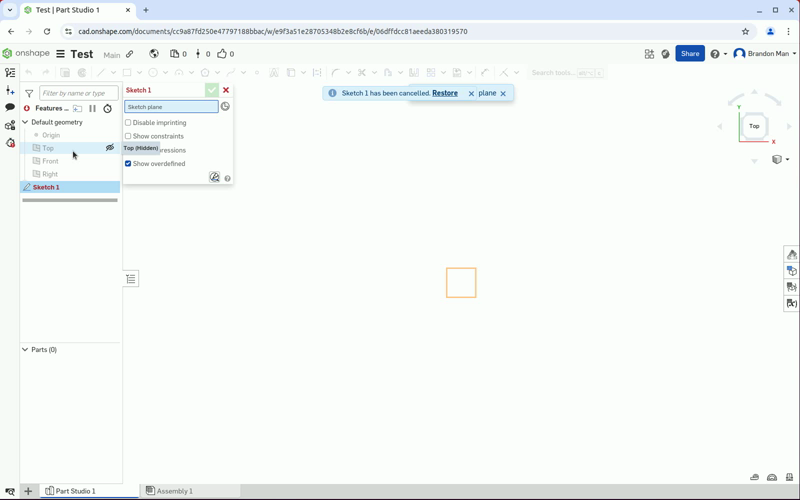
click(73, 150)
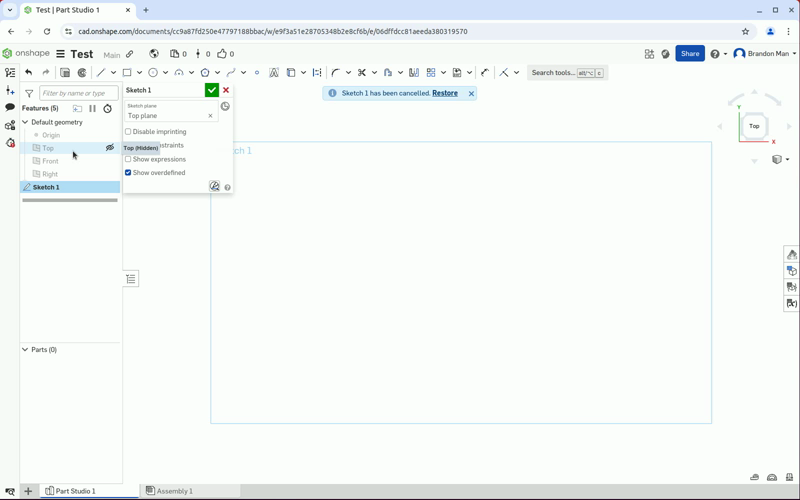
mouse_move(73, 352)
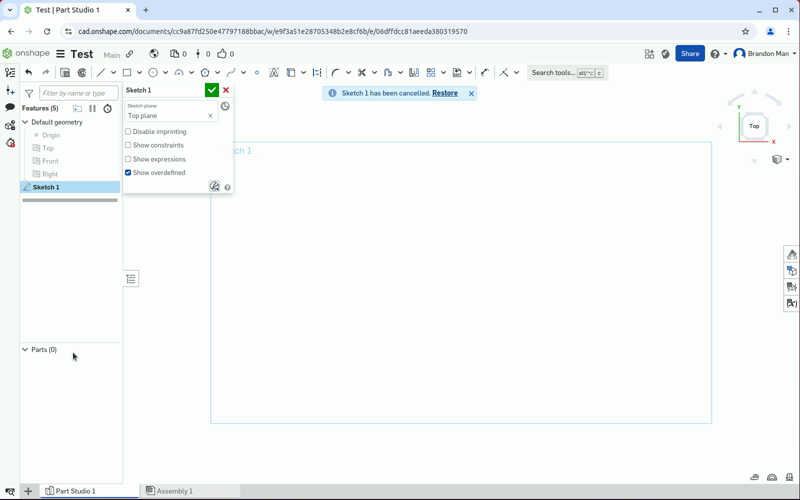
key(y)
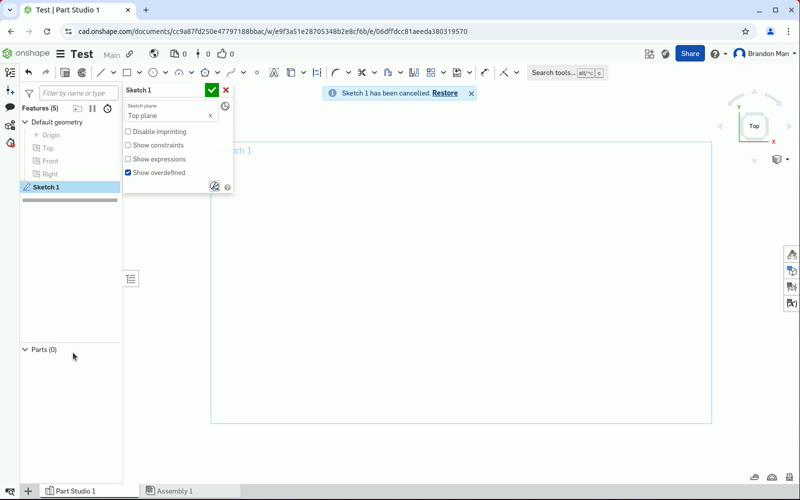
key(l)
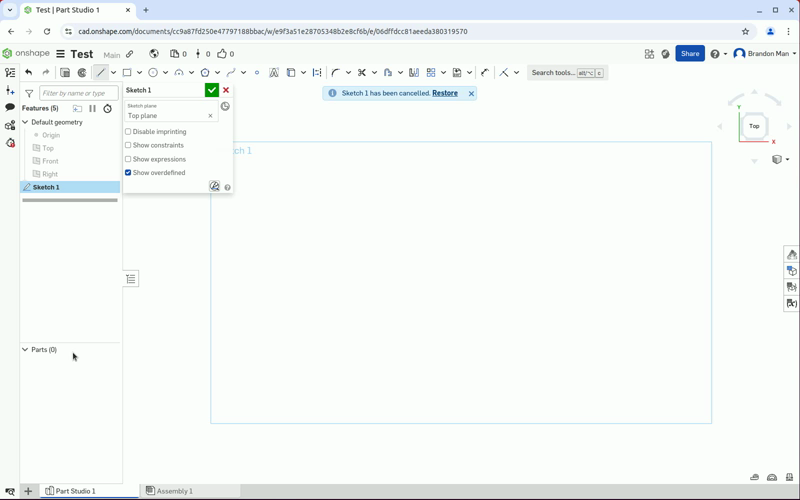
key_down(shift)
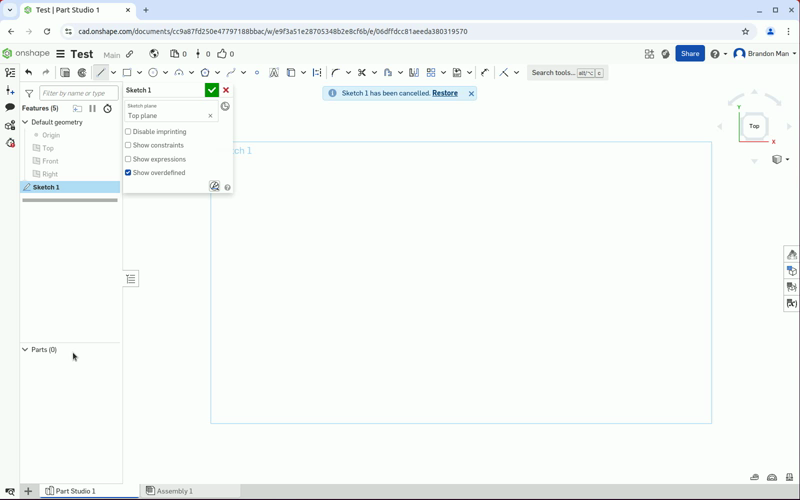
mouse_move(460, 351)
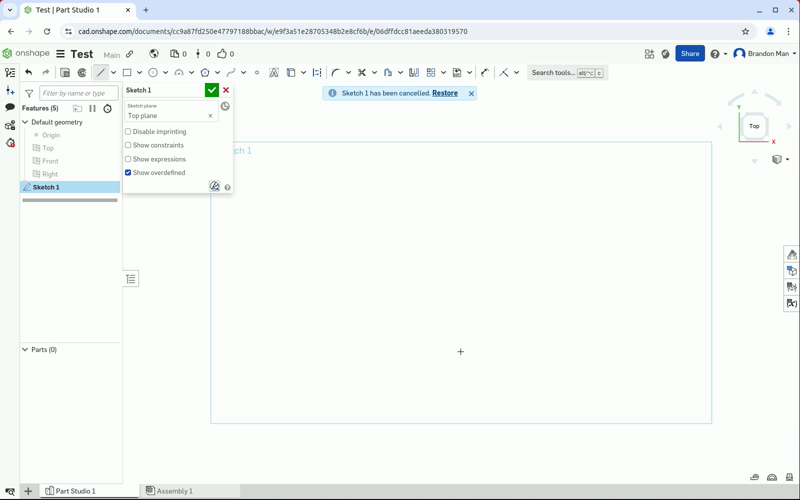
click(460, 351)
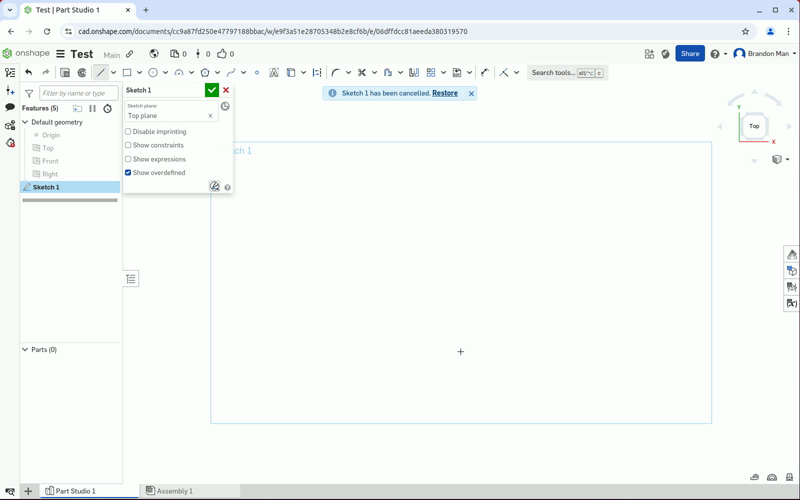
key_up(shift)
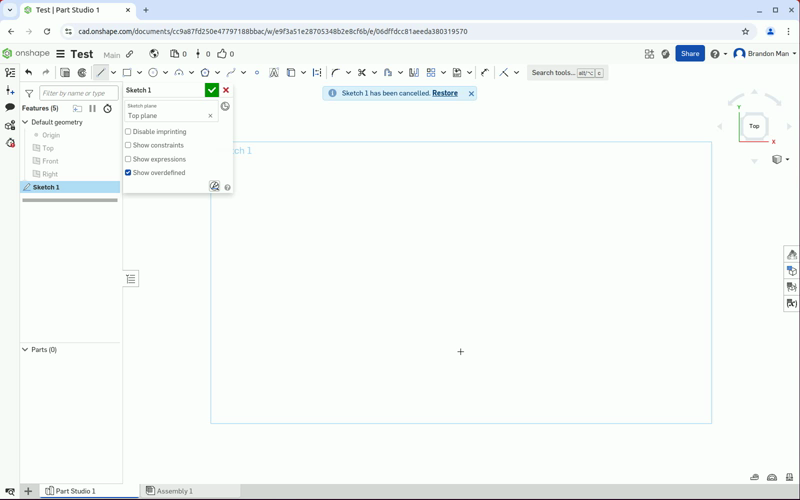
key_down(shift)
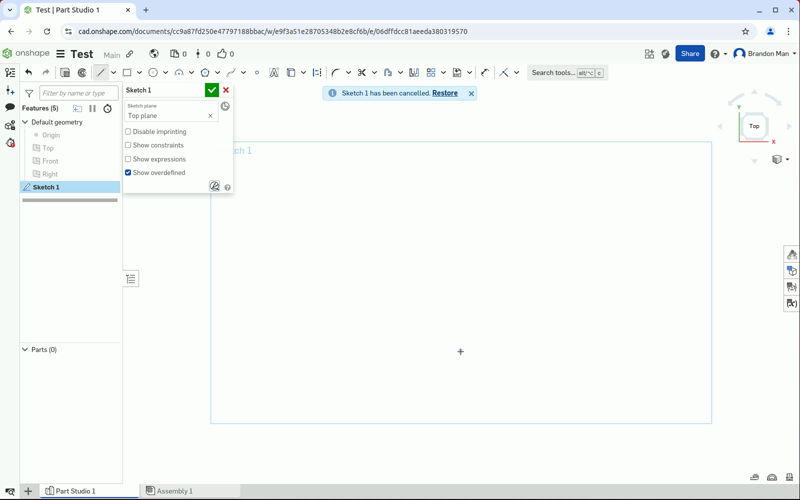
mouse_move(523, 369)
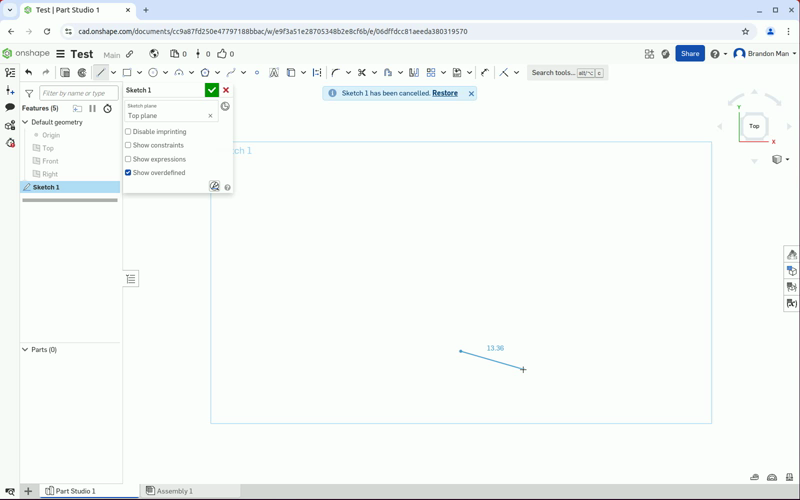
click(523, 369)
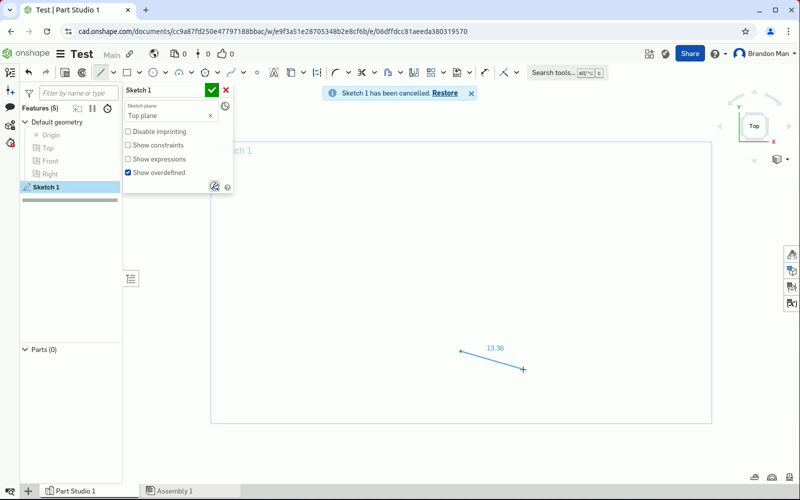
key_up(shift)
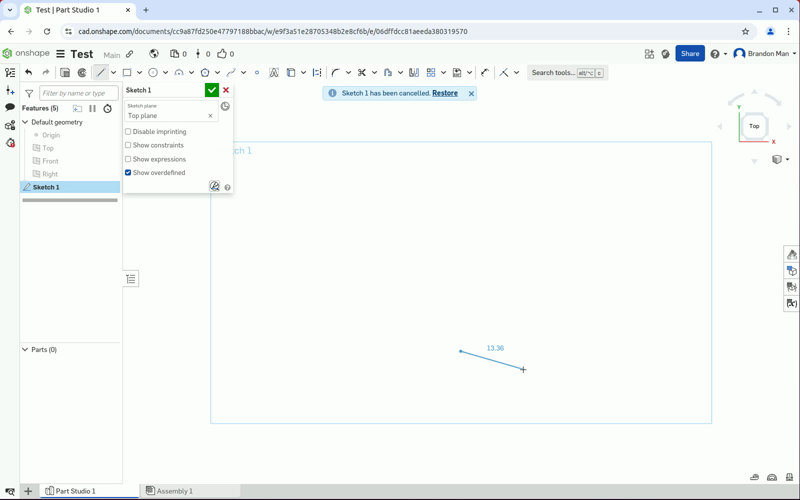
key(esc)
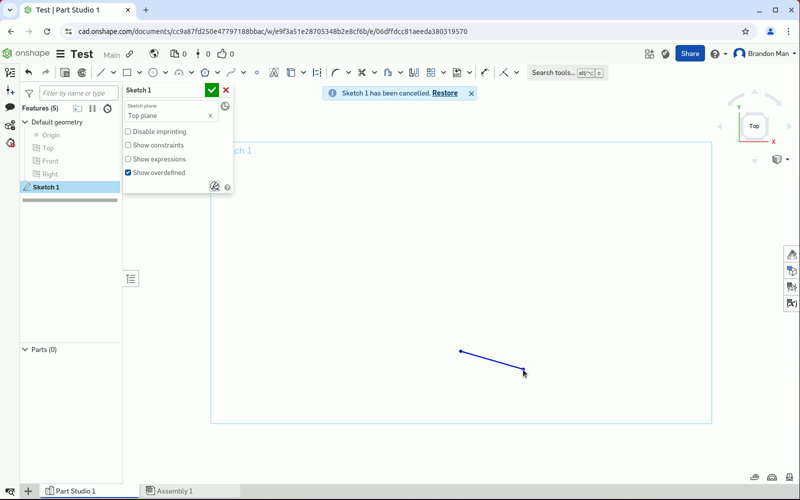
key(a)
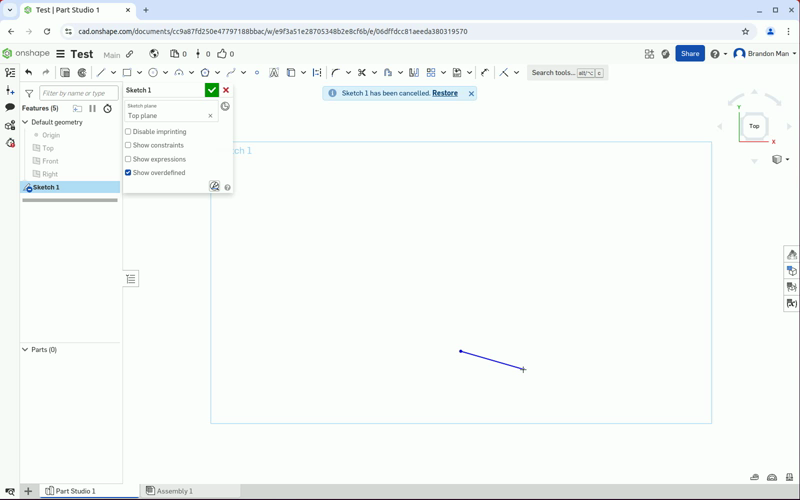
mouse_move(523, 369)
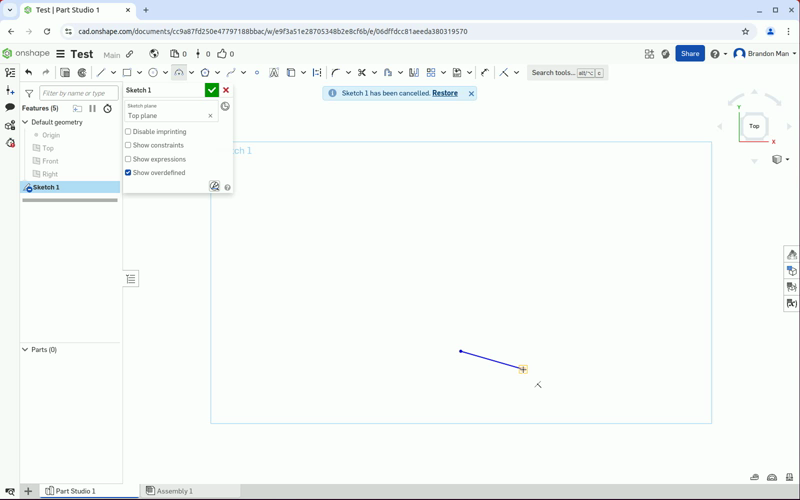
click(523, 369)
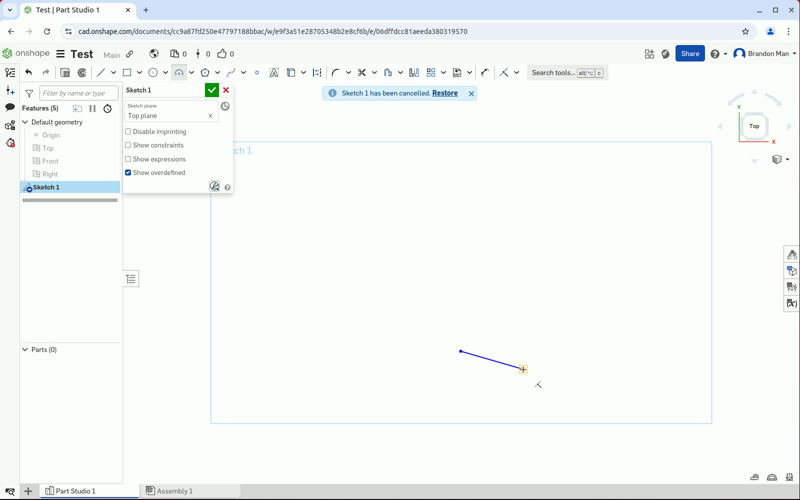
key_down(shift)
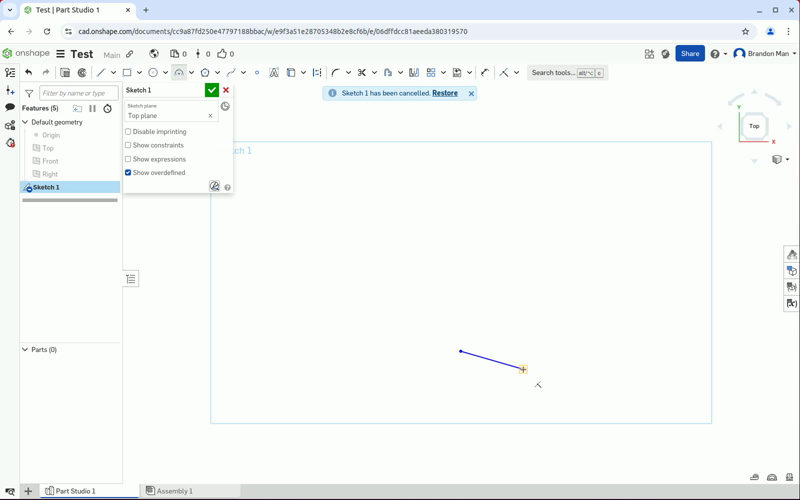
mouse_move(546, 346)
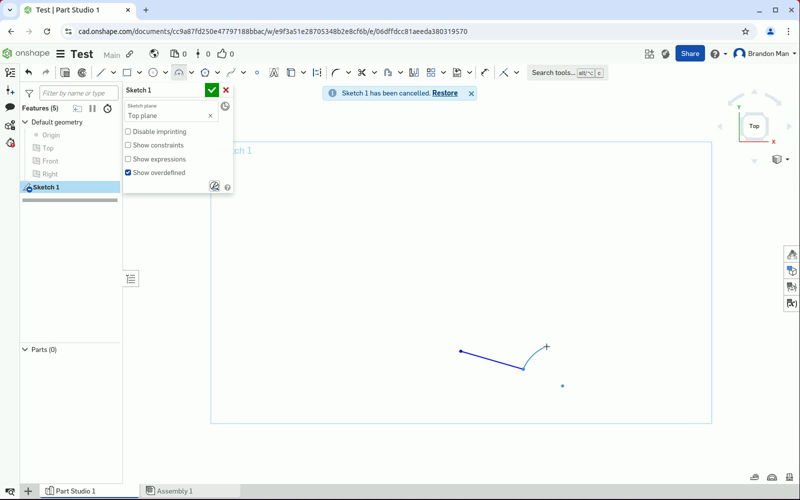
click(546, 346)
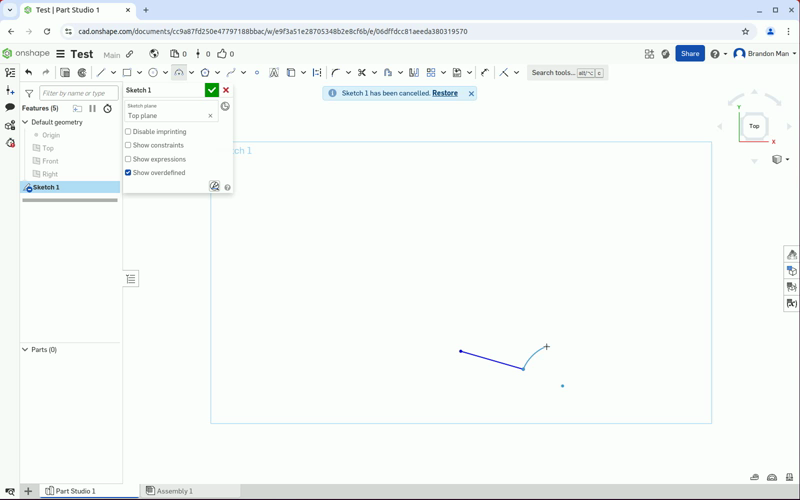
mouse_move(541, 364)
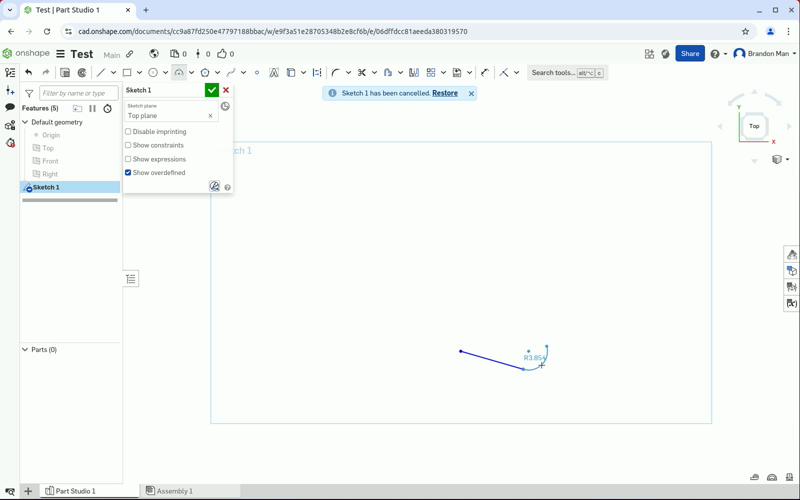
click(541, 364)
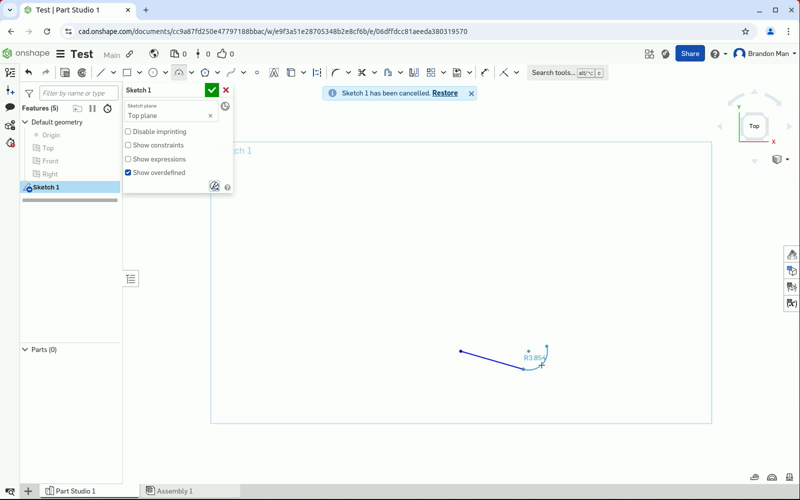
key_up(shift)
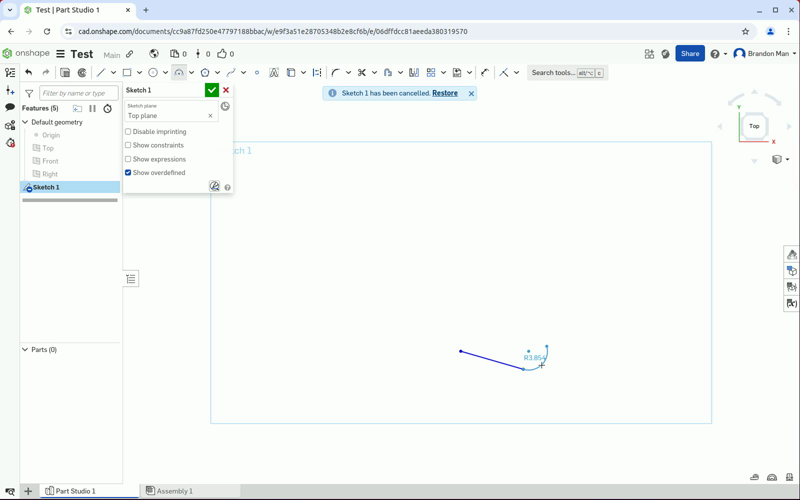
key(esc)
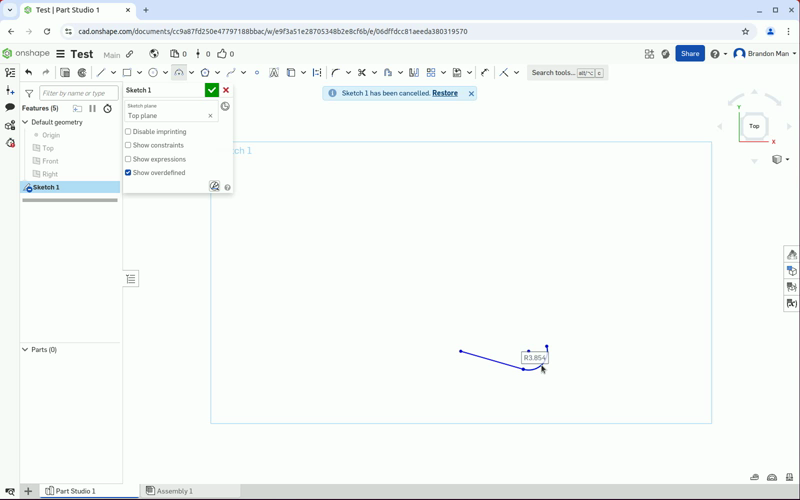
key(l)
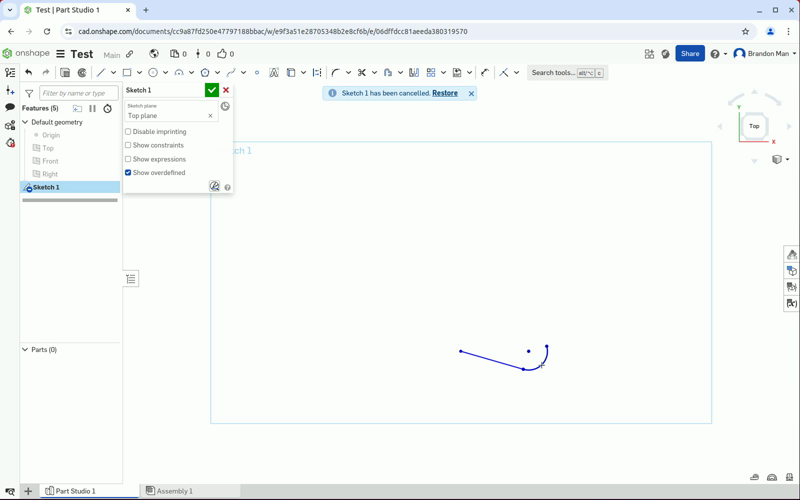
mouse_move(546, 346)
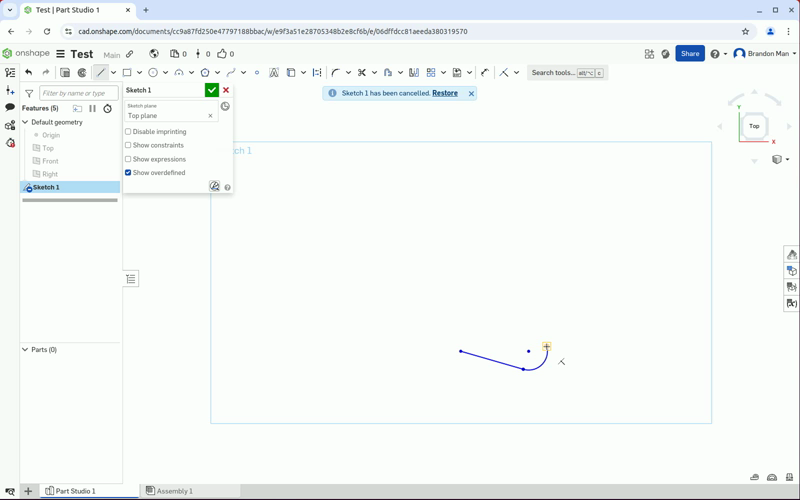
click(546, 346)
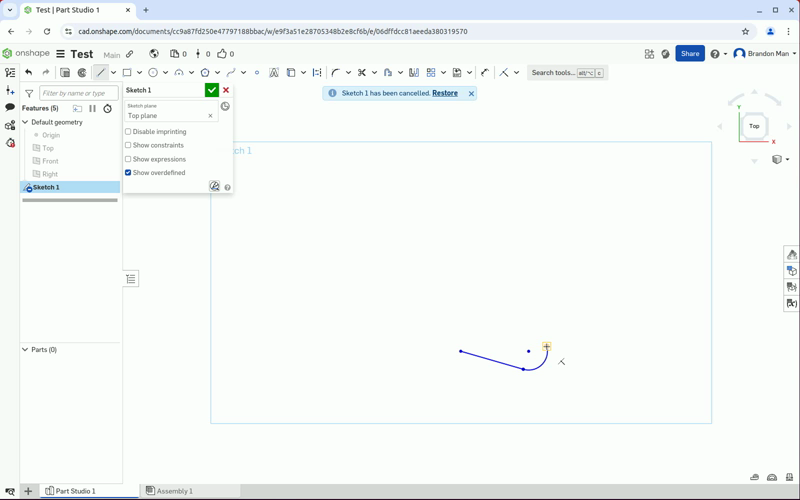
key_down(shift)
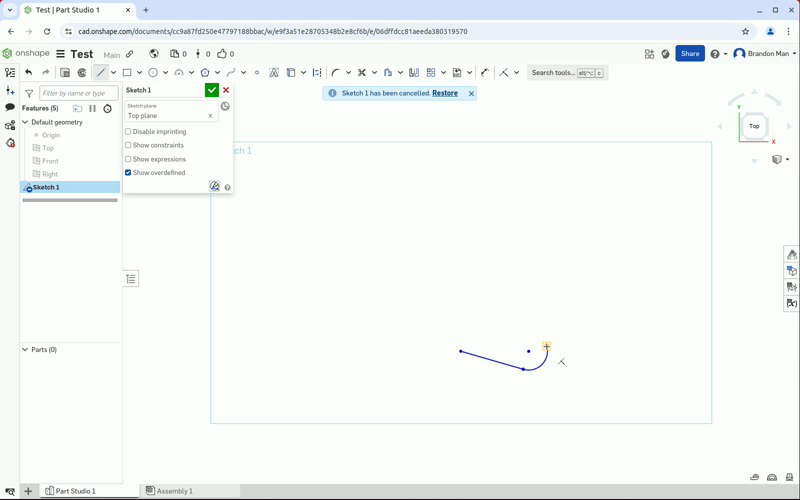
mouse_move(525, 266)
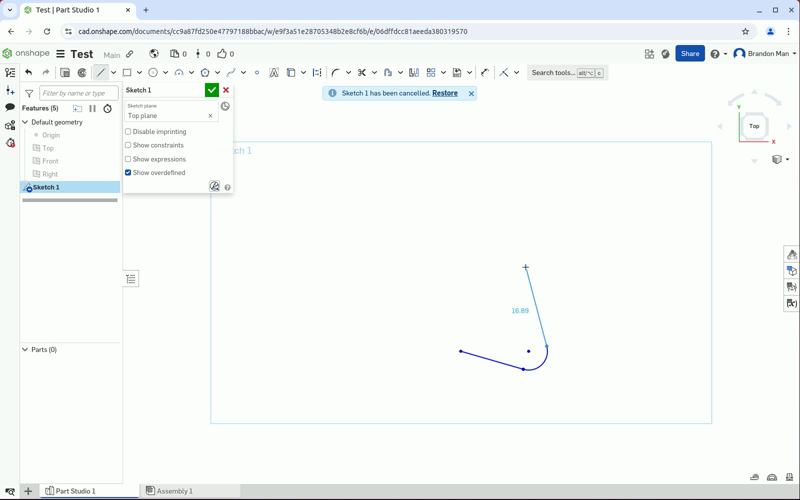
click(525, 266)
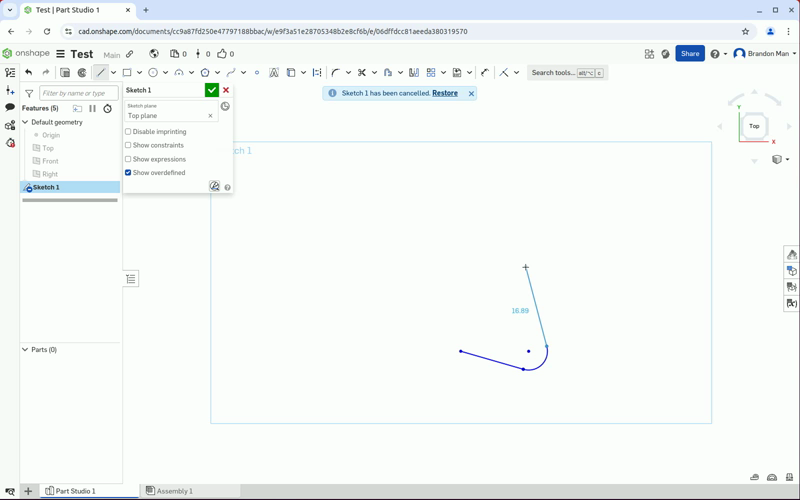
key_up(shift)
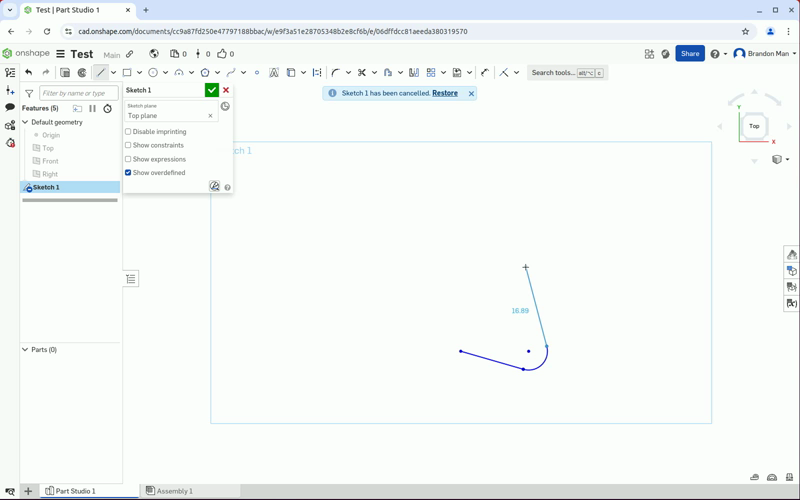
key(esc)
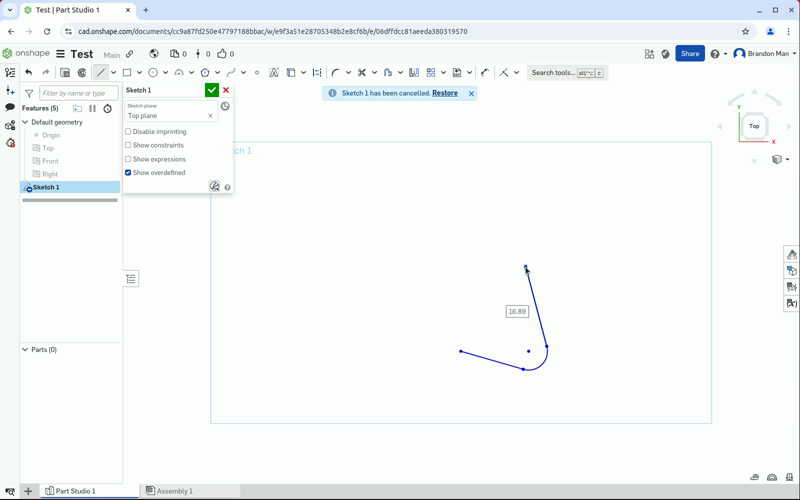
key(a)
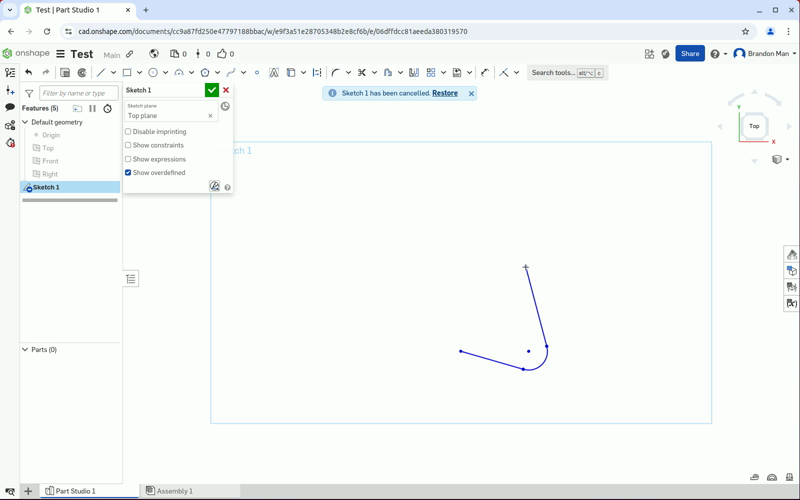
mouse_move(525, 266)
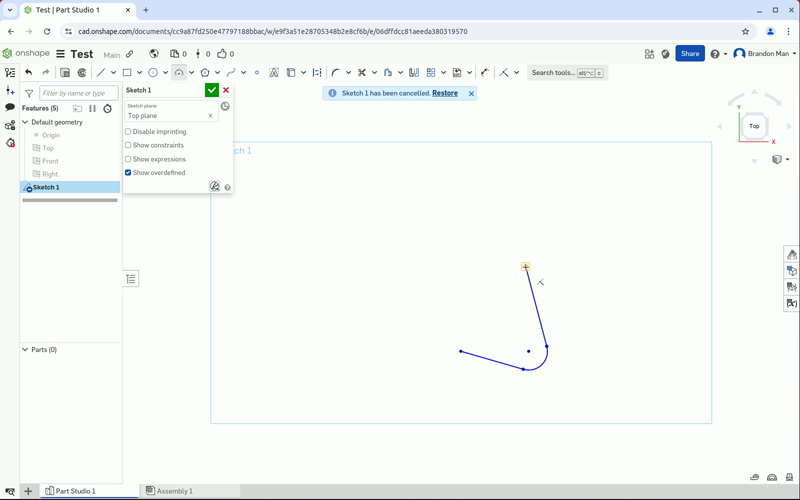
click(525, 266)
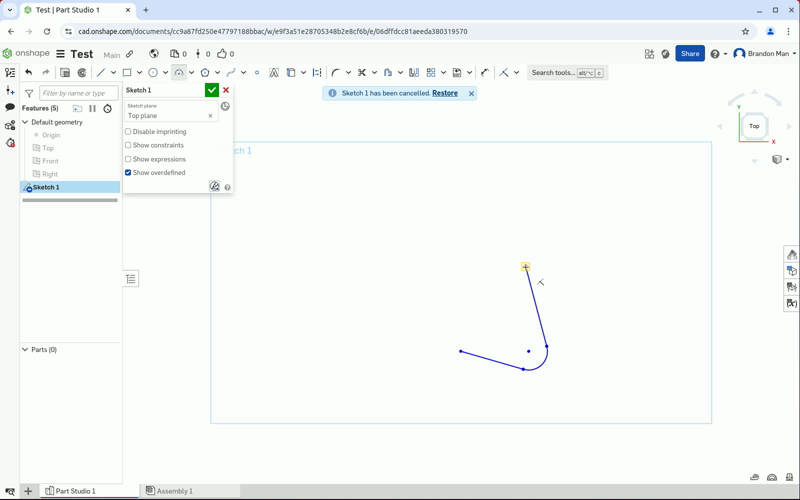
mouse_move(460, 351)
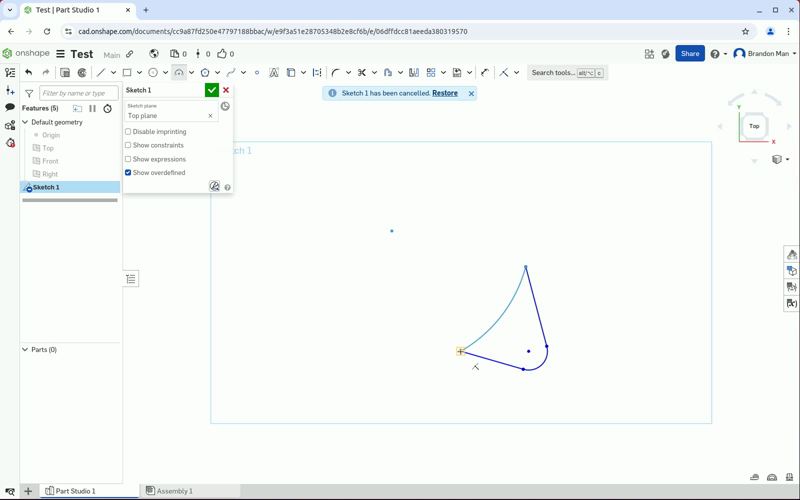
click(460, 351)
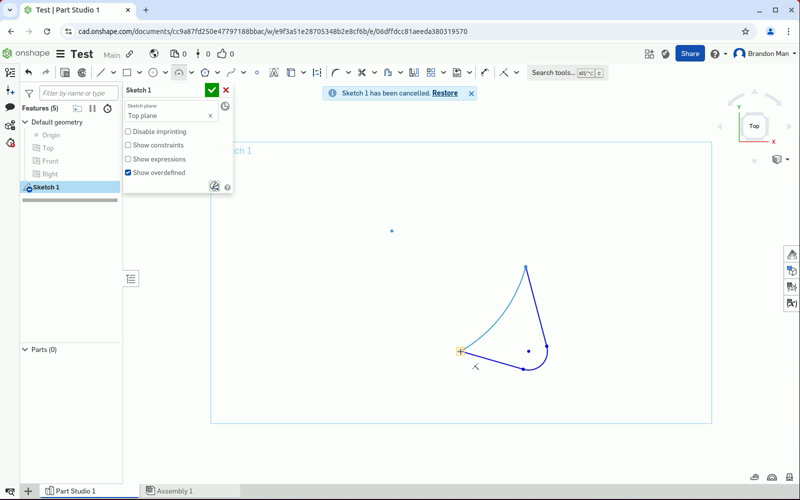
key_down(shift)
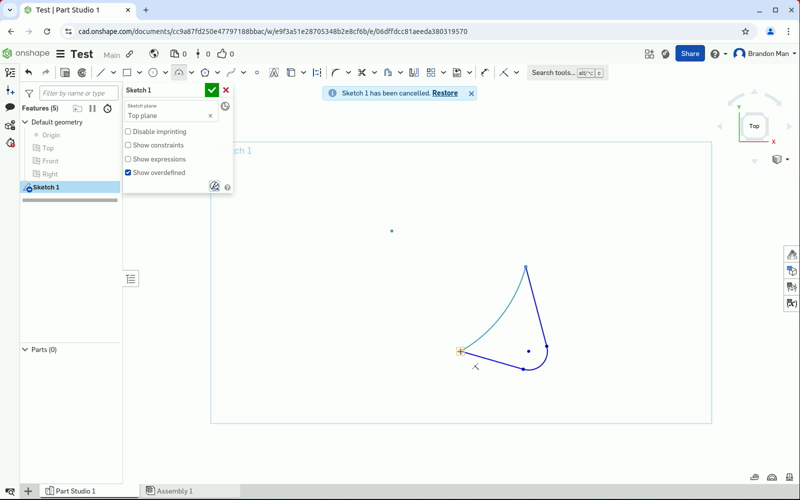
mouse_move(514, 324)
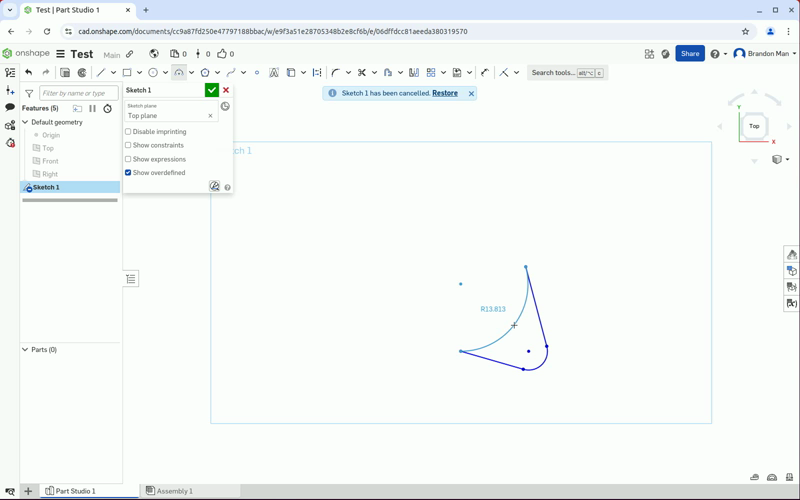
click(514, 324)
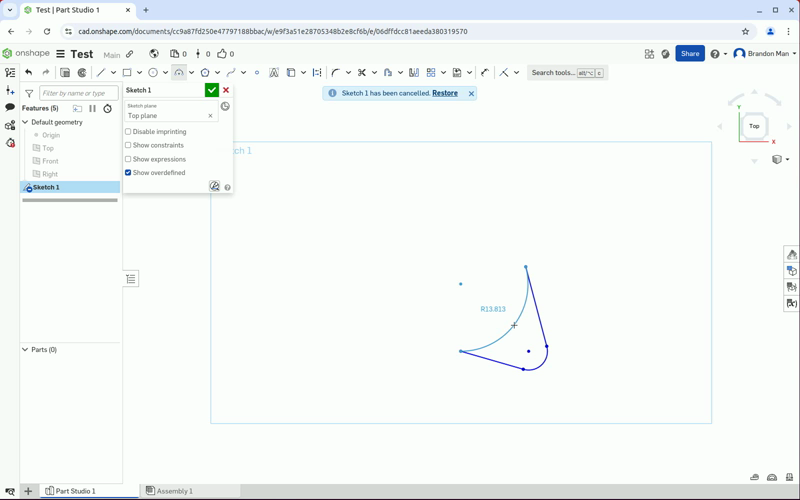
key_up(shift)
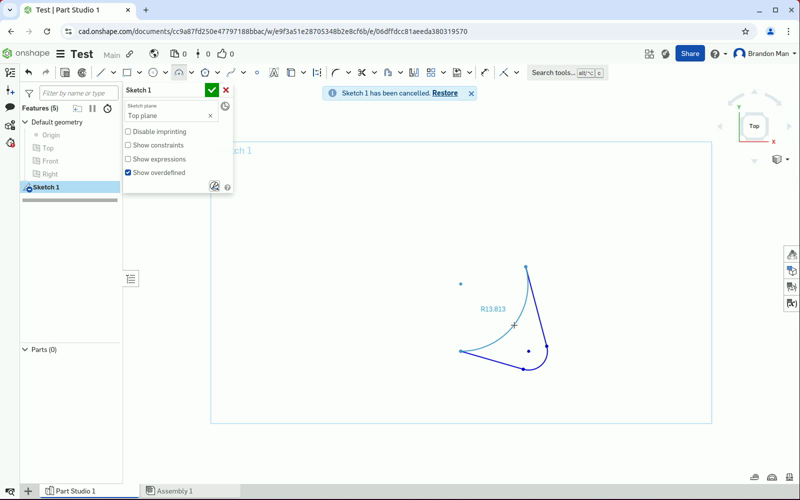
key(esc)
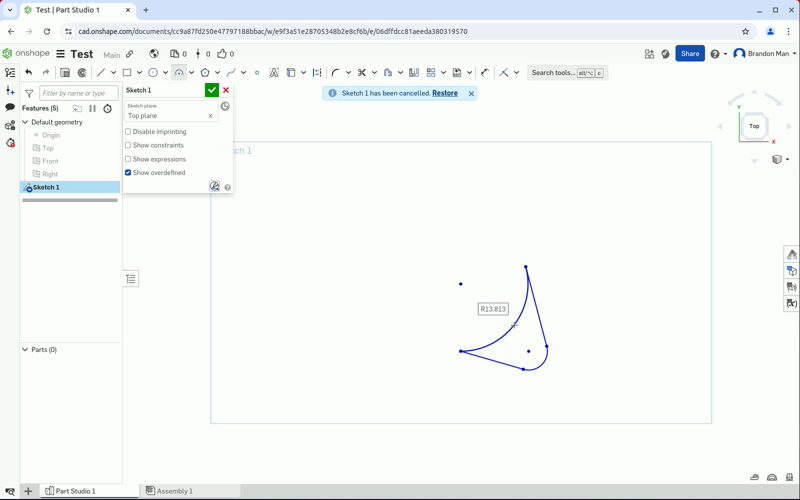
key(c)
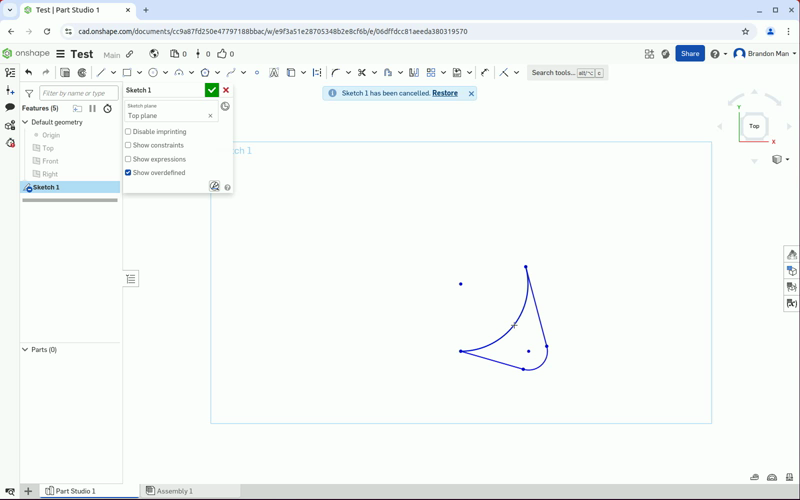
key_down(shift)
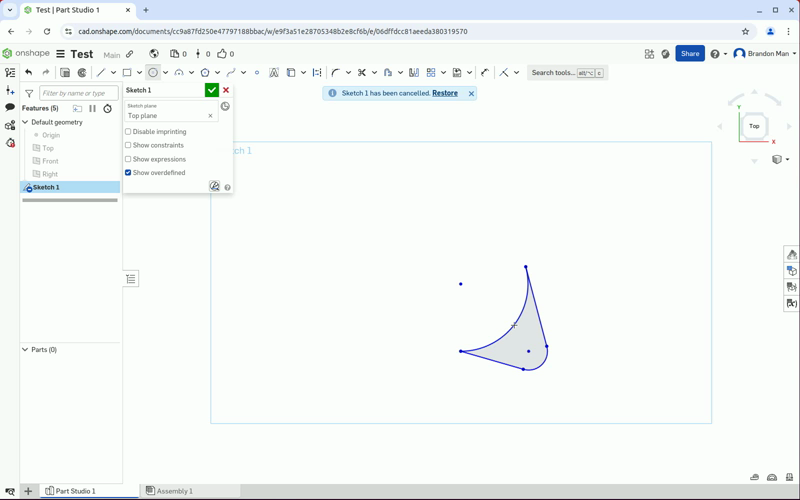
mouse_move(528, 351)
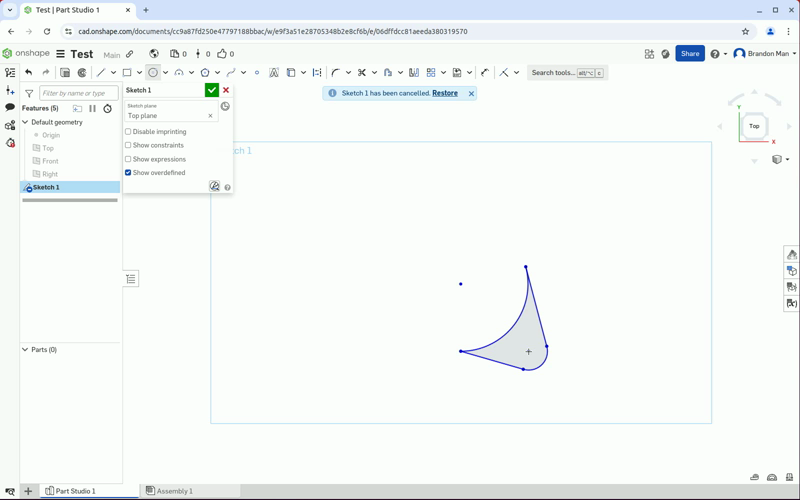
click(528, 351)
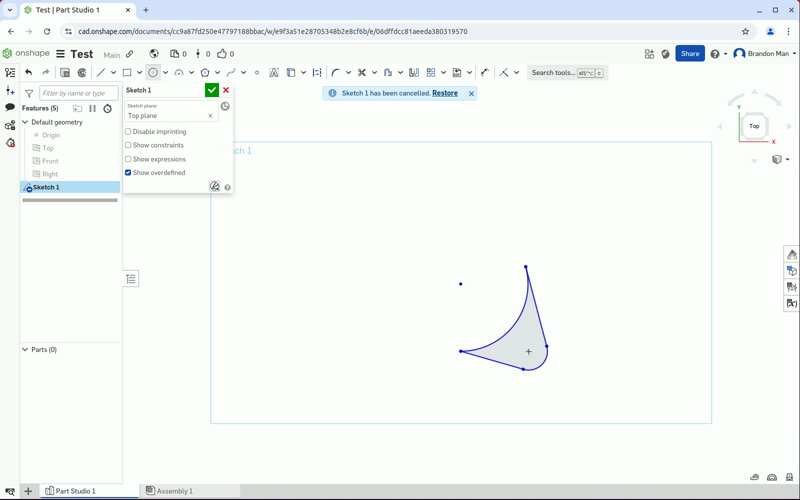
key_up(shift)
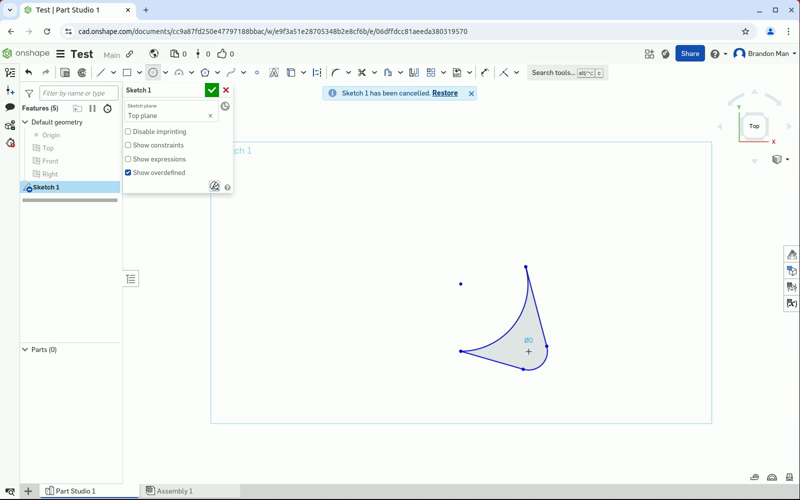
mouse_move(538, 351)
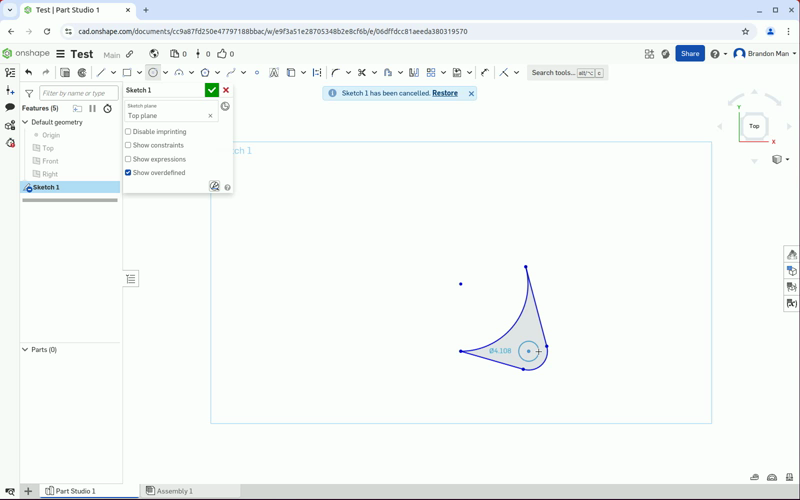
click(538, 351)
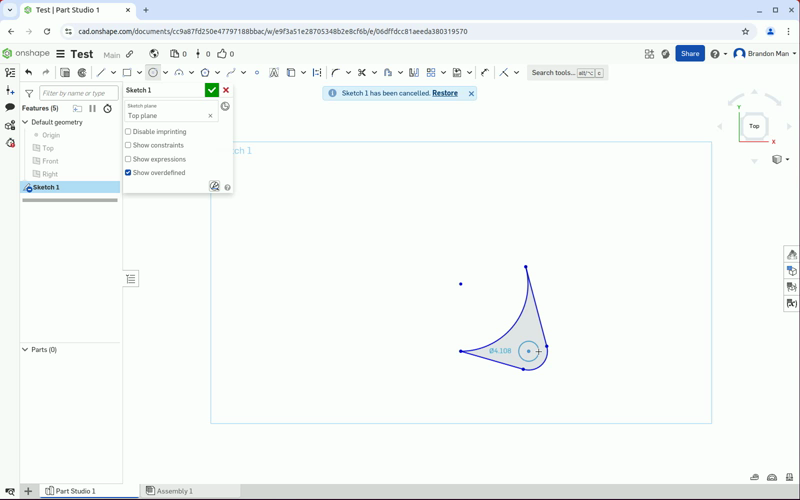
key(esc)
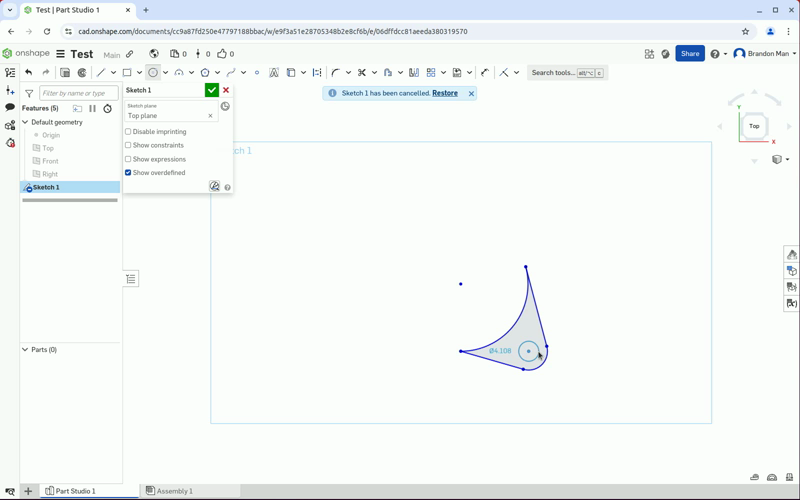
mouse_move(516, 347)
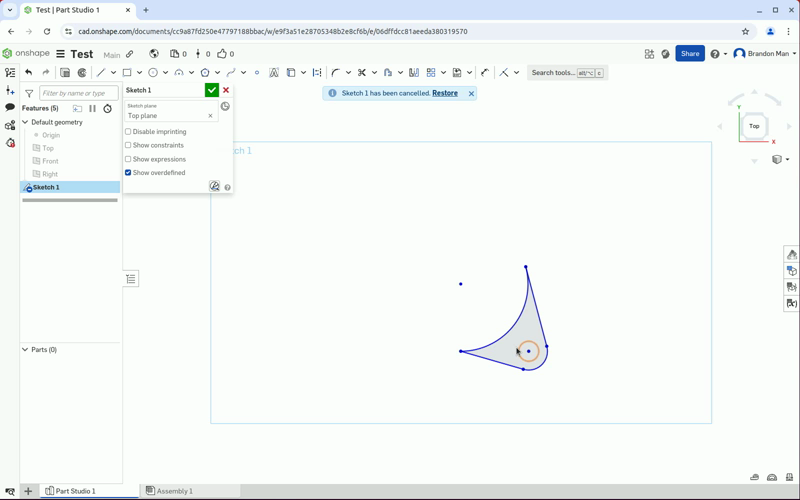
click(516, 347)
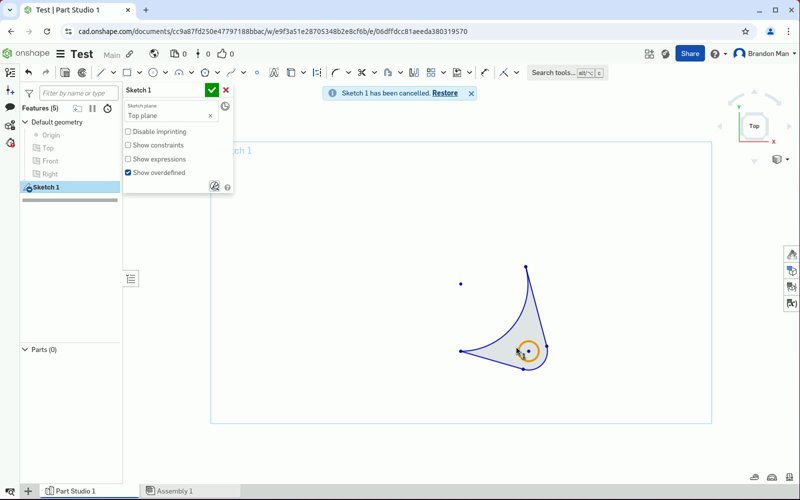
mouse_move(73, 352)
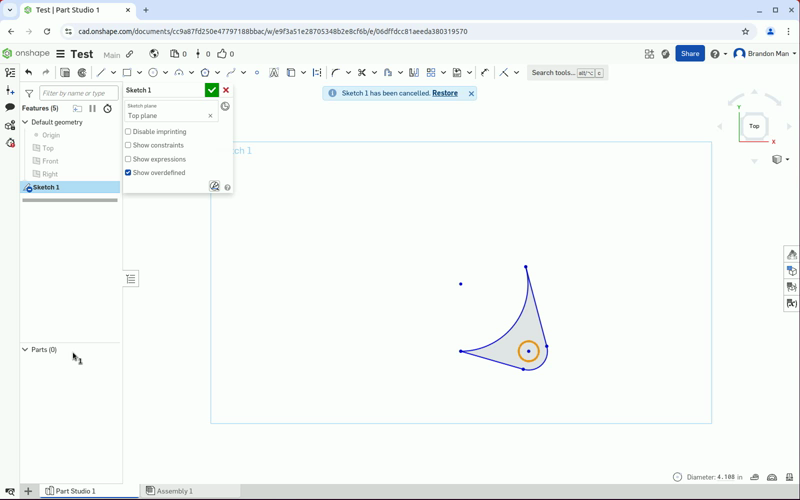
key(shift+y)
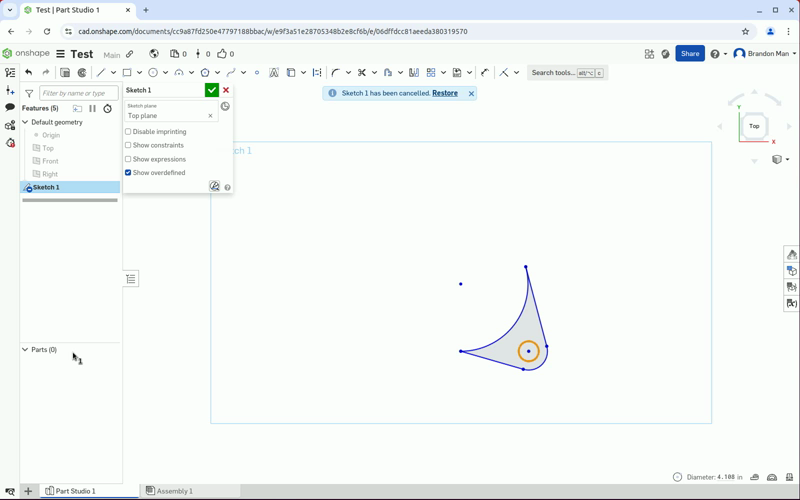
key(shift+e)
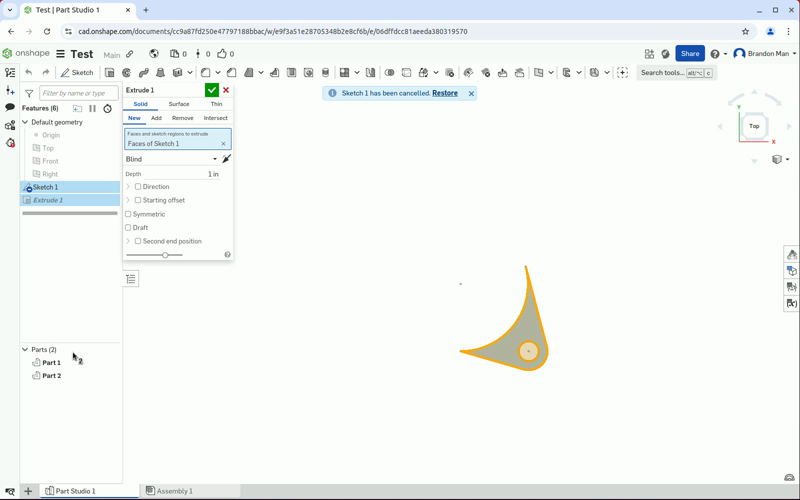
mouse_move(143, 106)
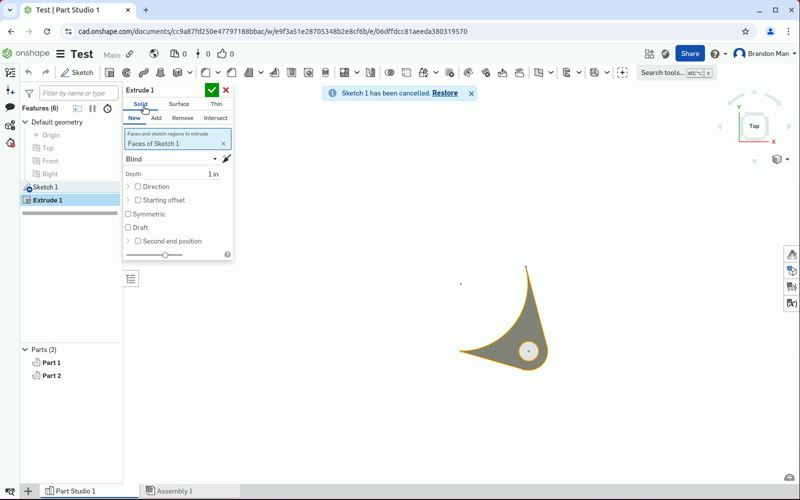
click(143, 106)
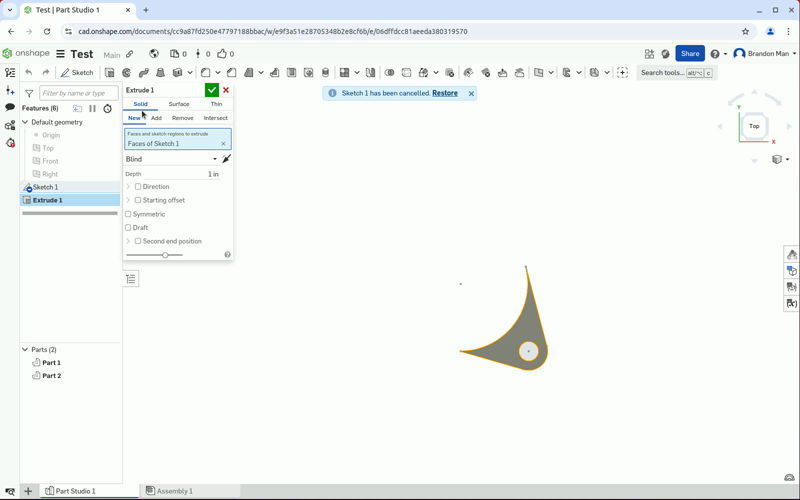
mouse_move(137, 120)
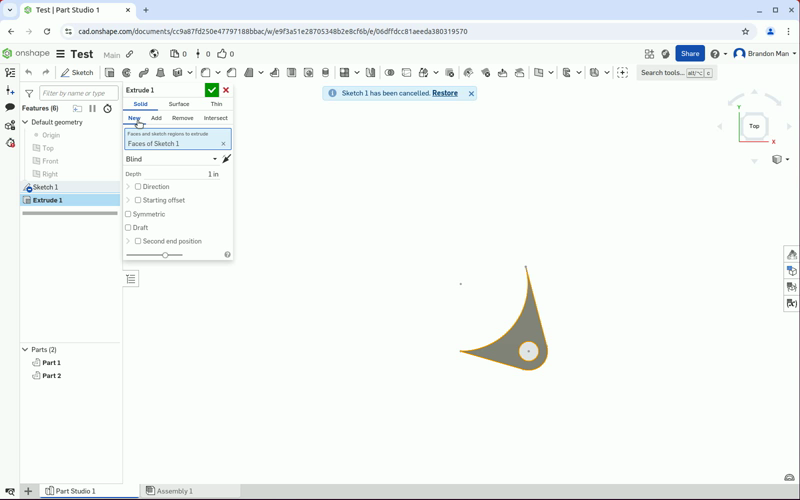
click(137, 120)
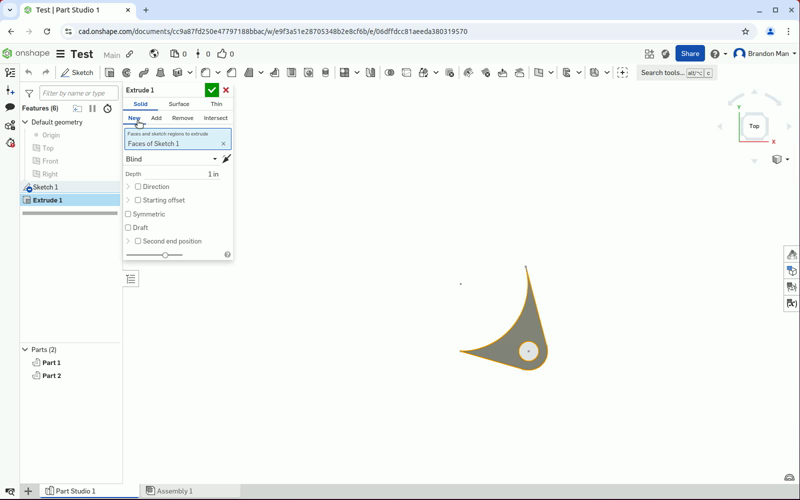
key(tab, 4)
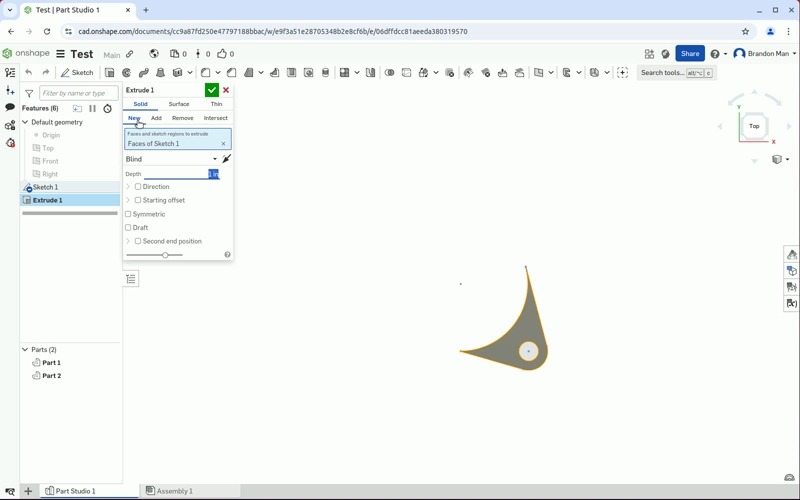
text(0.963)
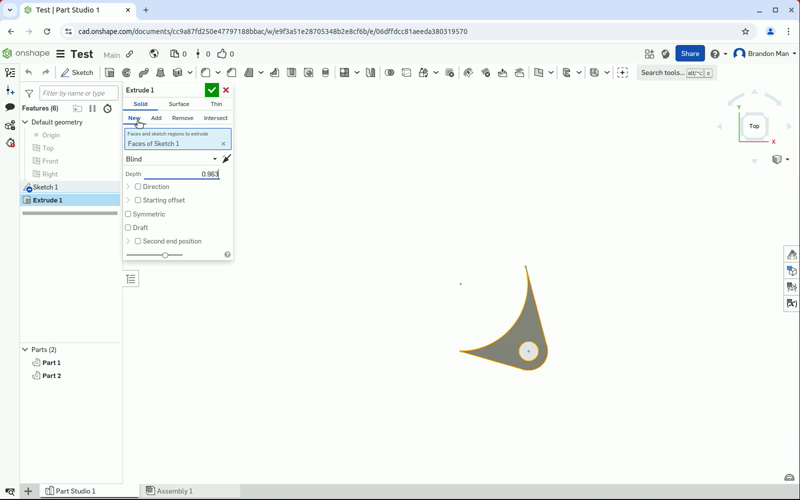
key(enter)
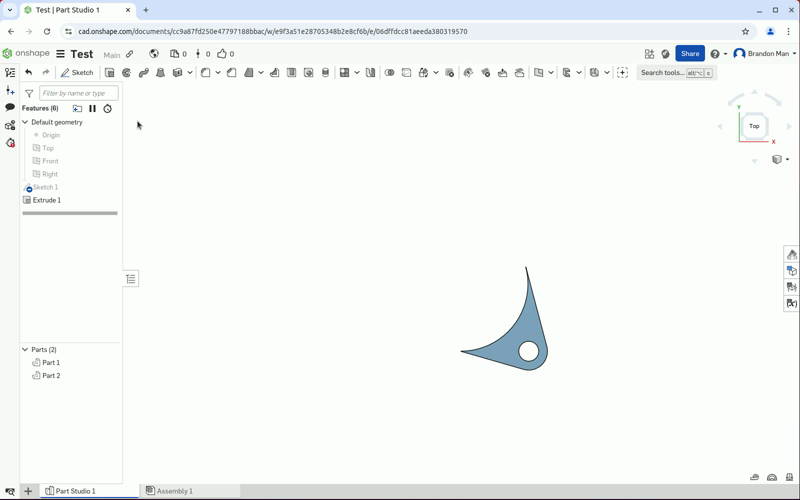
key(shift+h)
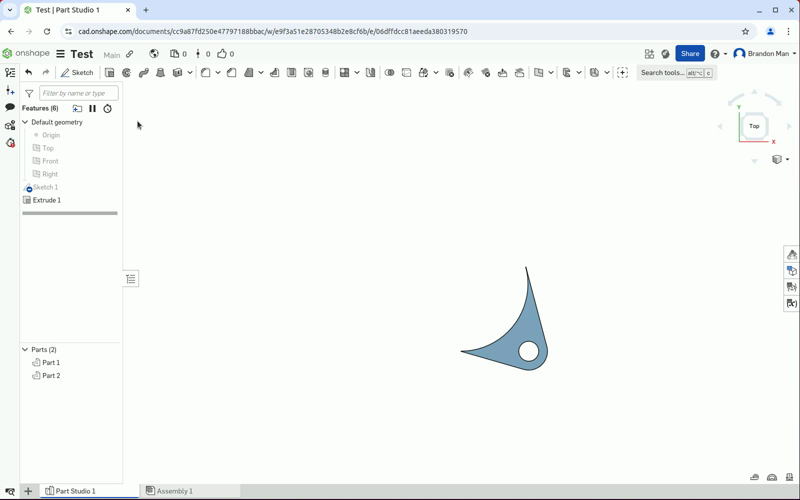
key(shift+h)
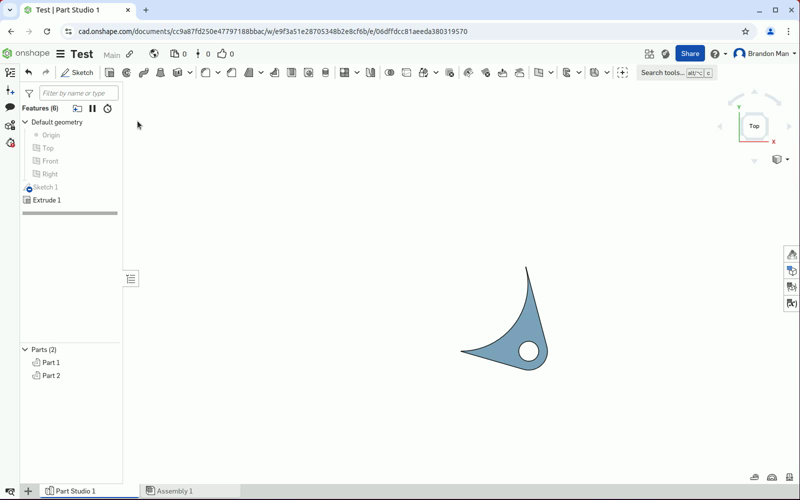
mouse_move(73, 189)
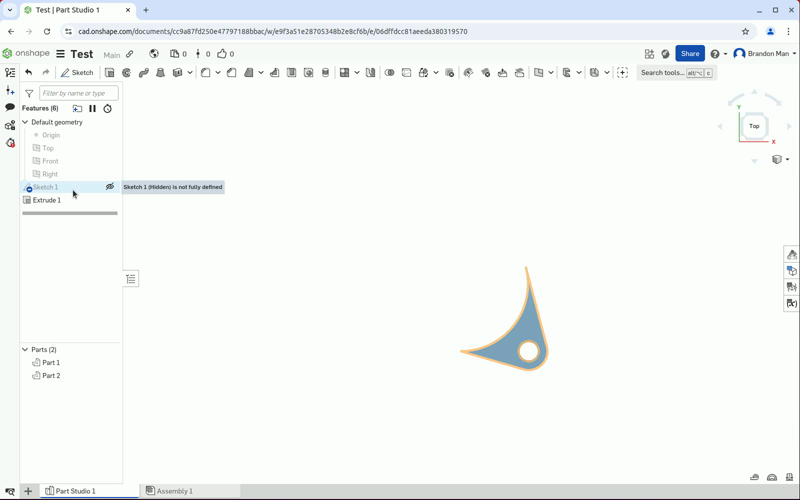
click(73, 189)
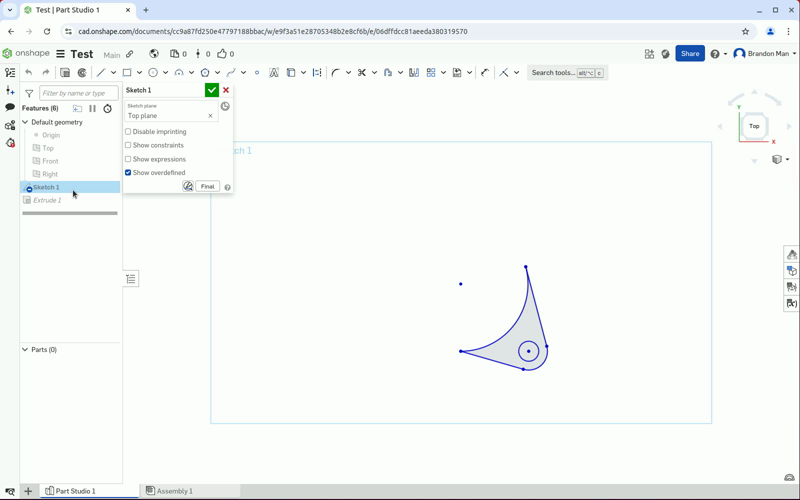
mouse_move(229, 92)
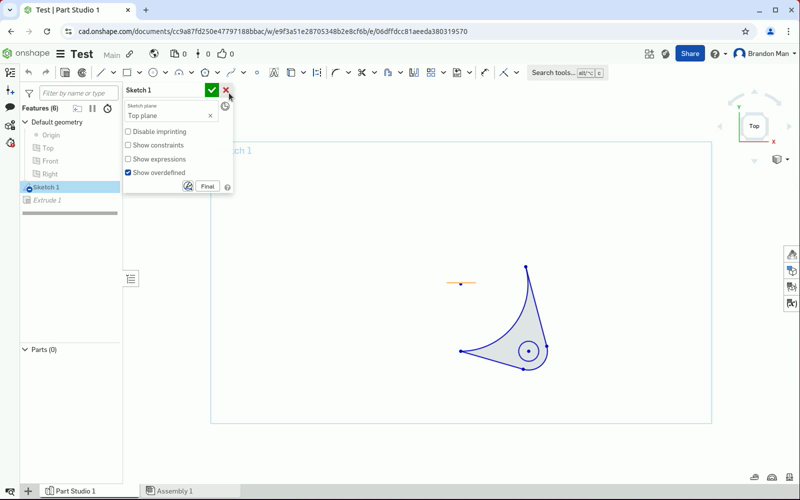
click(229, 92)
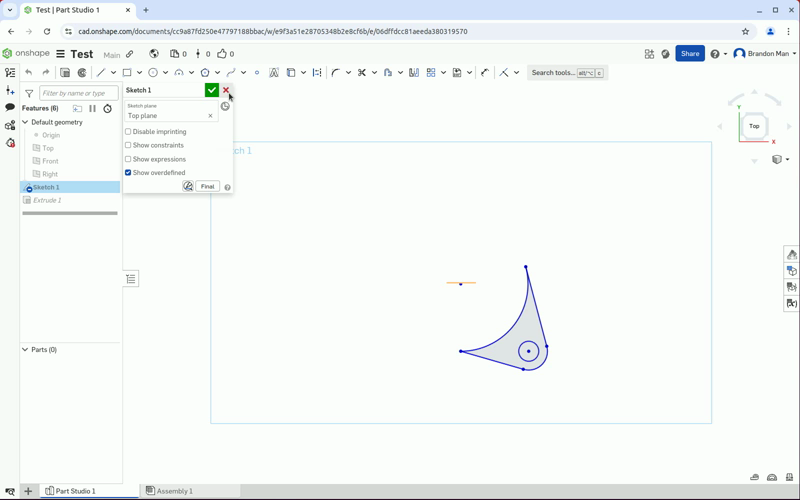
key(shift+s)
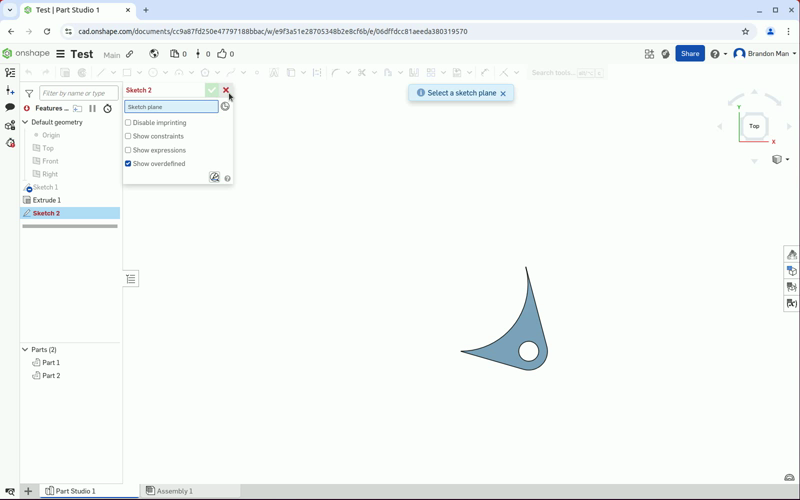
mouse_move(73, 150)
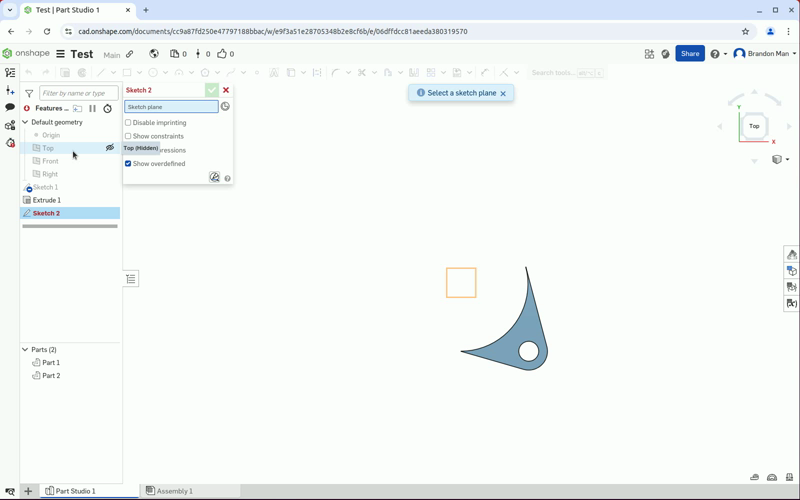
click(73, 150)
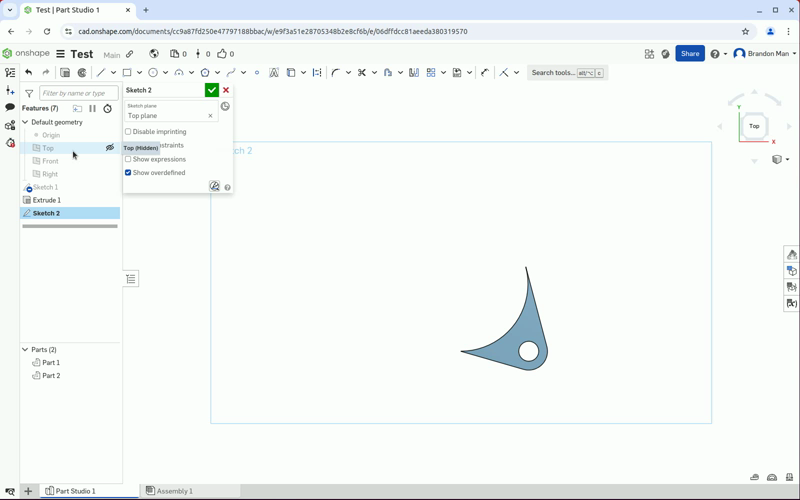
mouse_move(73, 352)
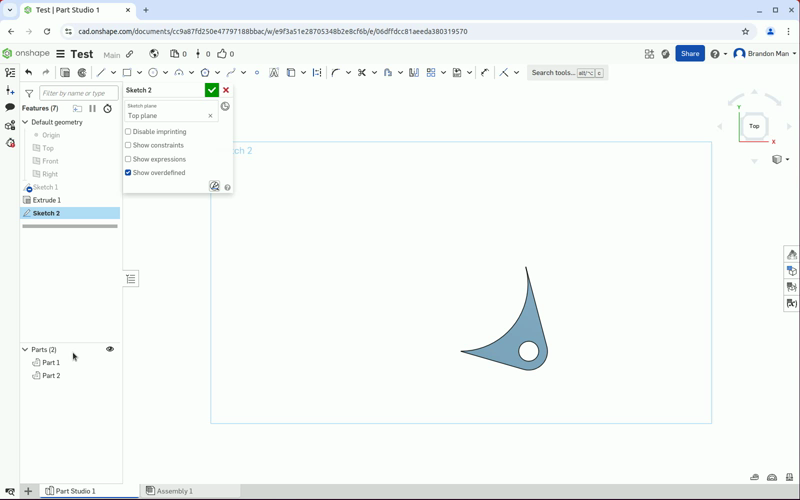
key(y)
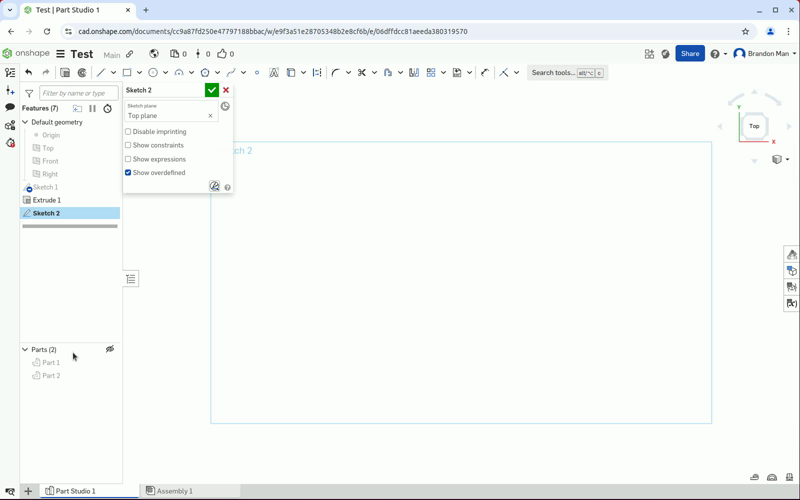
key(l)
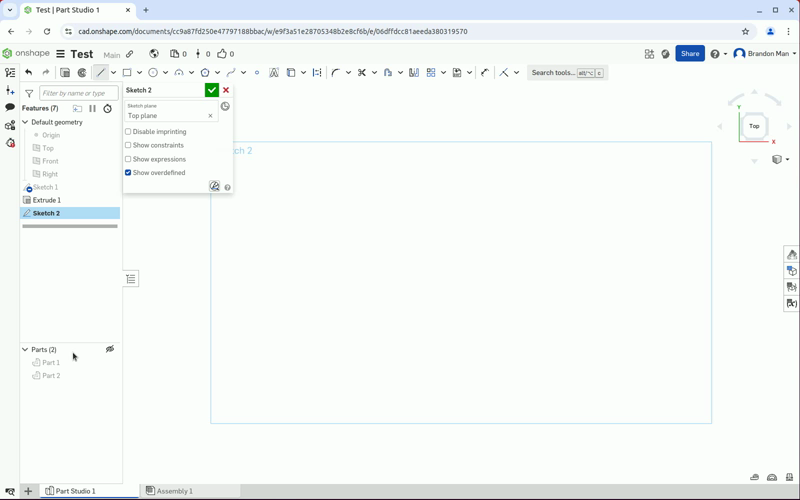
key_down(shift)
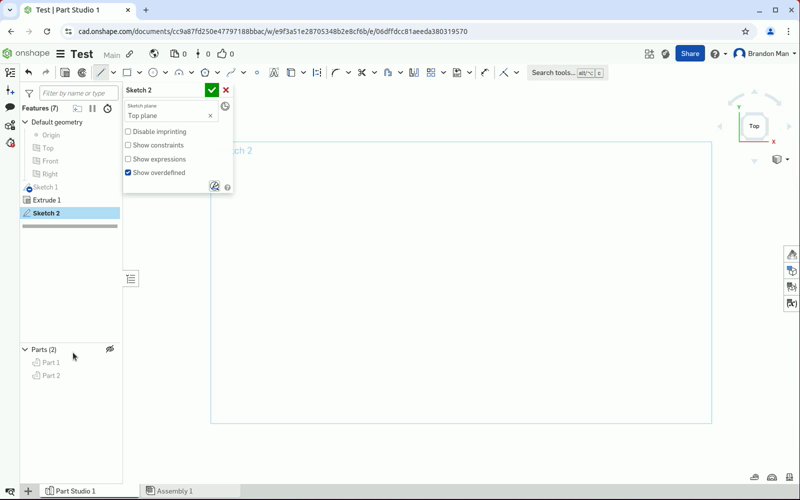
mouse_move(348, 351)
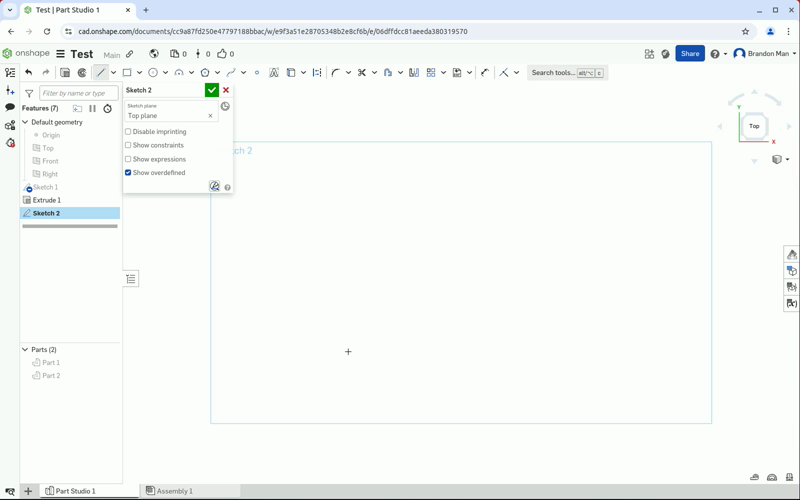
click(348, 351)
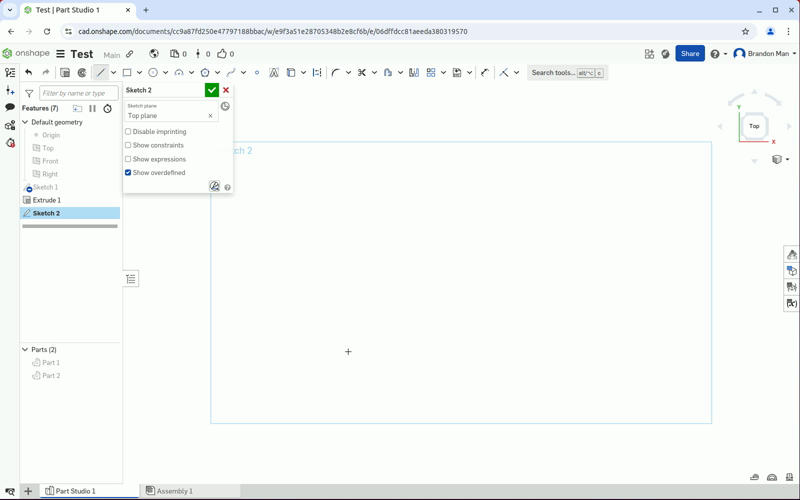
key_up(shift)
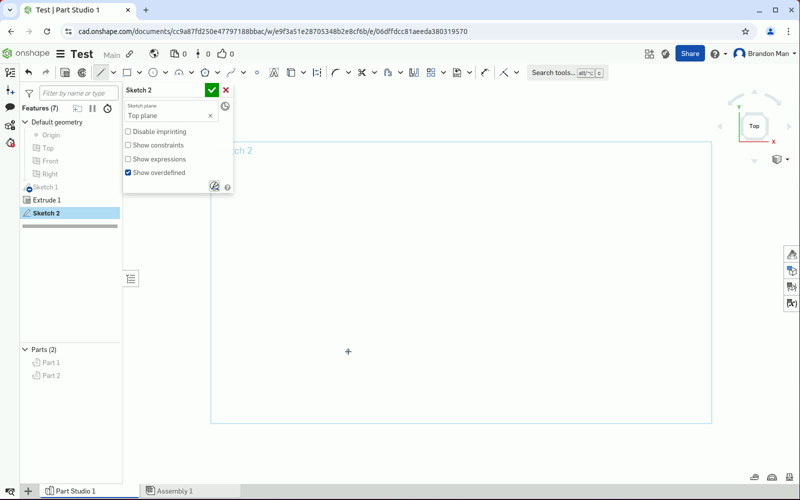
key_down(shift)
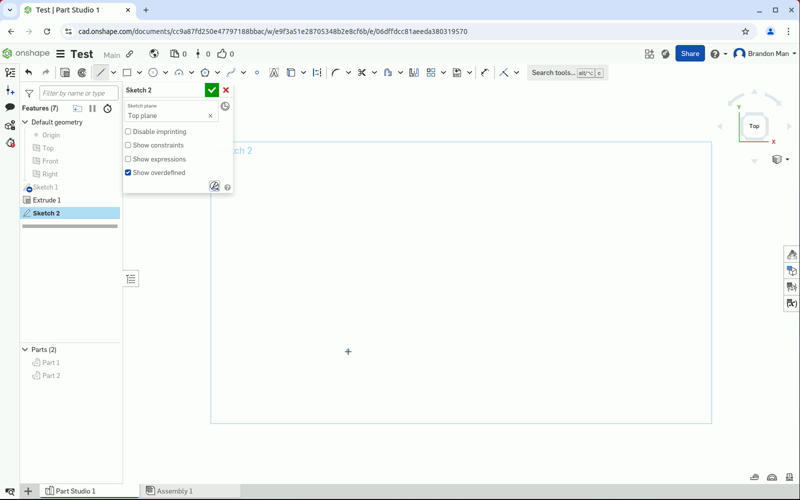
mouse_move(459, 351)
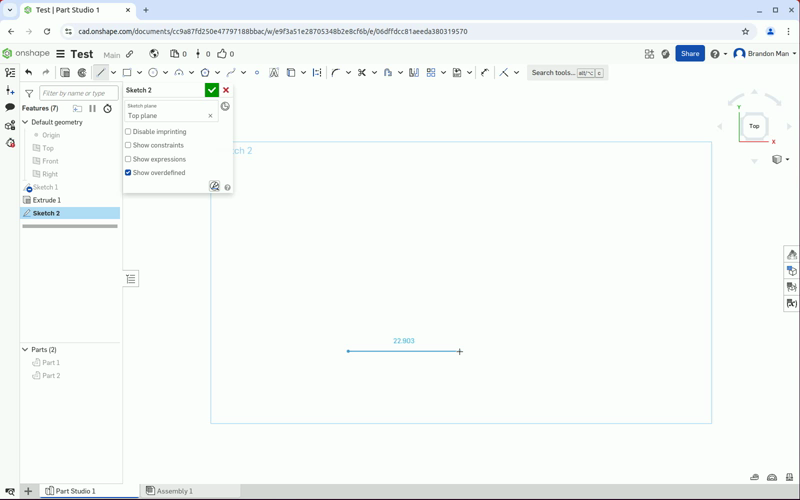
click(459, 351)
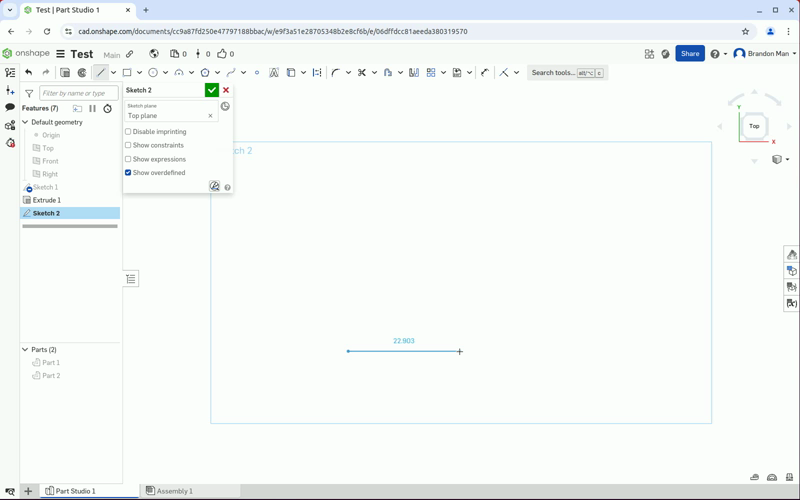
key_up(shift)
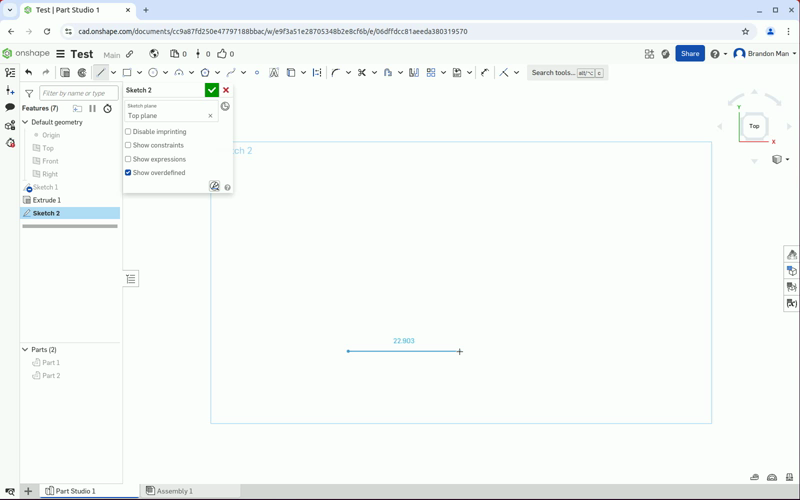
key(esc)
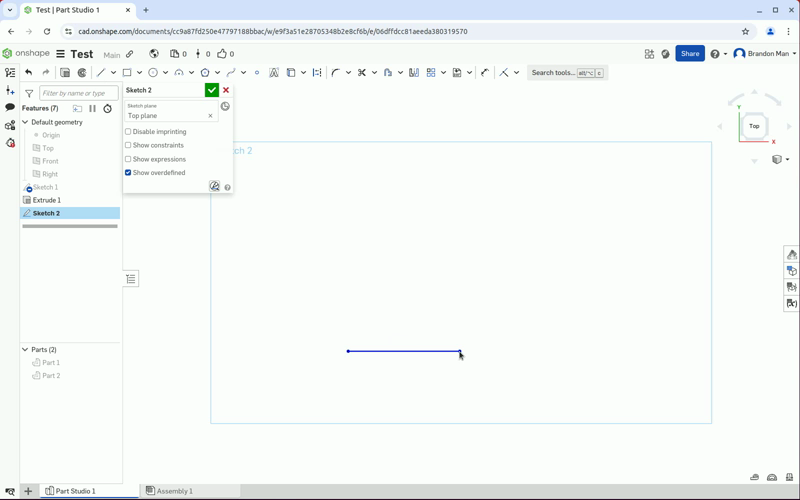
key(a)
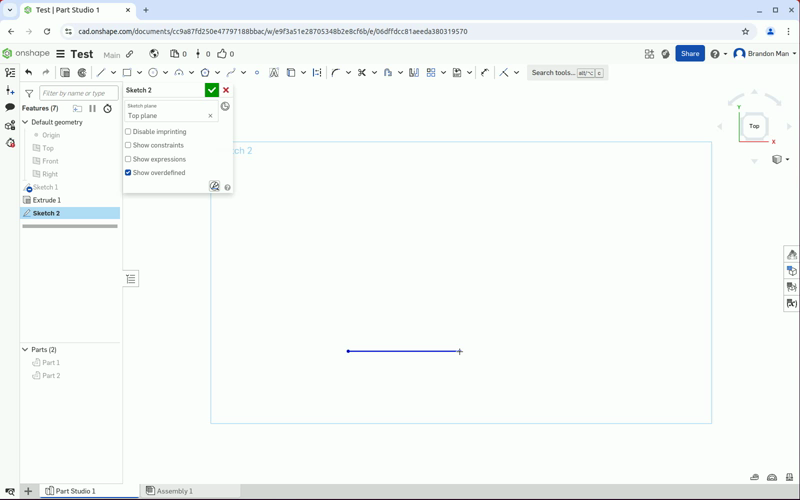
mouse_move(459, 351)
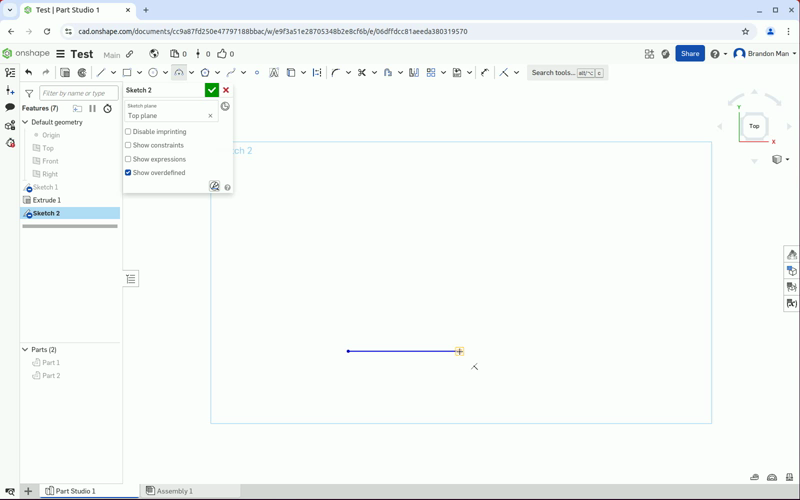
click(459, 351)
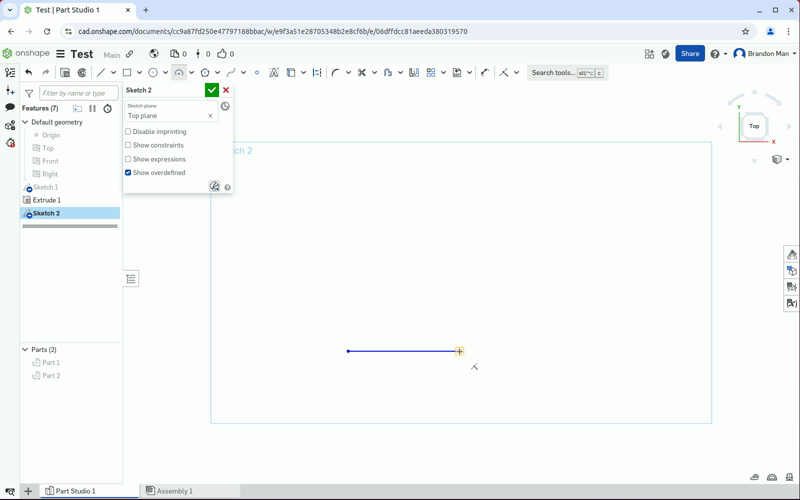
key_down(shift)
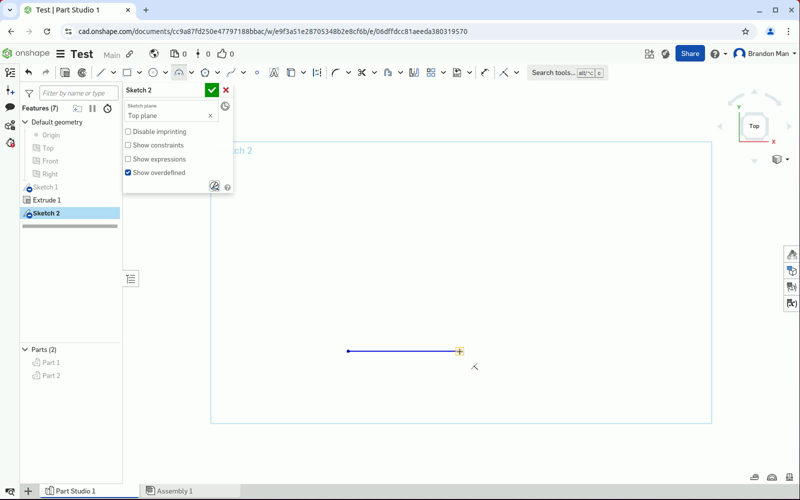
mouse_move(459, 216)
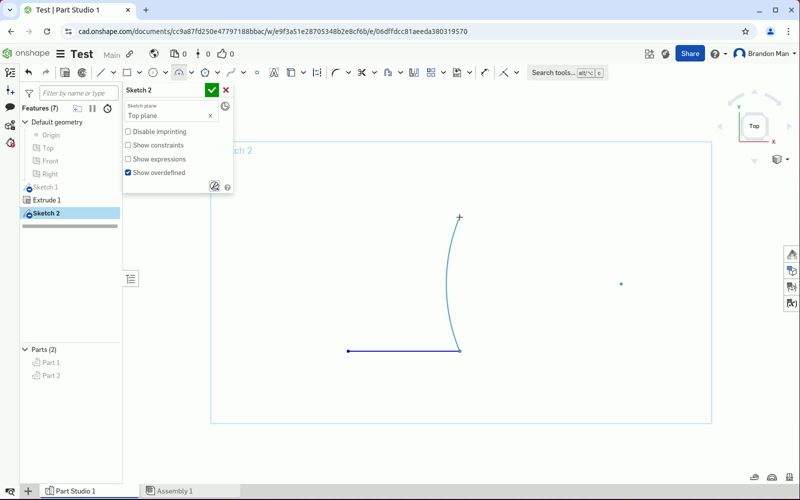
click(459, 216)
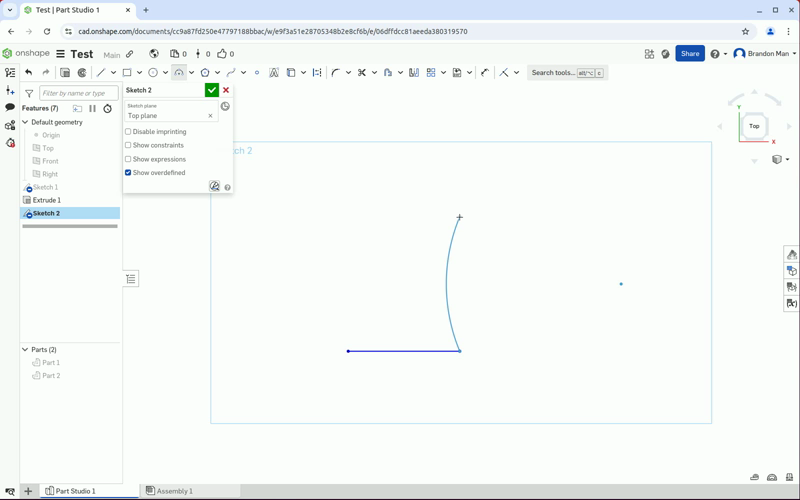
mouse_move(527, 283)
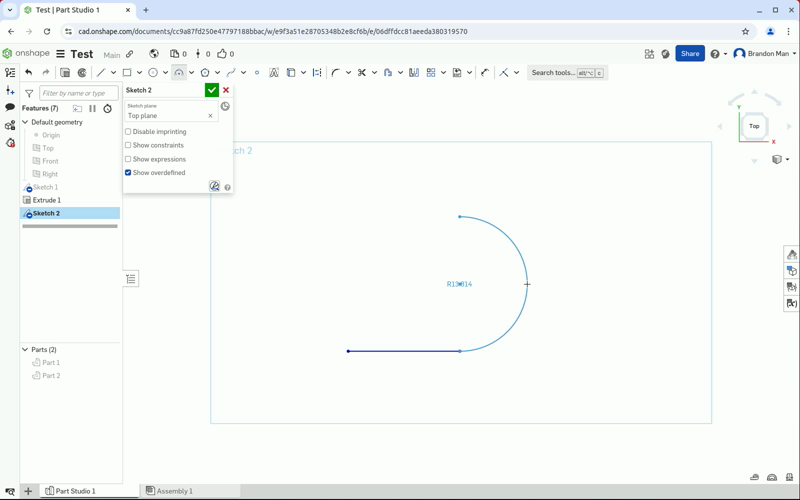
click(527, 283)
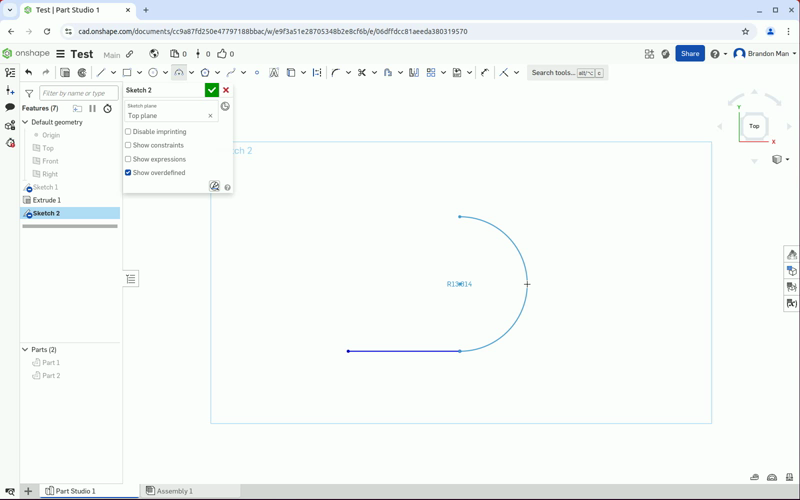
key_up(shift)
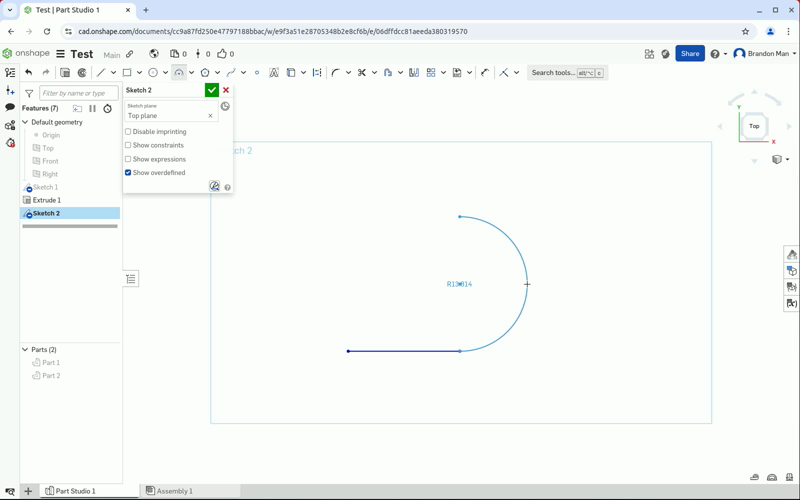
key(esc)
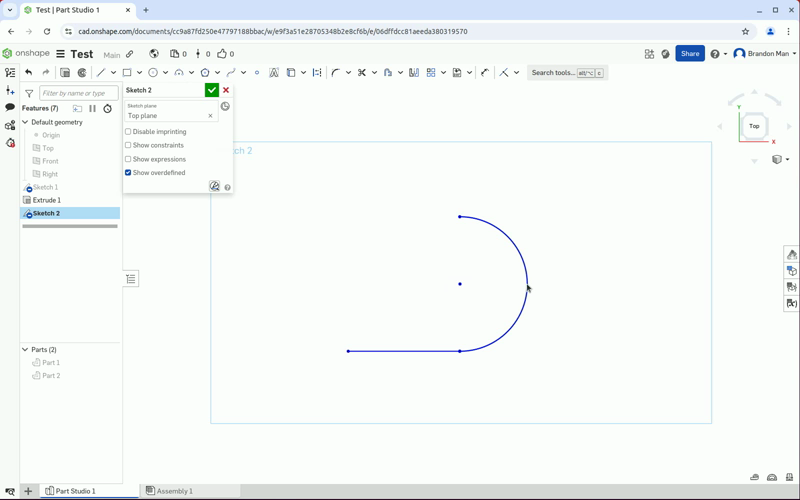
key(l)
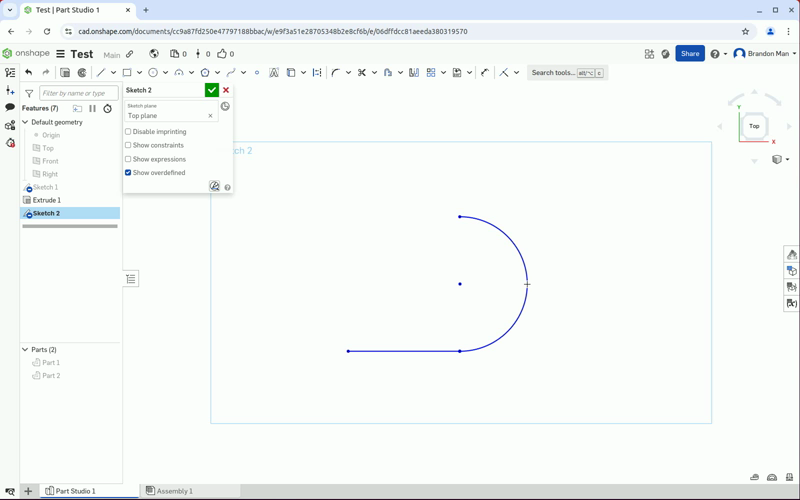
mouse_move(459, 216)
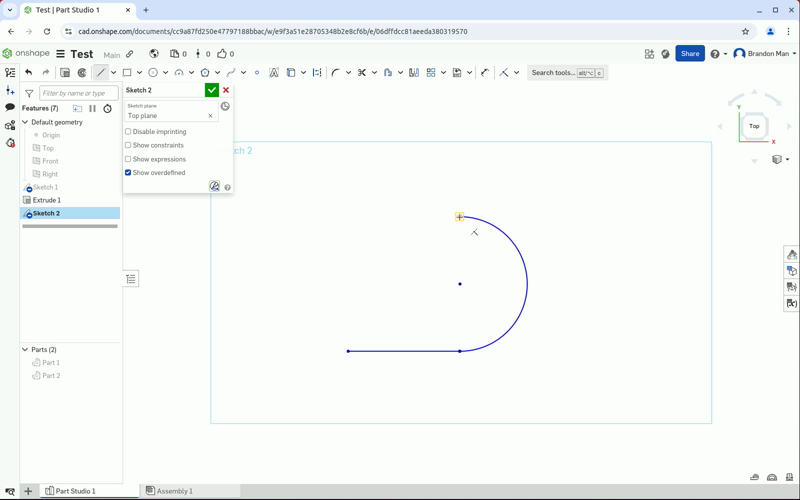
click(459, 216)
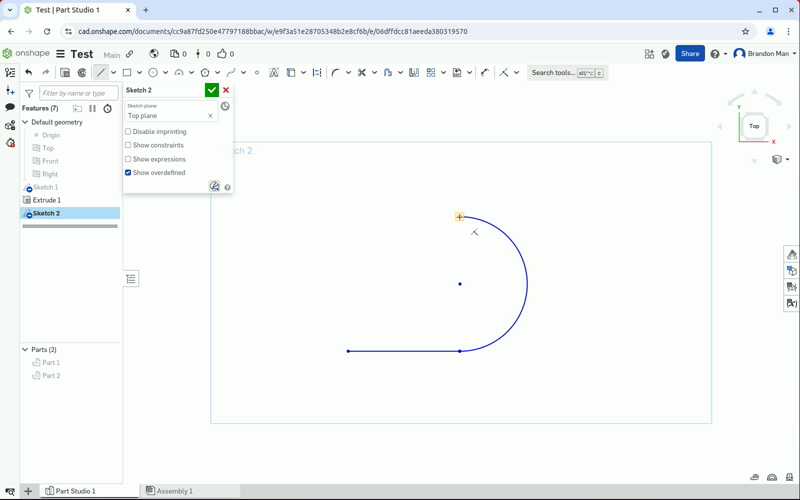
key_down(shift)
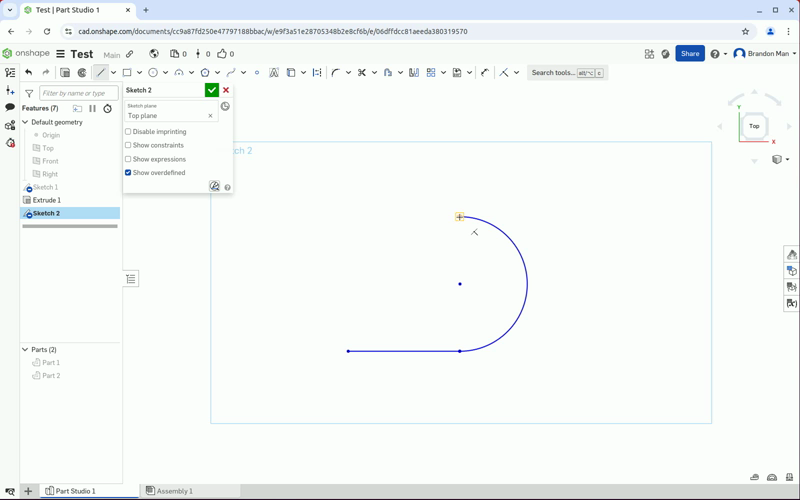
mouse_move(348, 216)
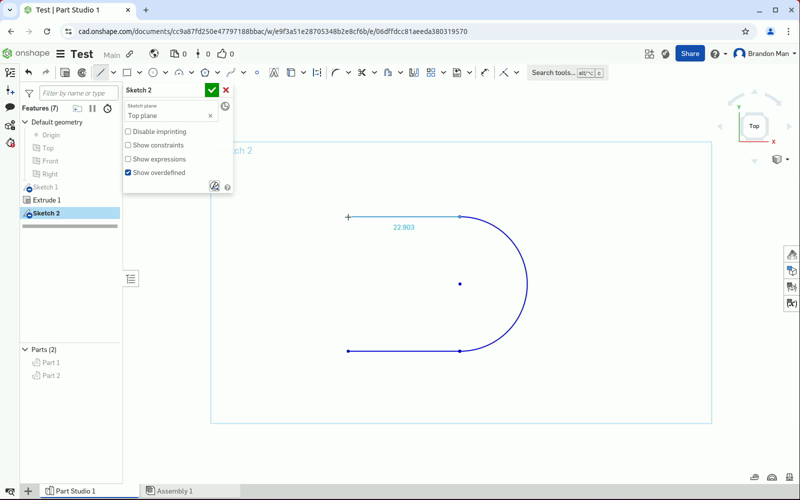
click(348, 216)
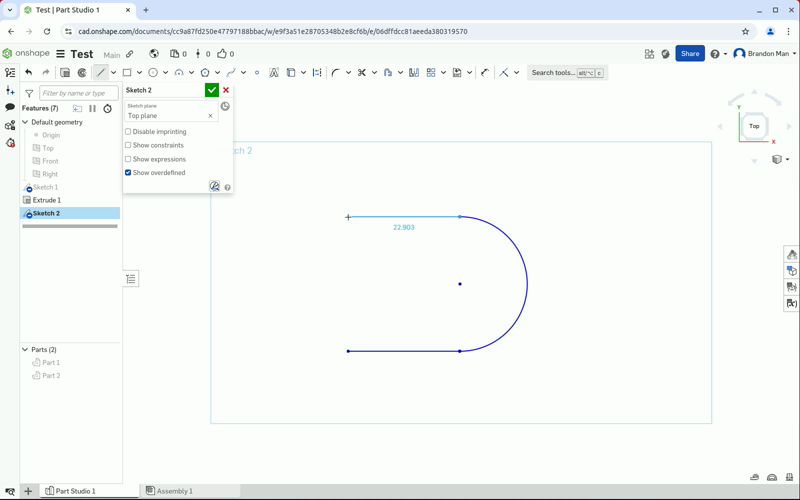
key_up(shift)
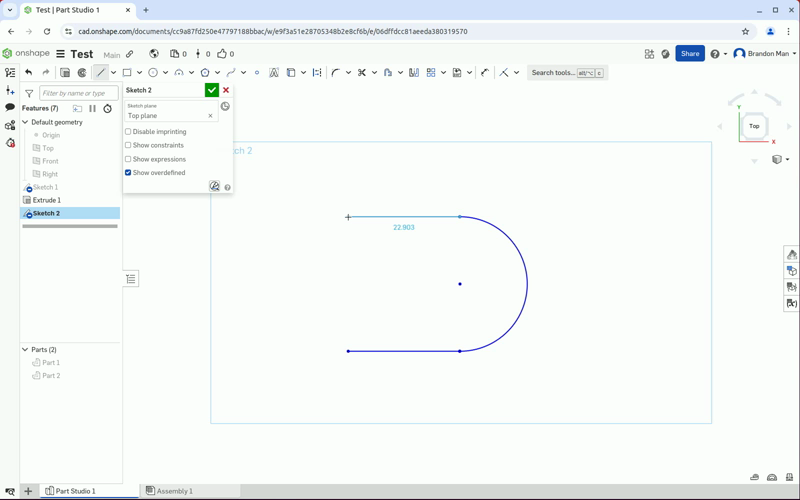
key_down(shift)
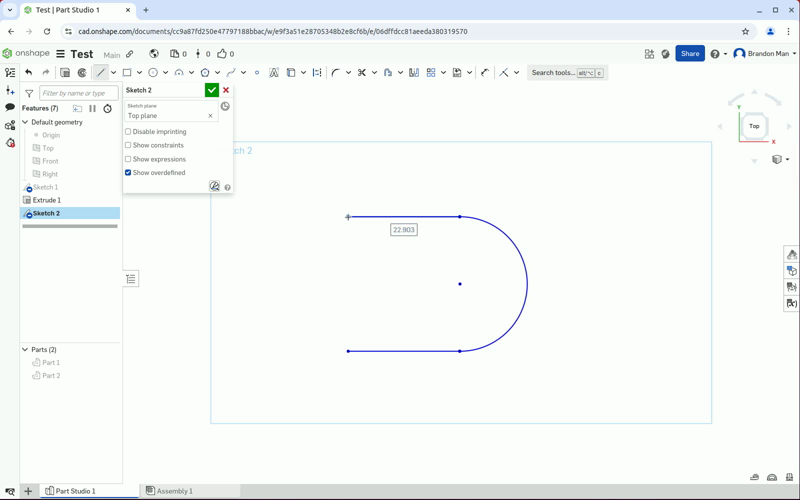
mouse_move(348, 351)
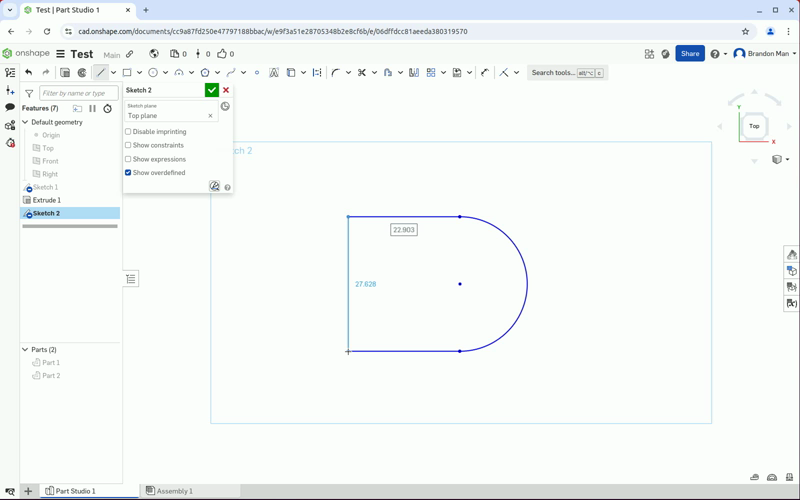
key_up(shift)
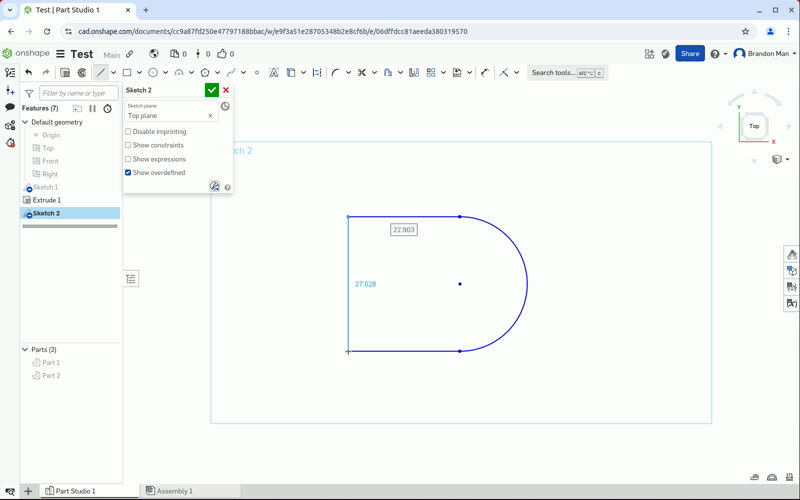
click(348, 351)
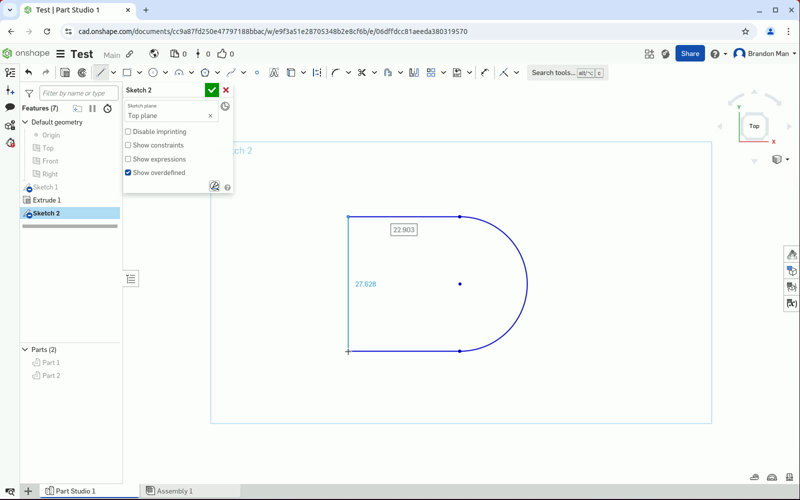
key(esc)
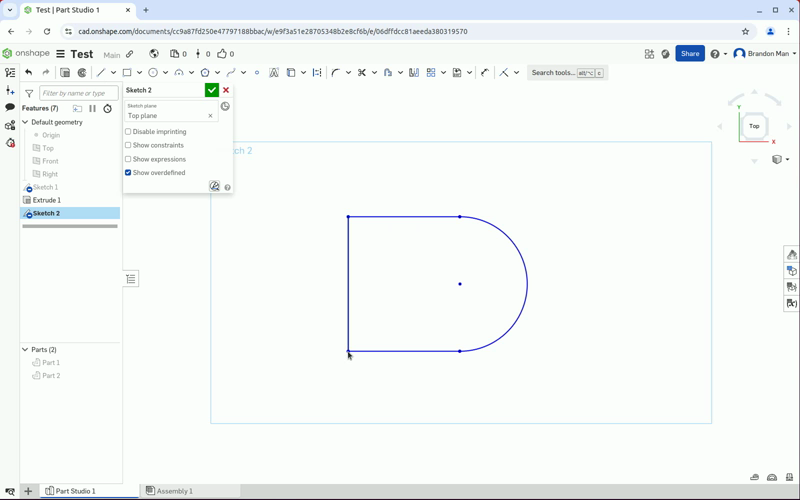
key(c)
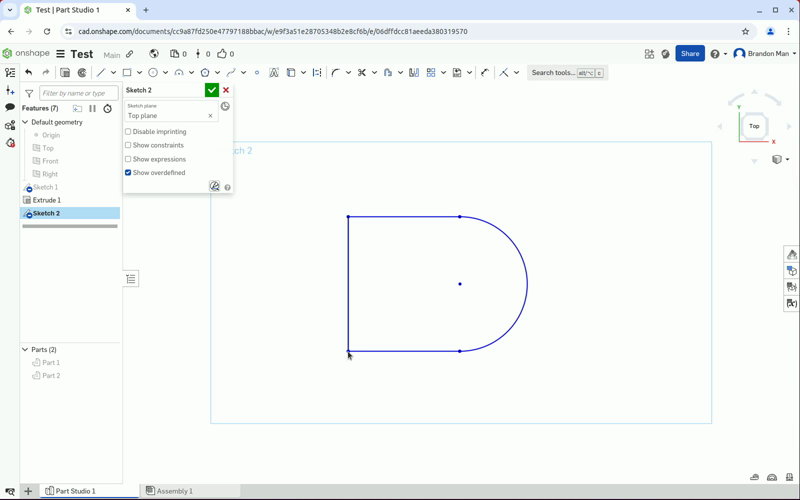
key_down(shift)
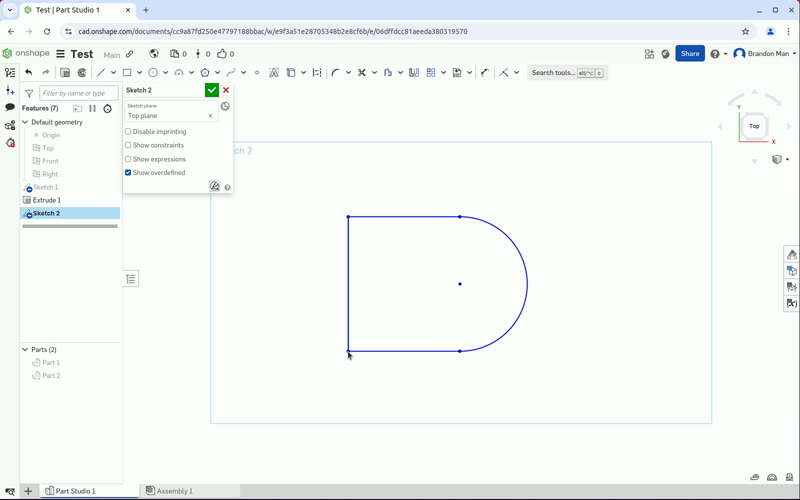
mouse_move(459, 282)
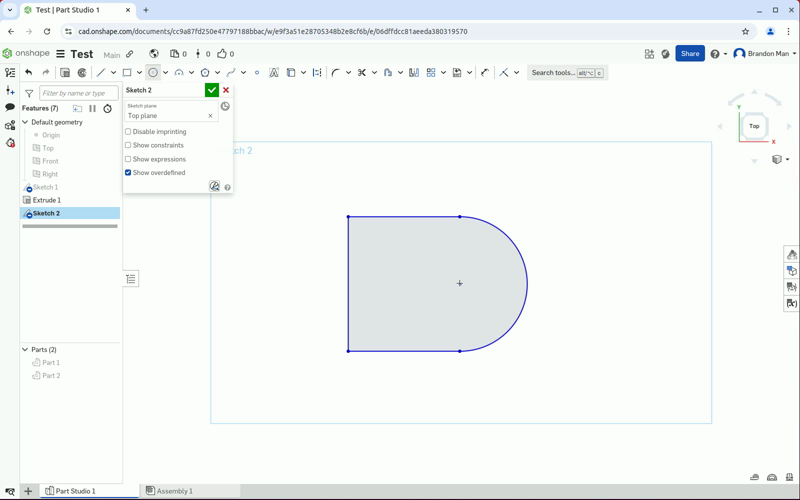
scroll(6)
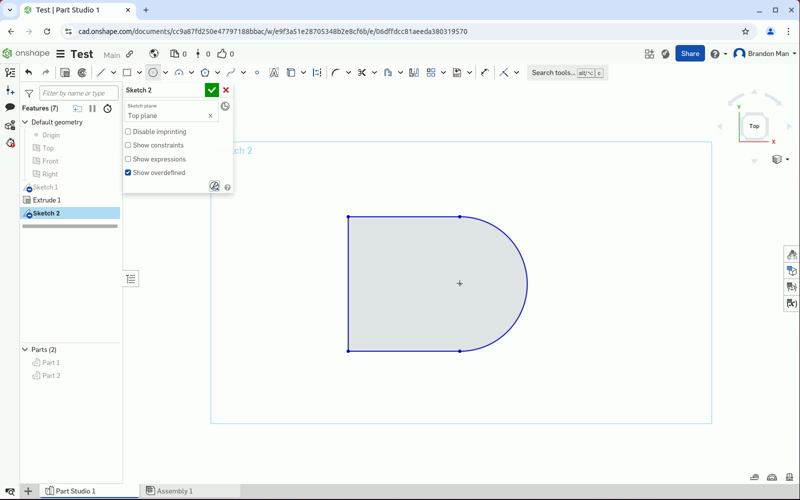
scroll(6)
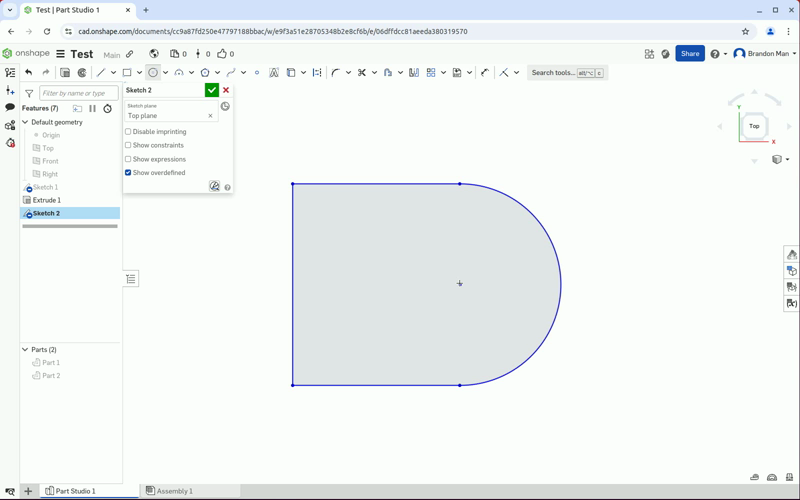
scroll(6)
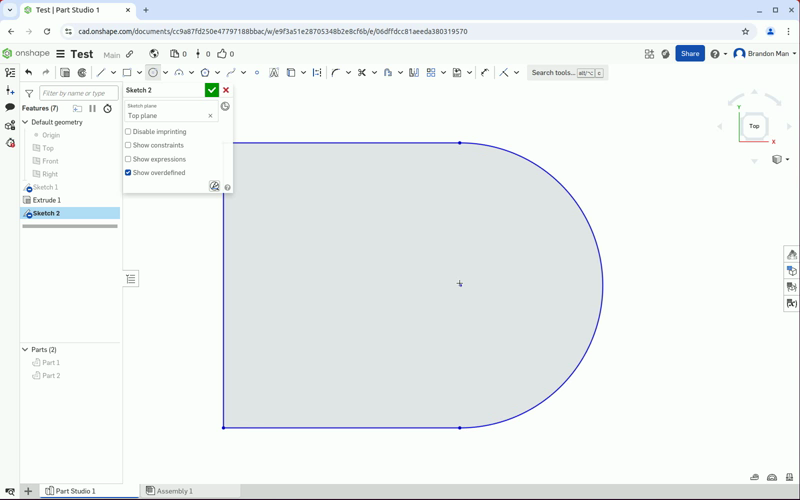
scroll(6)
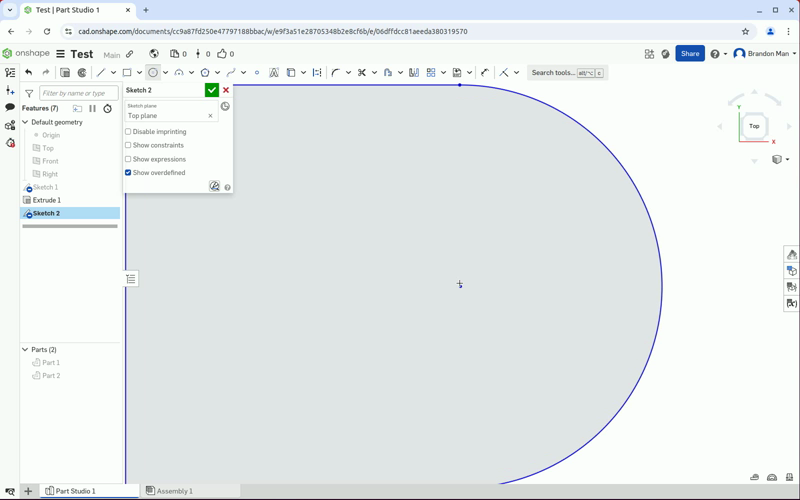
scroll(6)
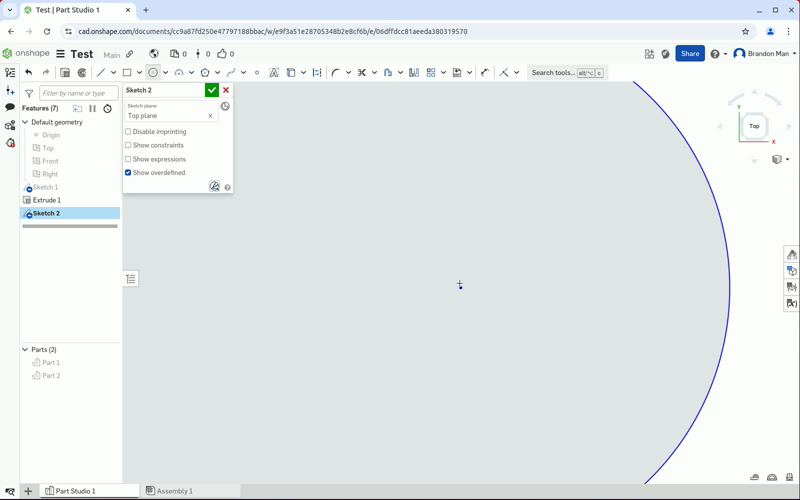
scroll(6)
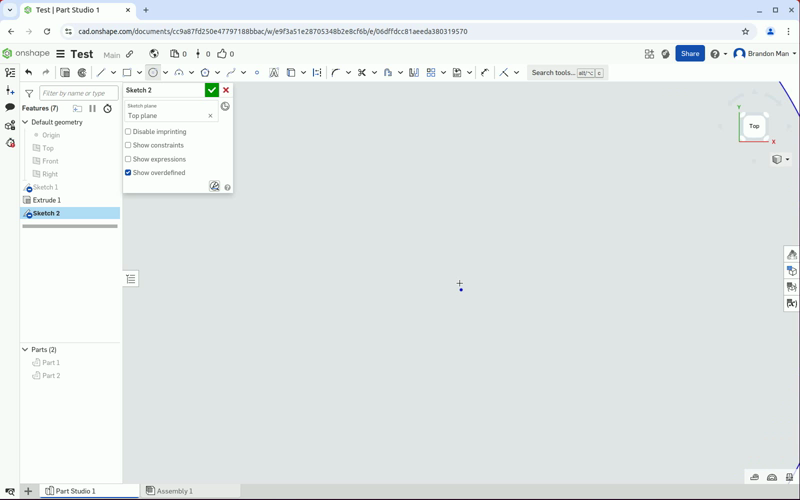
scroll(6)
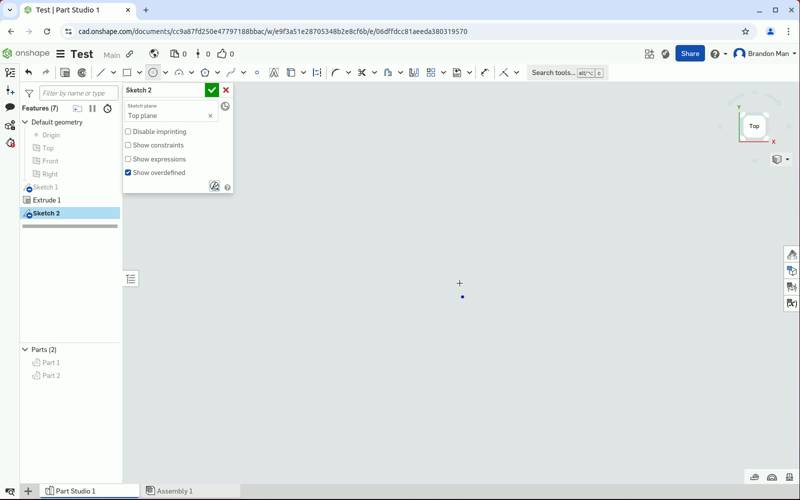
click(459, 282)
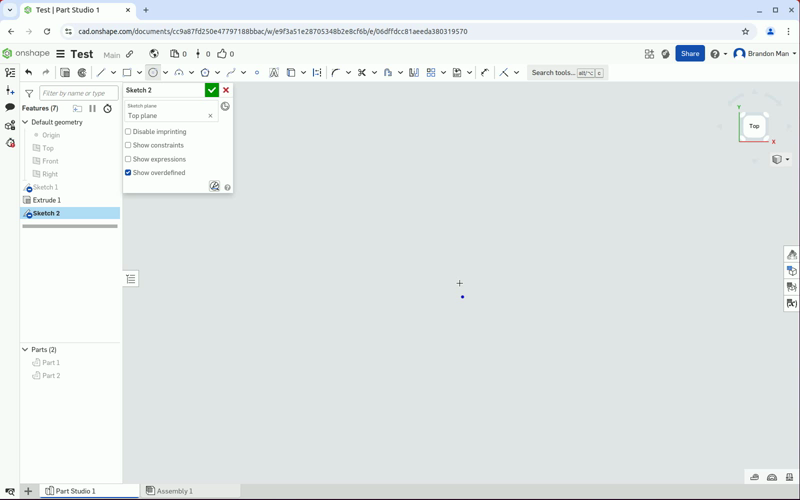
scroll(-6)
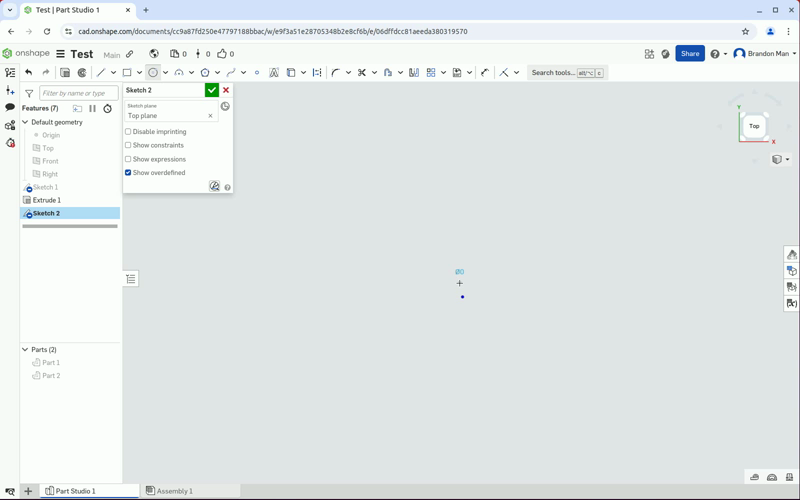
scroll(-6)
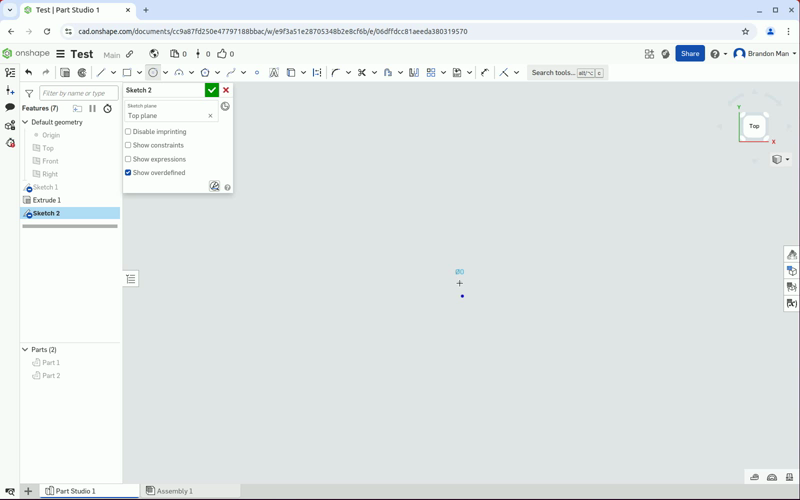
scroll(-6)
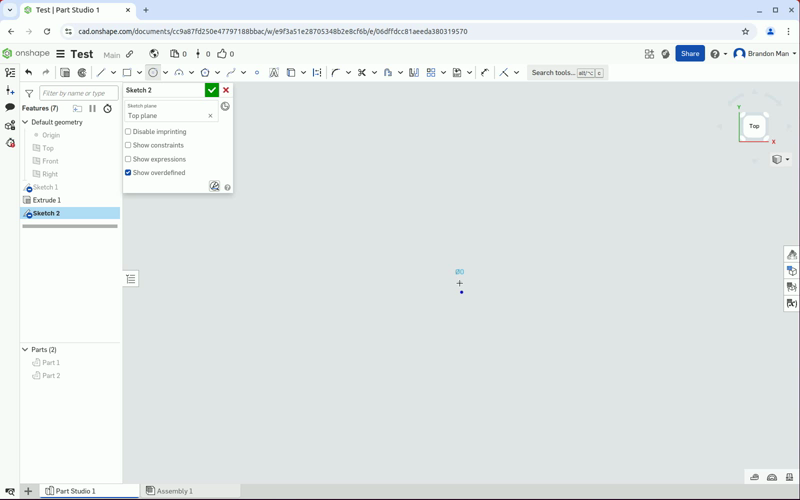
scroll(-6)
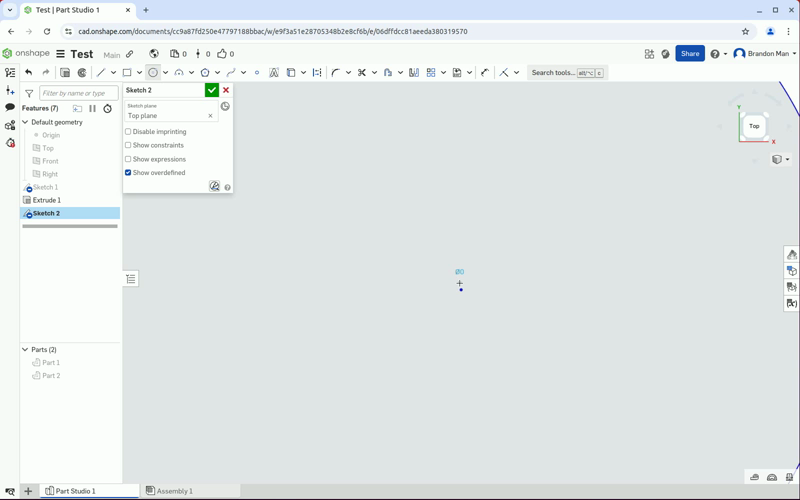
scroll(-6)
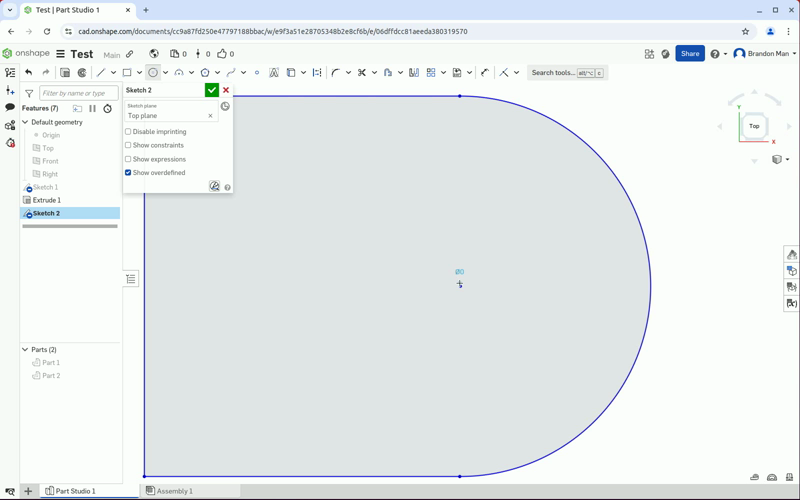
scroll(-6)
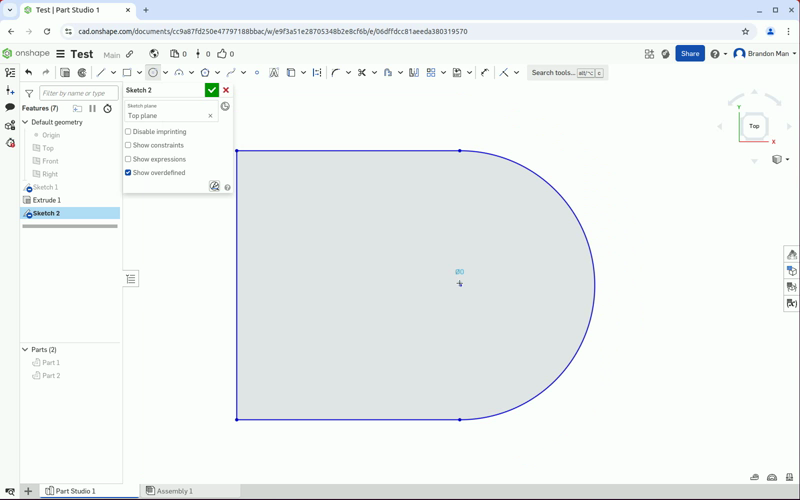
scroll(-6)
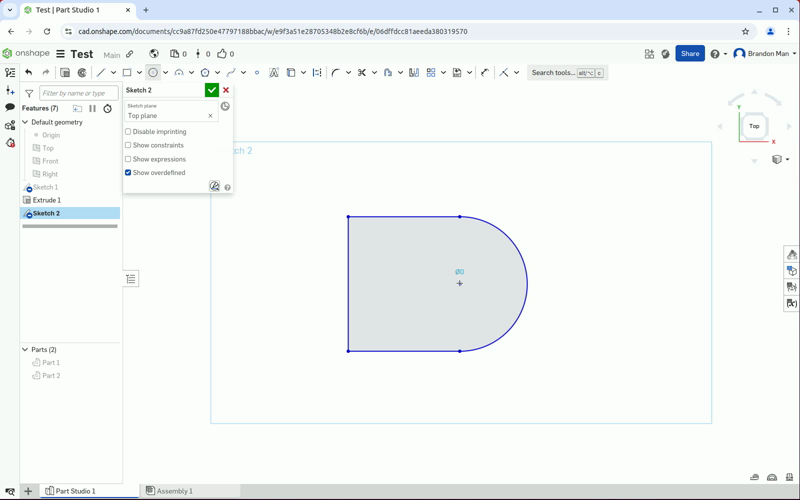
key_up(shift)
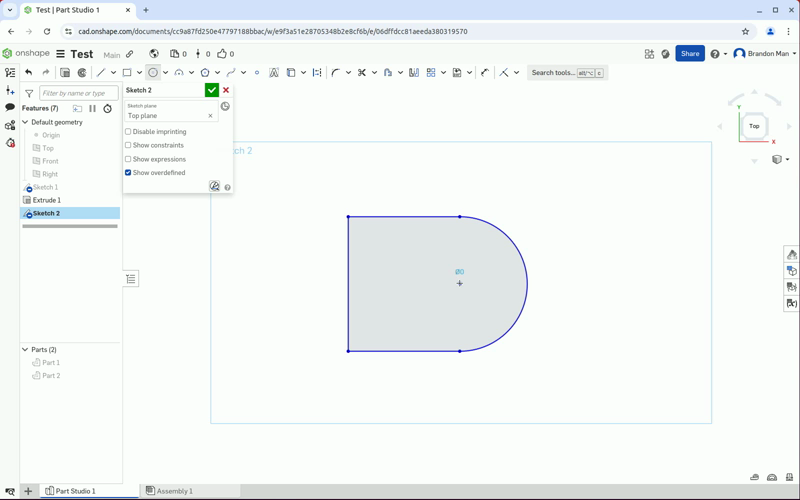
mouse_move(503, 282)
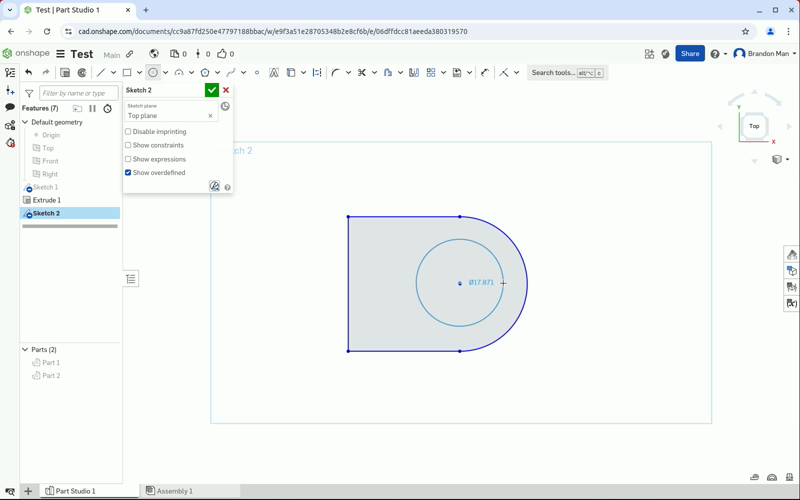
click(503, 282)
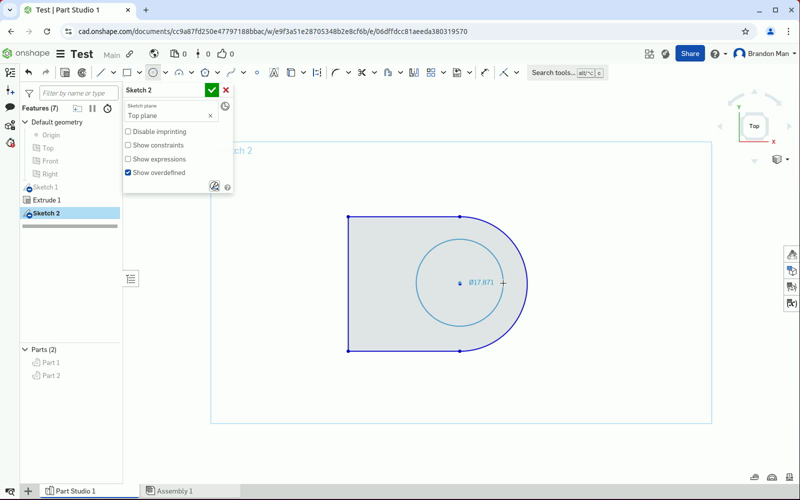
key(esc)
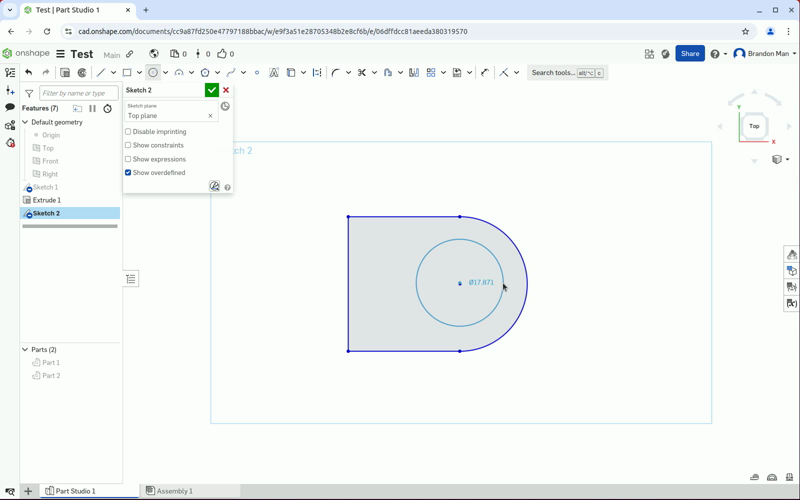
mouse_move(397, 277)
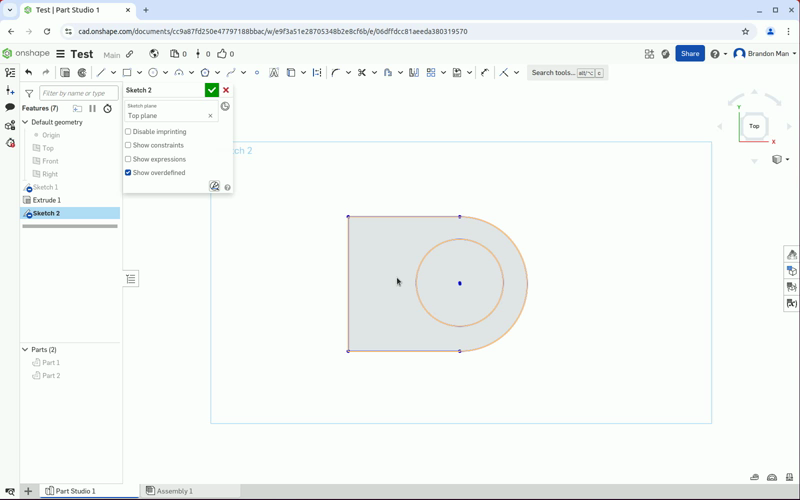
click(397, 277)
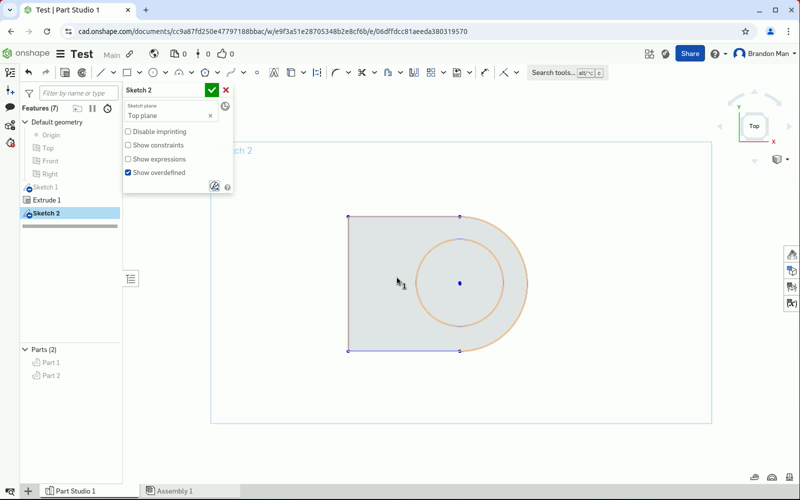
mouse_move(73, 352)
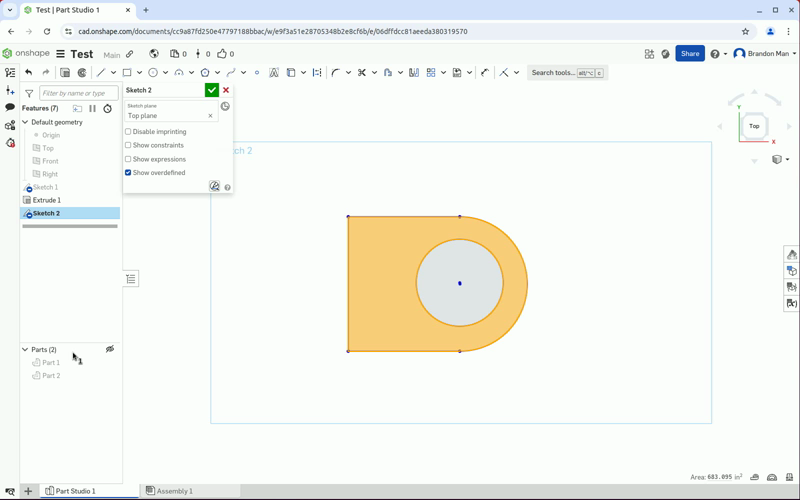
key(shift+y)
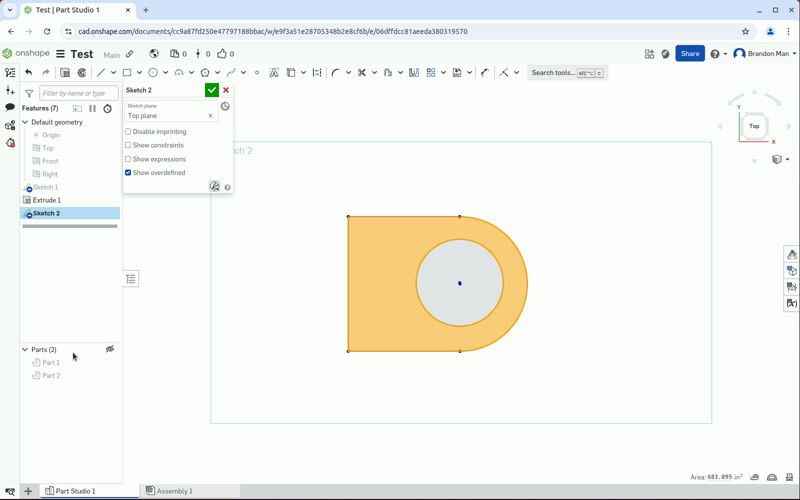
key(shift+e)
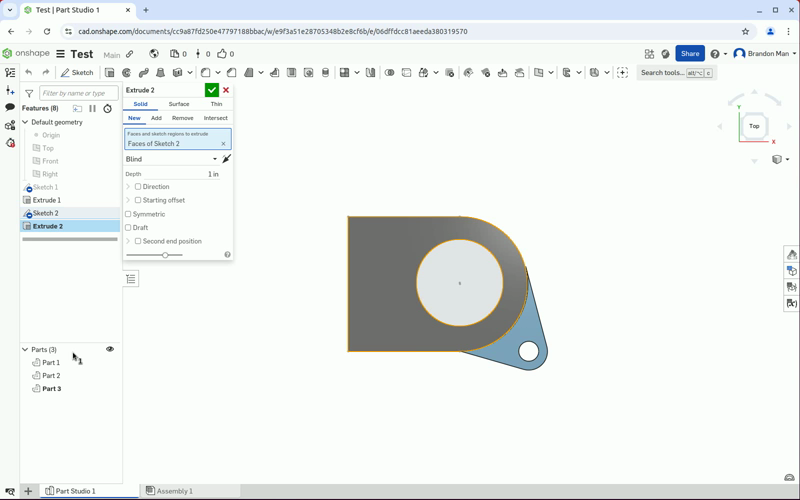
mouse_move(143, 106)
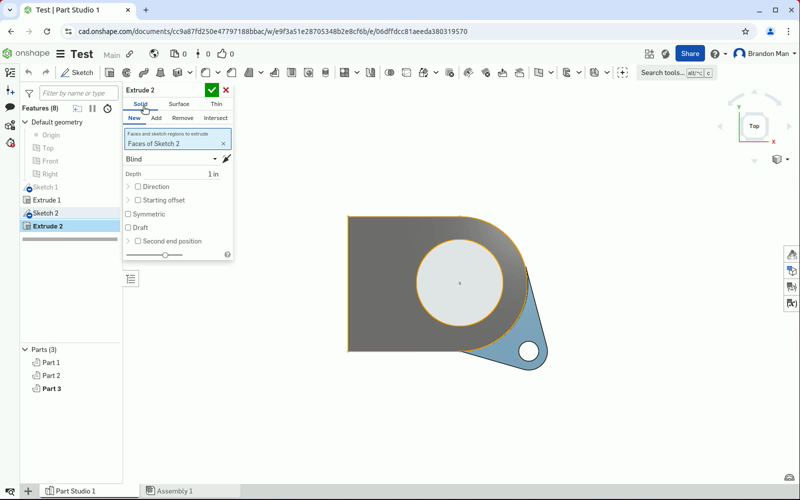
click(143, 106)
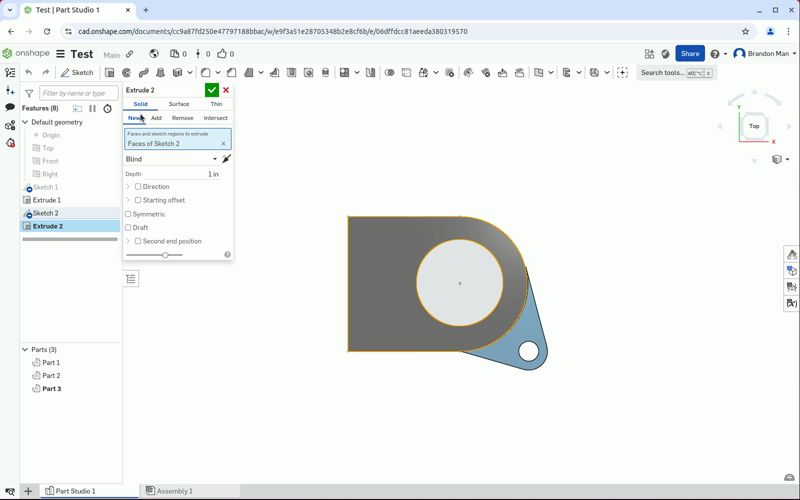
mouse_move(137, 120)
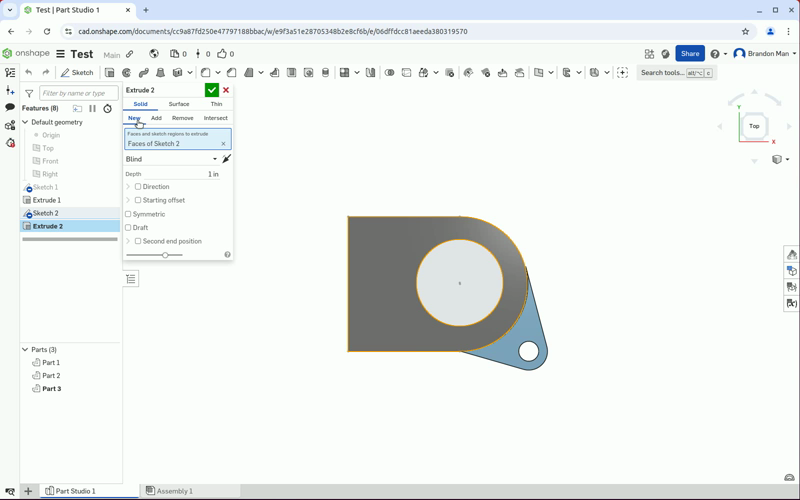
click(137, 120)
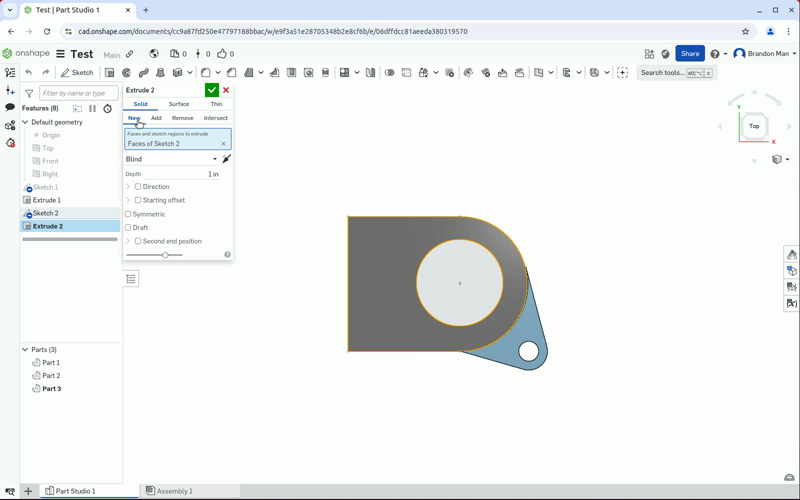
key(tab, 4)
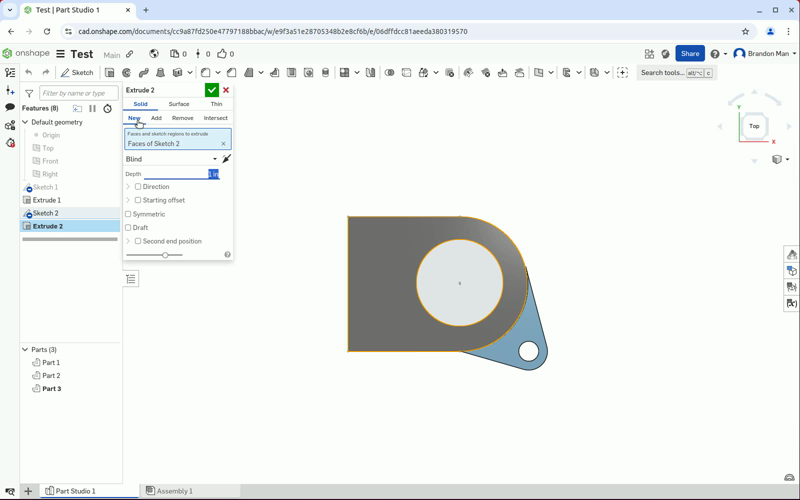
text(0.963)
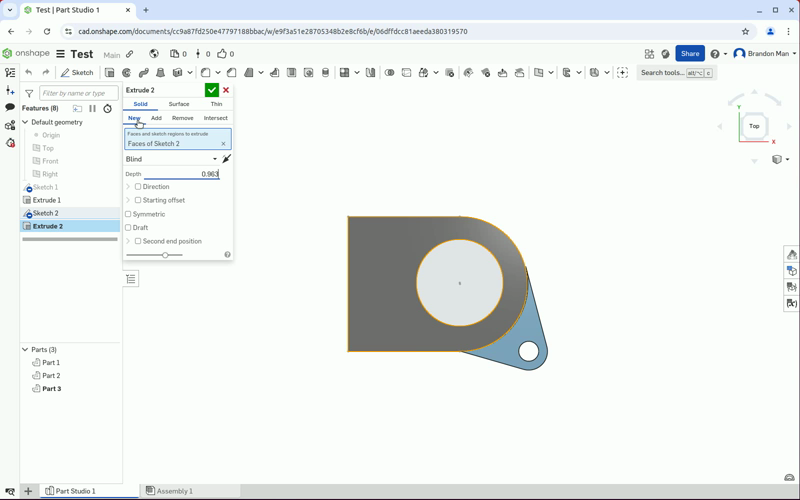
key(enter)
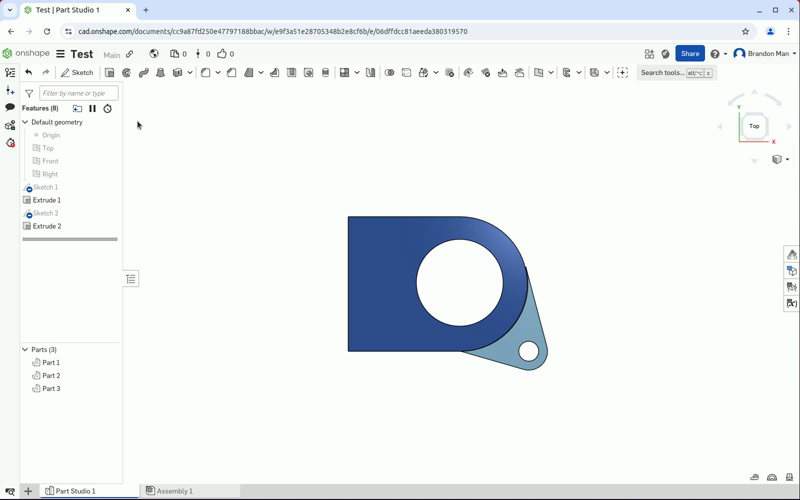
key(shift+h)
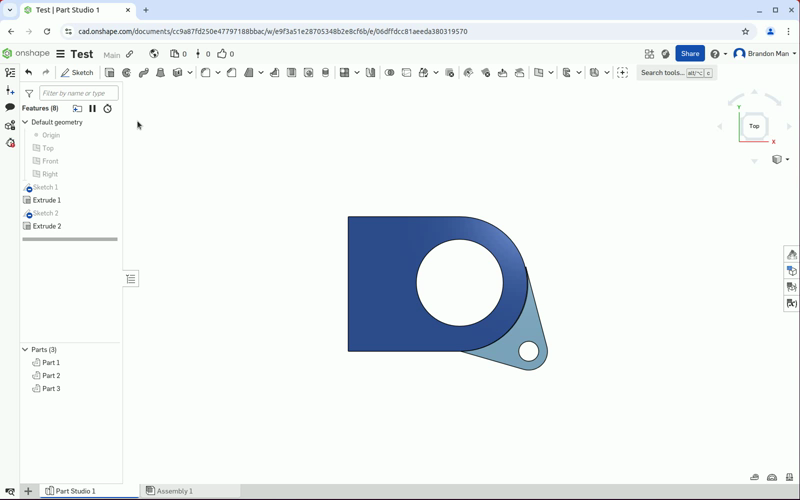
key(shift+h)
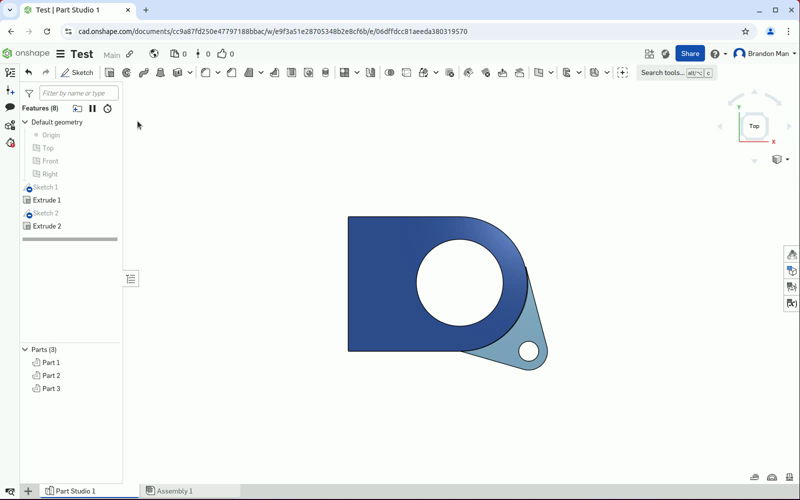
mouse_move(73, 189)
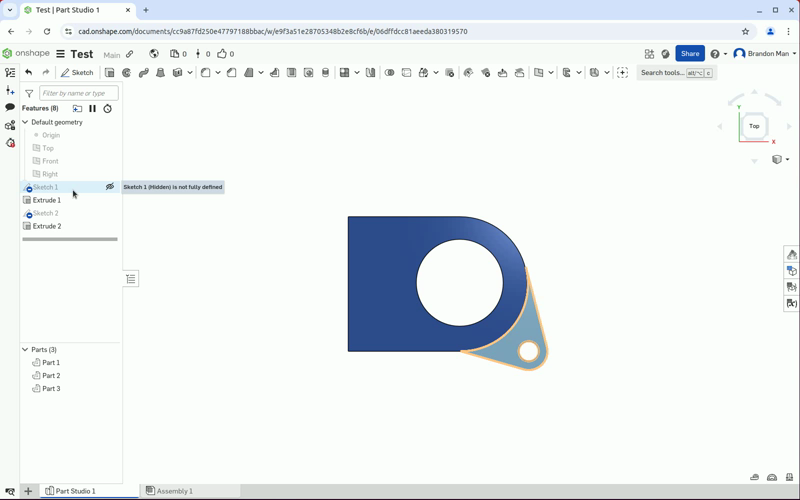
click(73, 189)
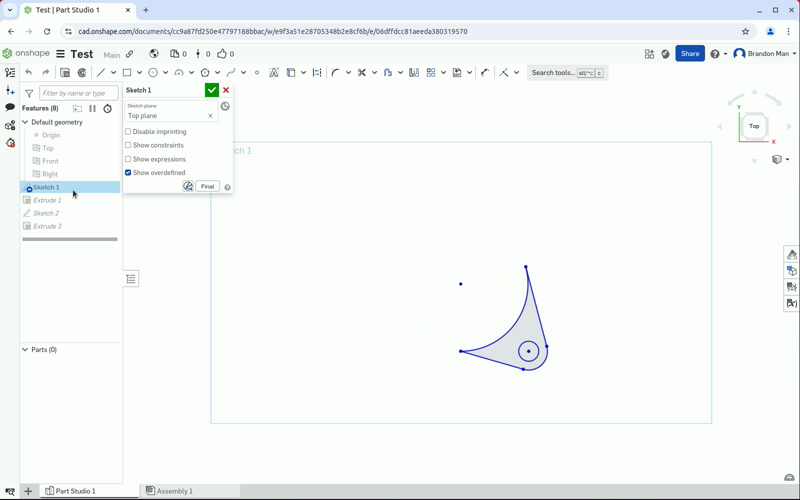
mouse_move(229, 92)
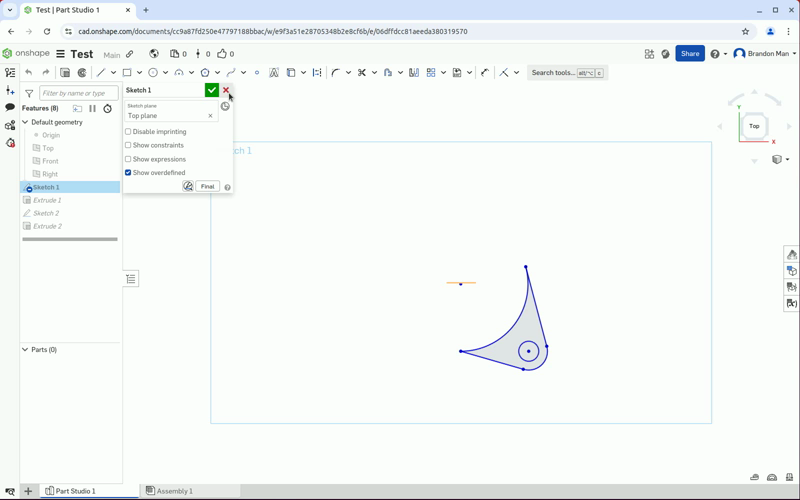
click(229, 92)
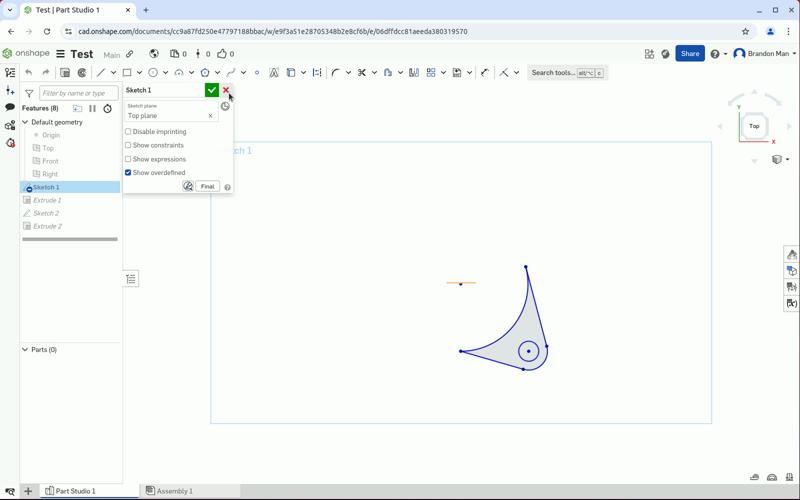
key(shift+s)
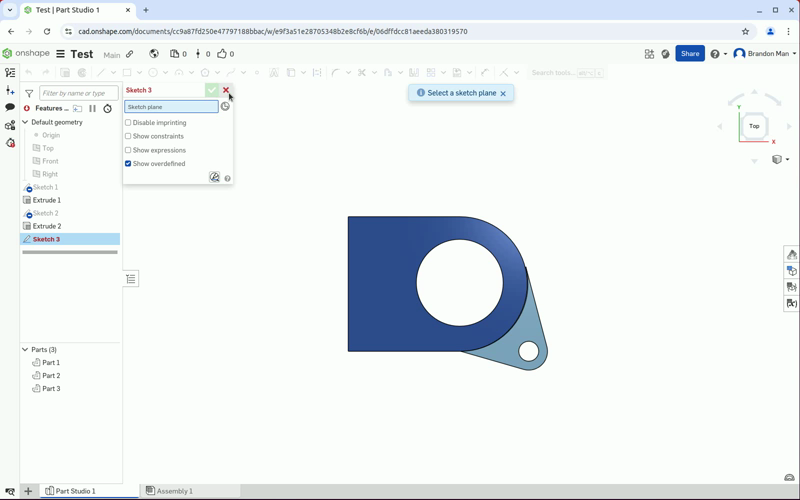
mouse_move(73, 150)
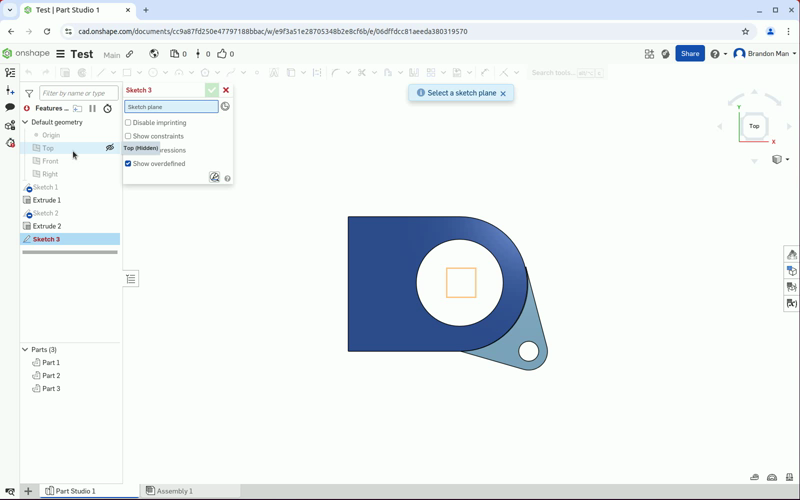
click(73, 150)
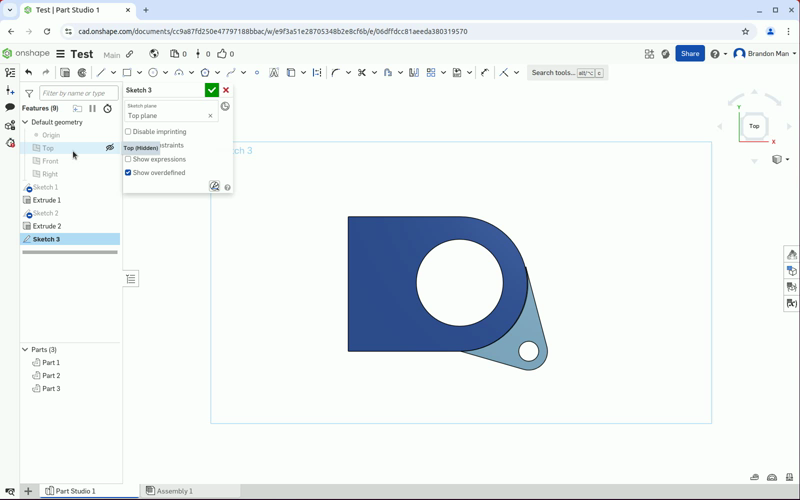
mouse_move(73, 352)
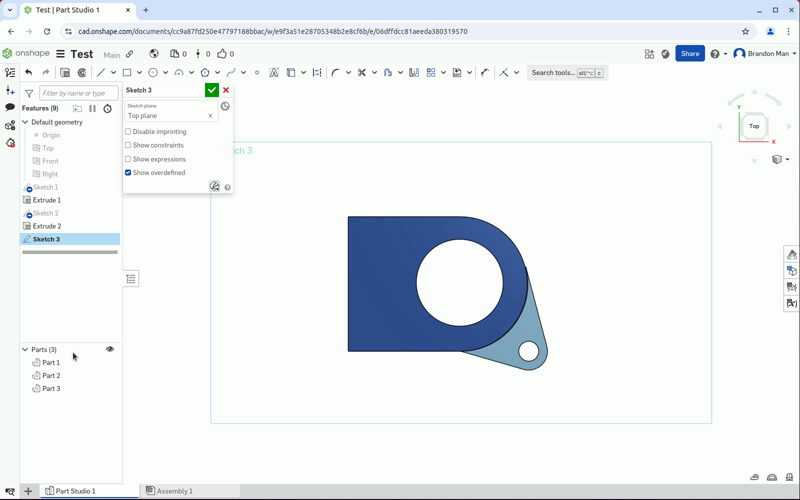
key(y)
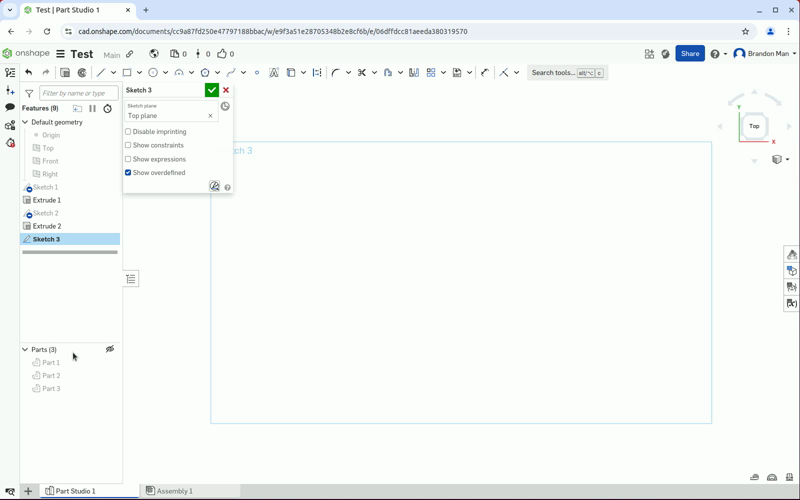
key(l)
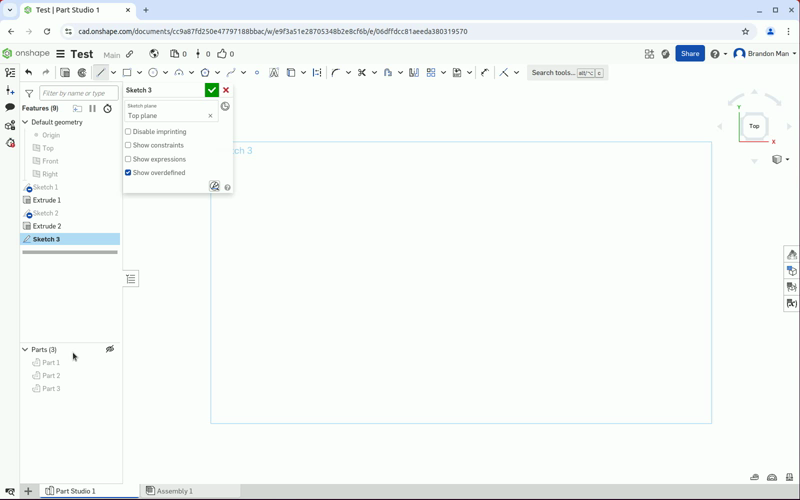
key_down(shift)
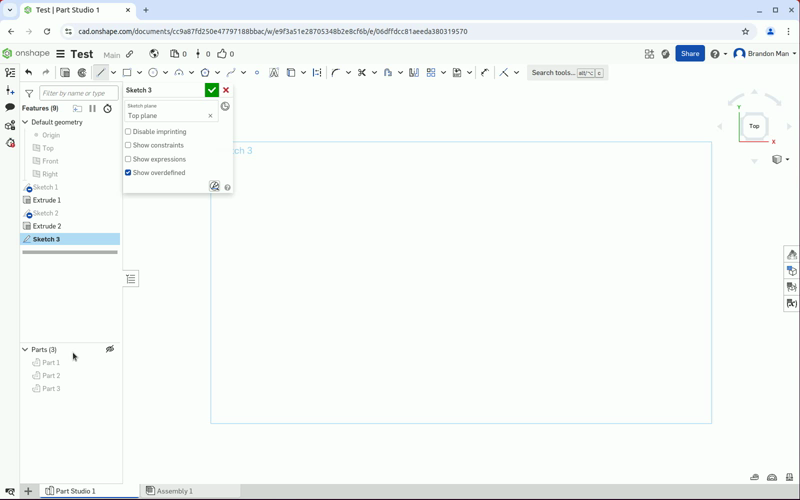
mouse_move(348, 351)
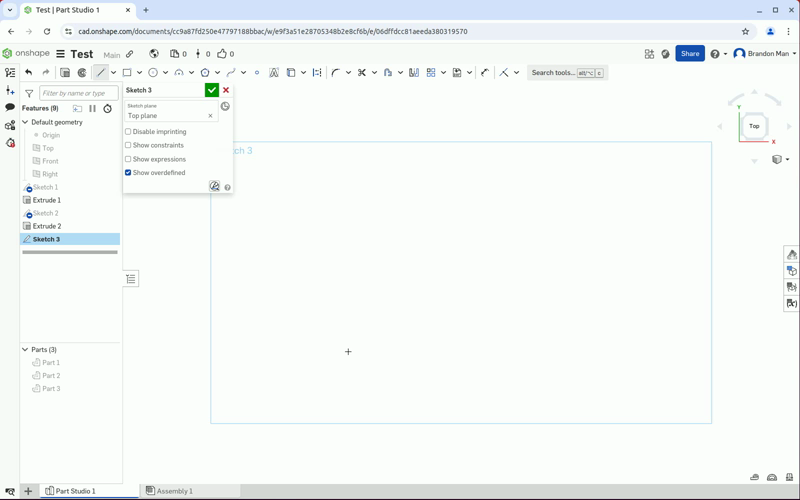
click(348, 351)
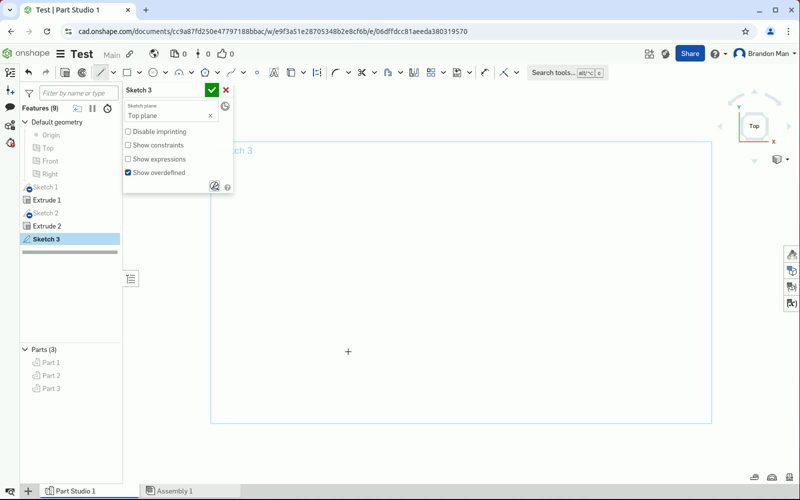
key_up(shift)
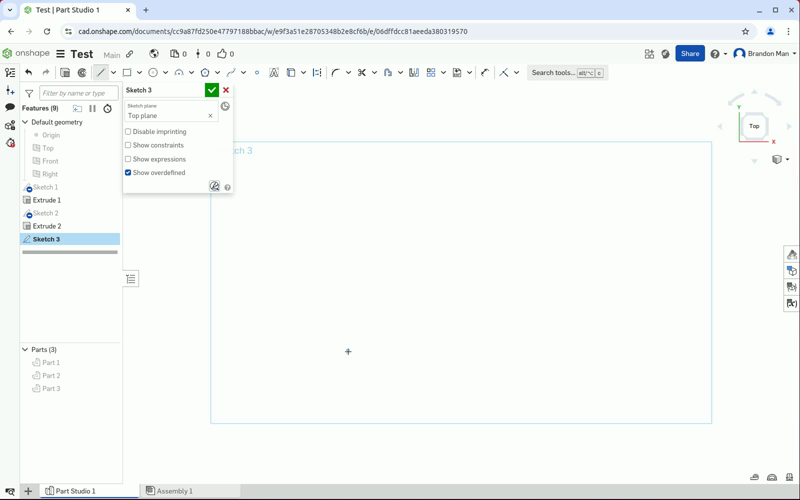
key_down(shift)
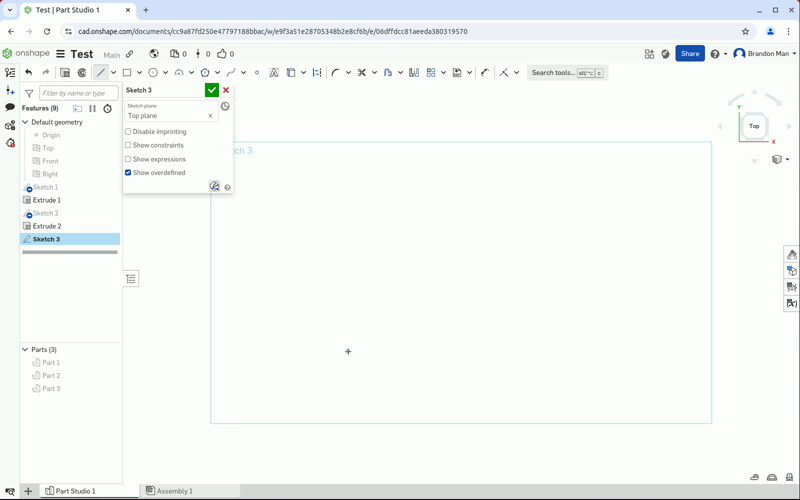
mouse_move(459, 351)
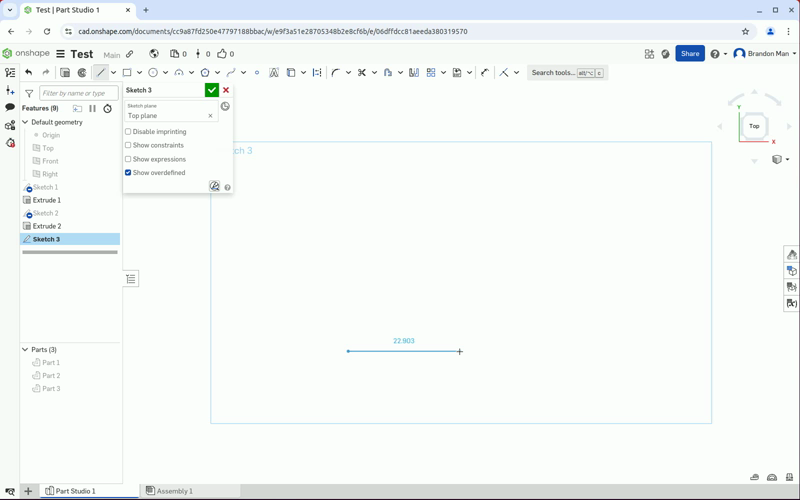
click(459, 351)
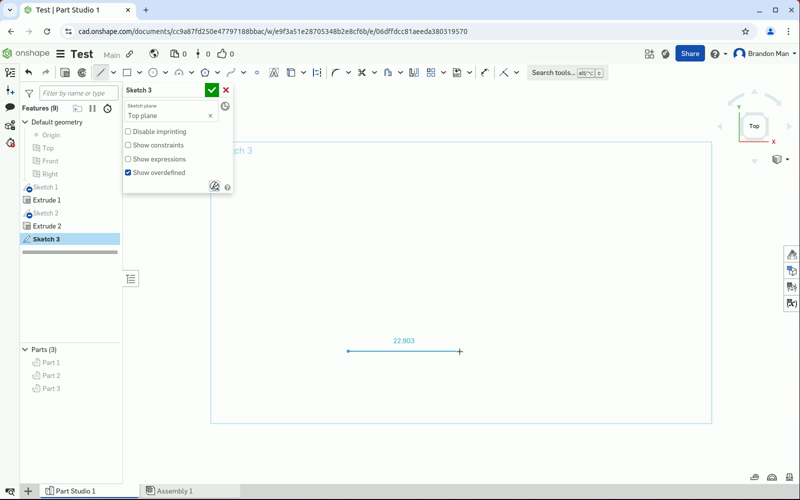
key_up(shift)
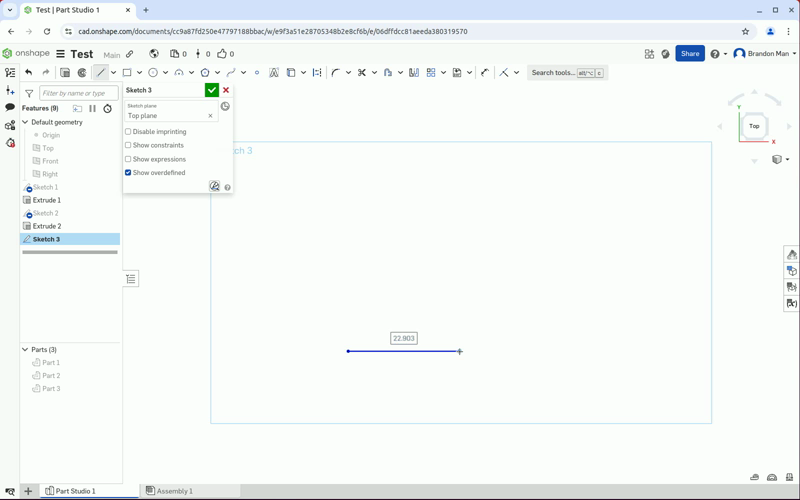
key(esc)
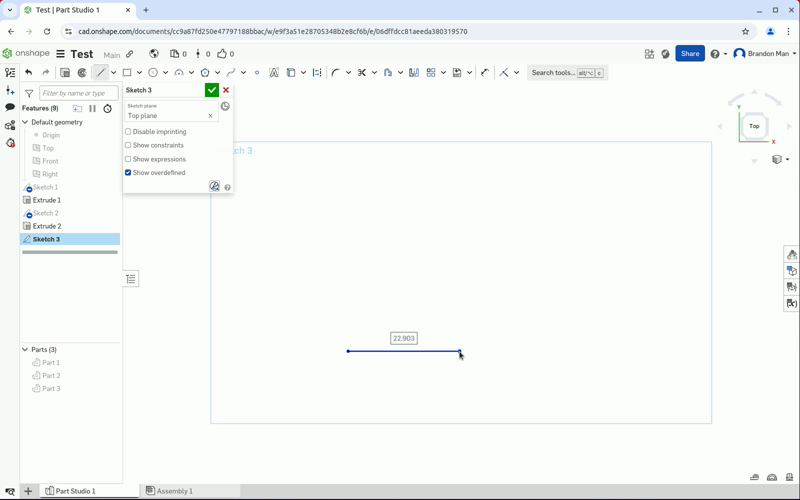
key(a)
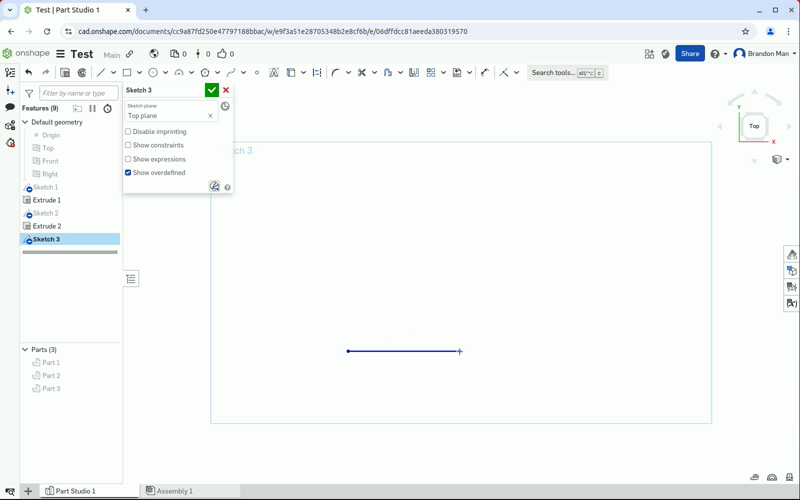
mouse_move(459, 351)
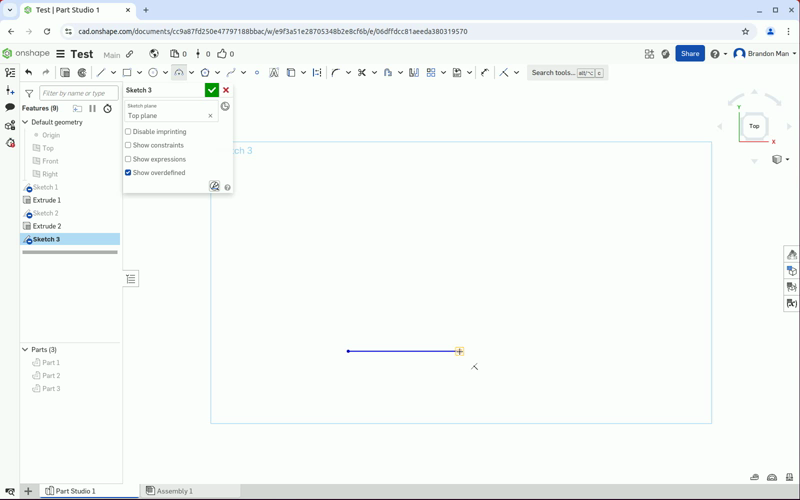
click(459, 351)
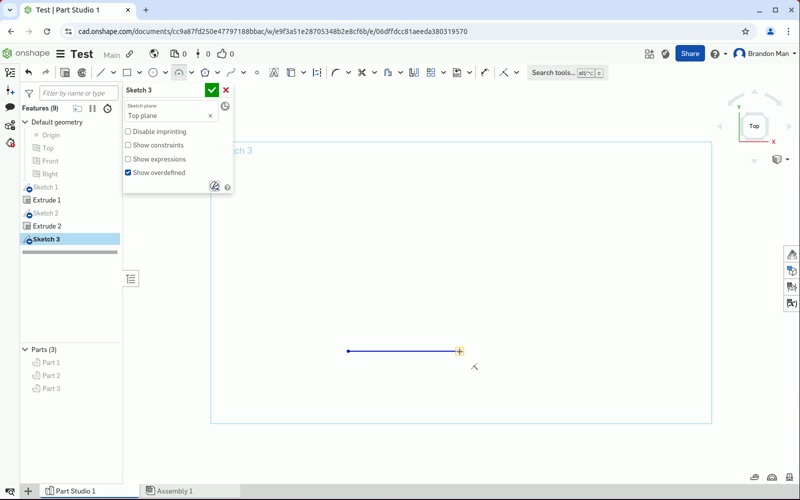
key_down(shift)
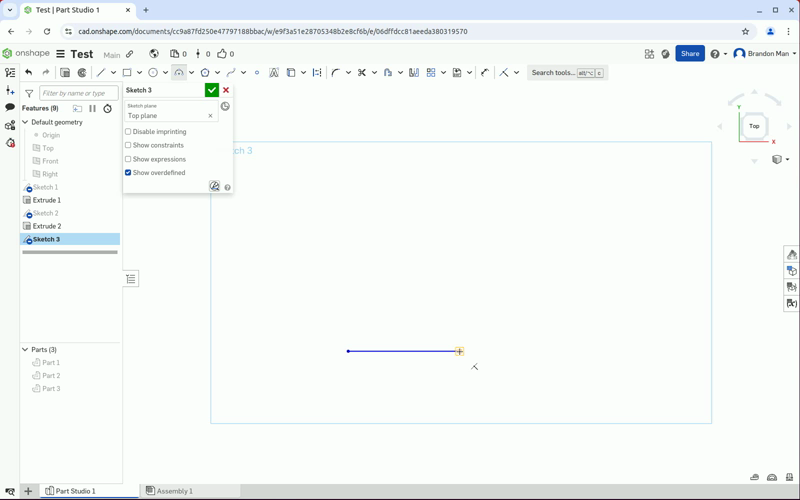
mouse_move(459, 216)
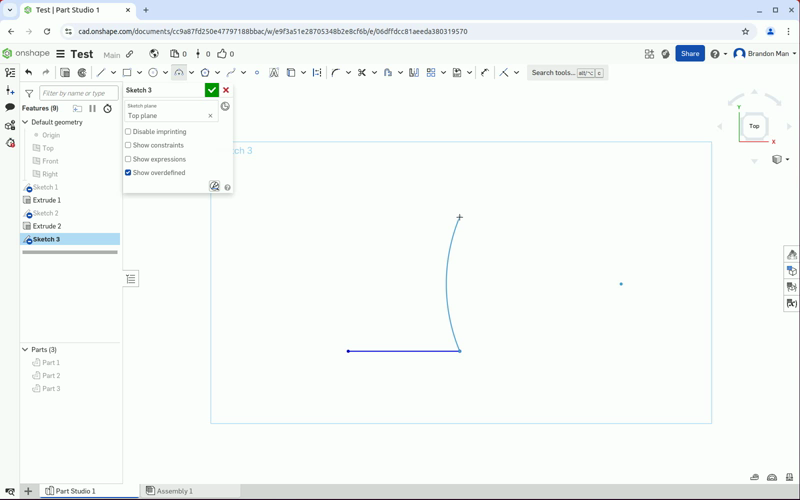
click(459, 216)
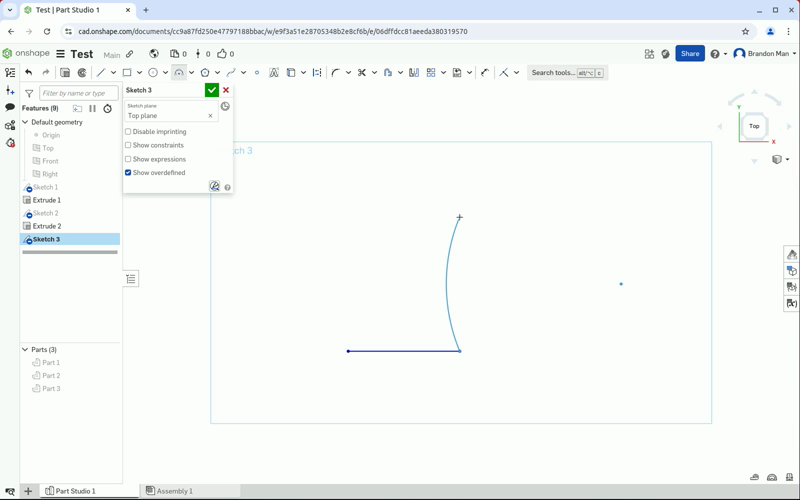
mouse_move(527, 283)
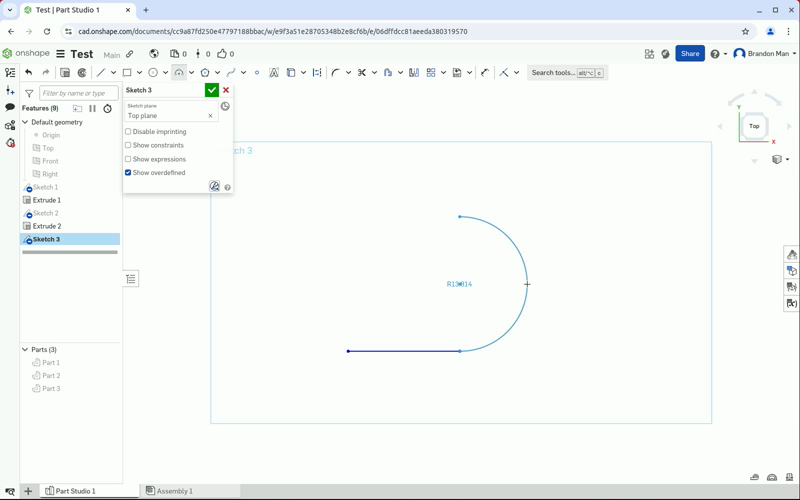
click(527, 283)
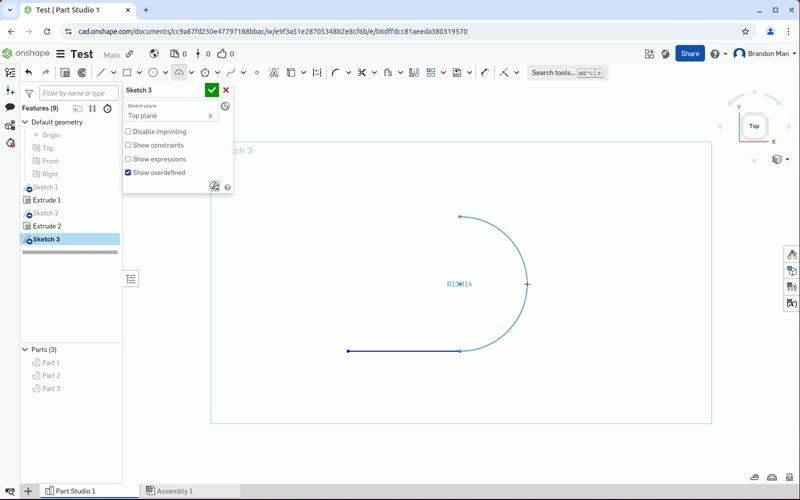
key_up(shift)
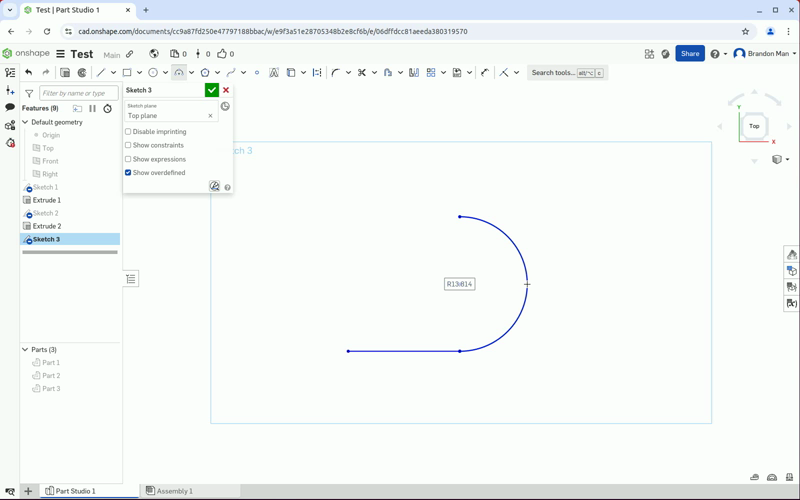
key(esc)
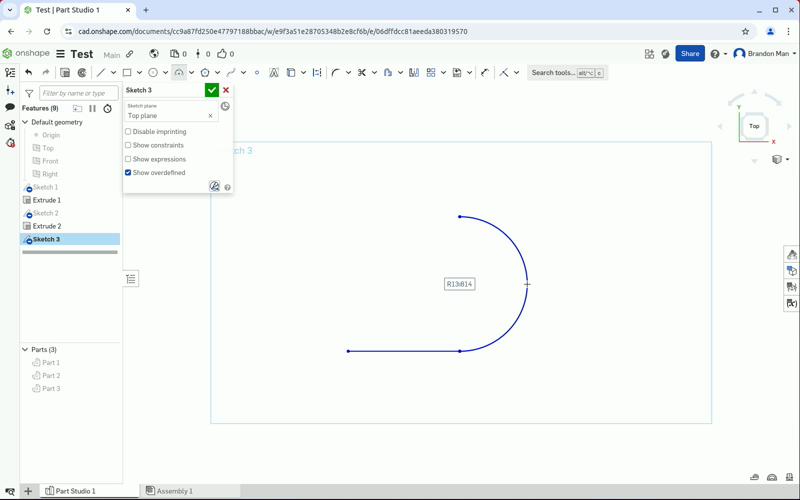
key(l)
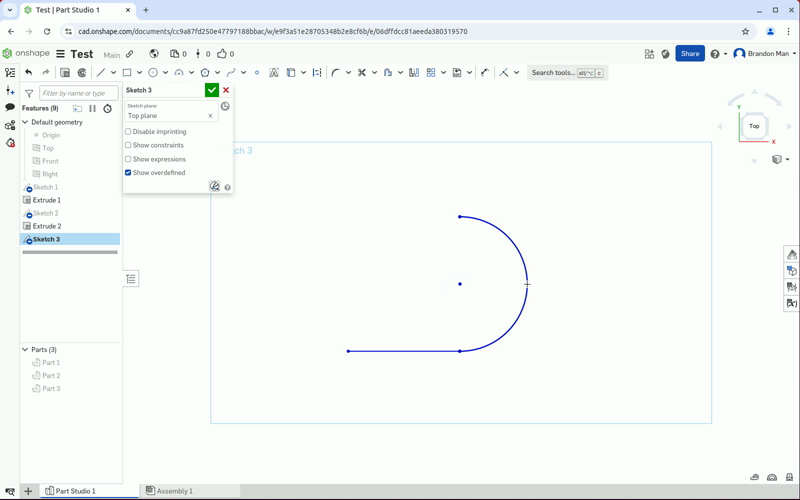
mouse_move(459, 216)
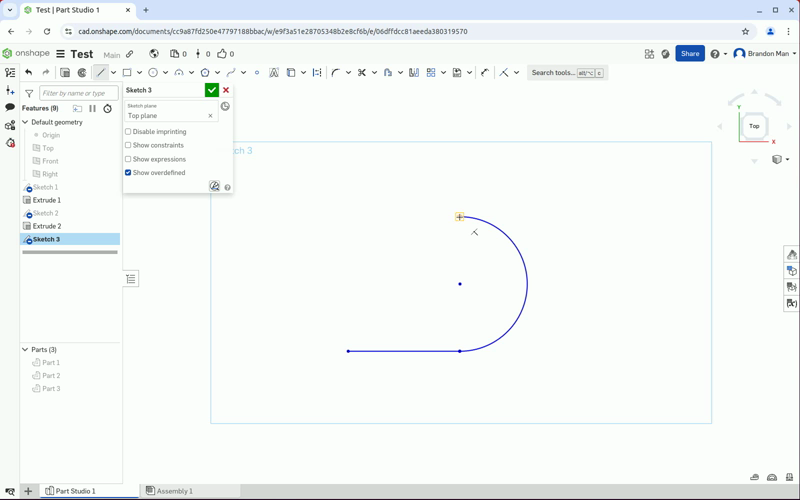
click(459, 216)
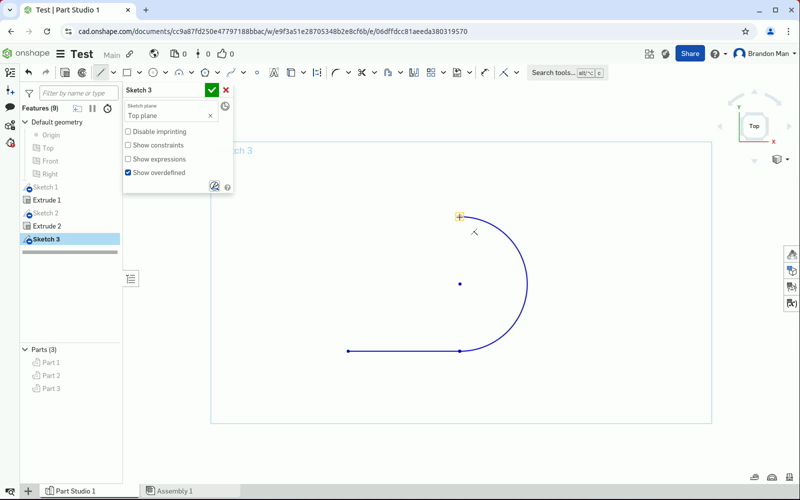
key_down(shift)
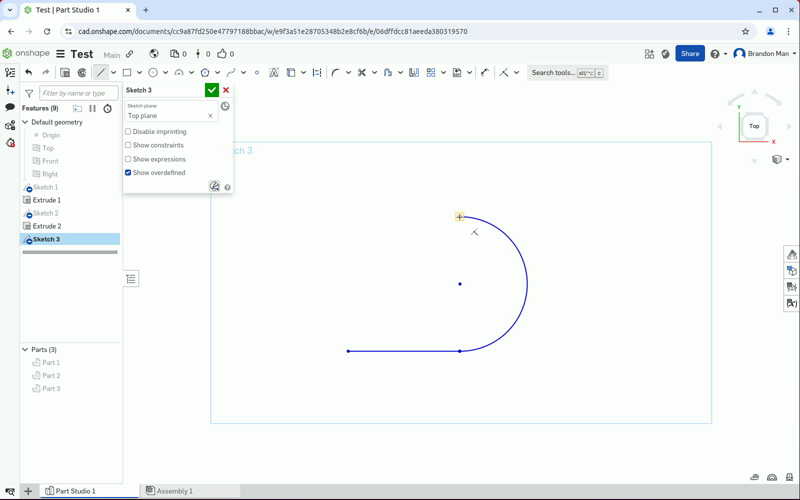
mouse_move(348, 216)
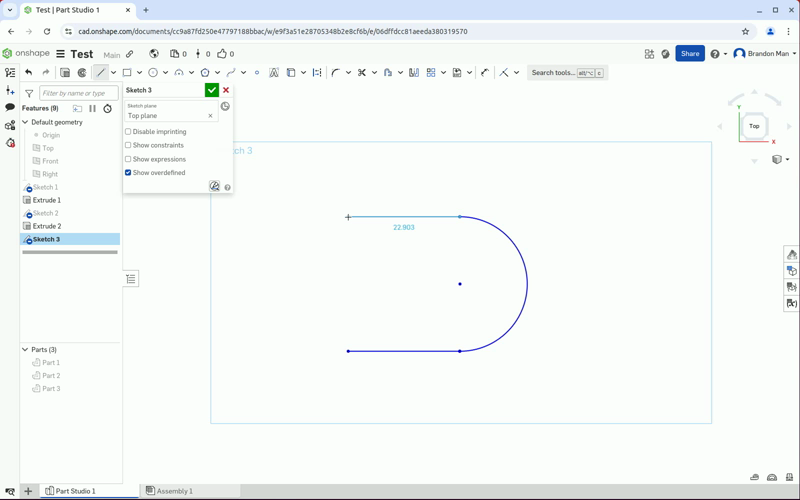
click(348, 216)
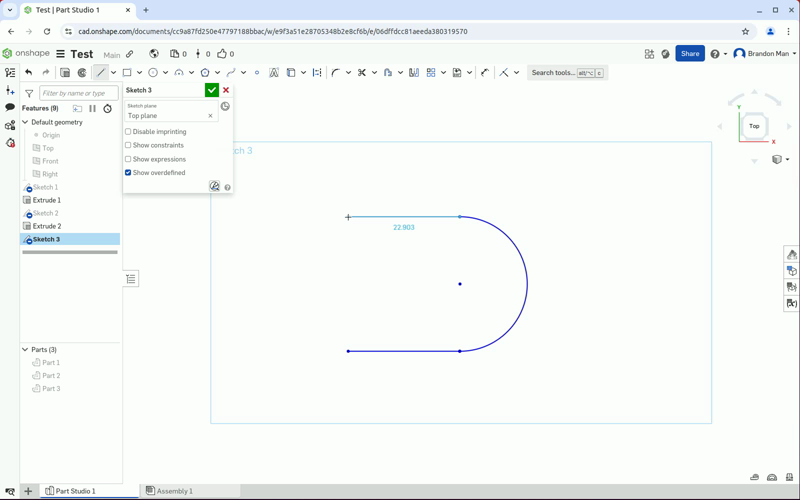
key_up(shift)
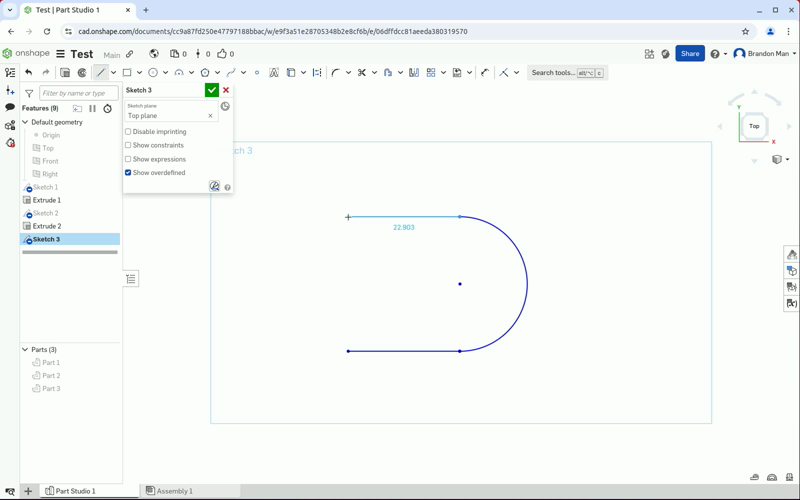
key_down(shift)
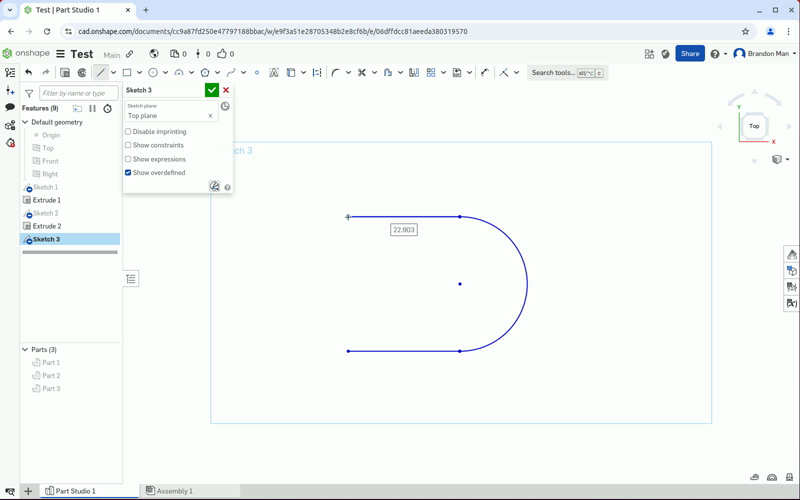
mouse_move(348, 351)
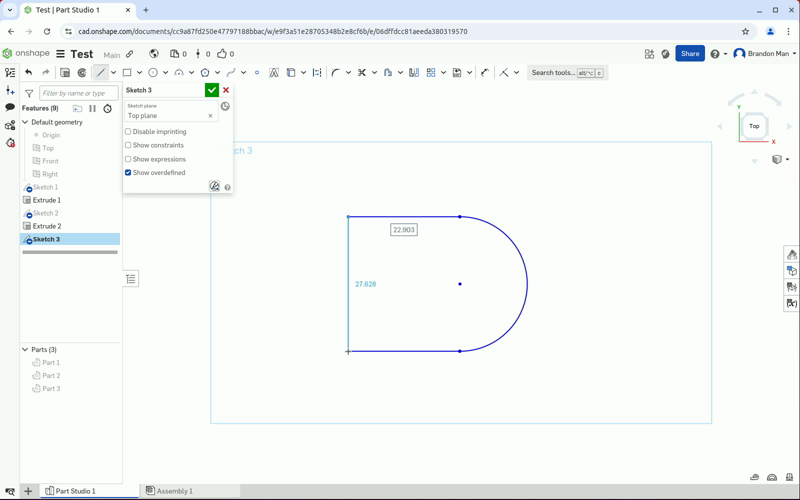
key_up(shift)
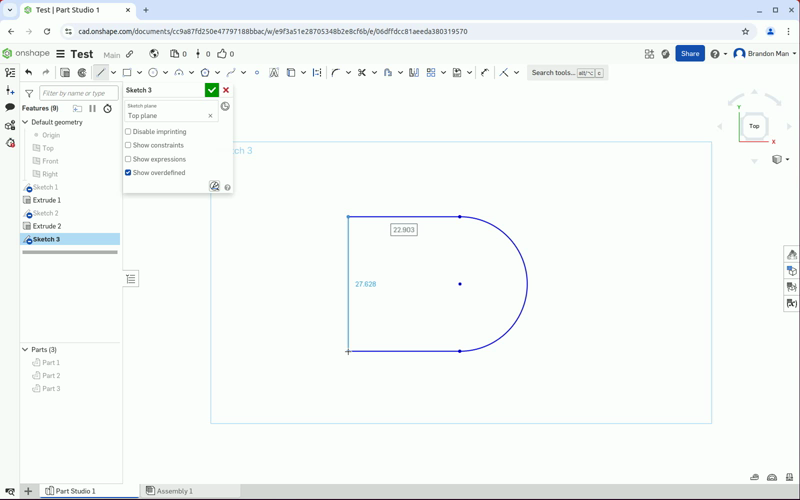
click(348, 351)
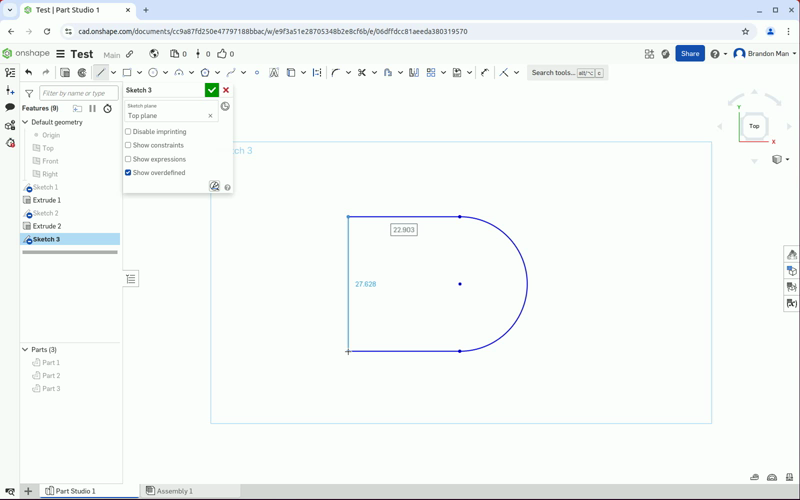
key(esc)
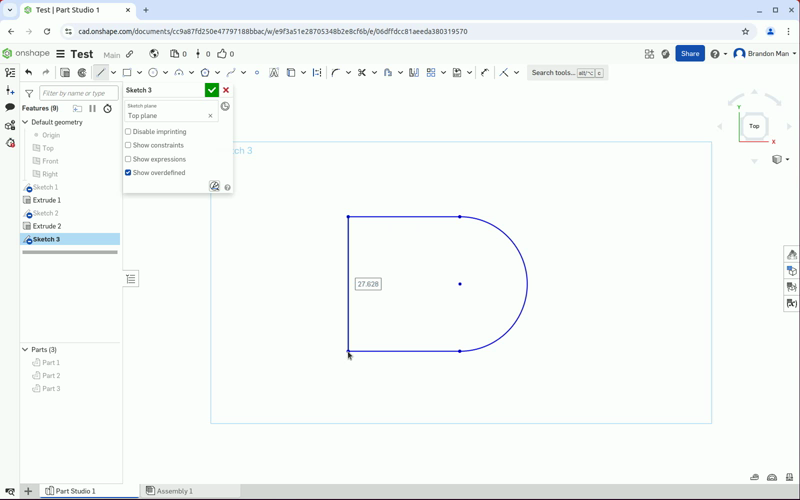
key(l)
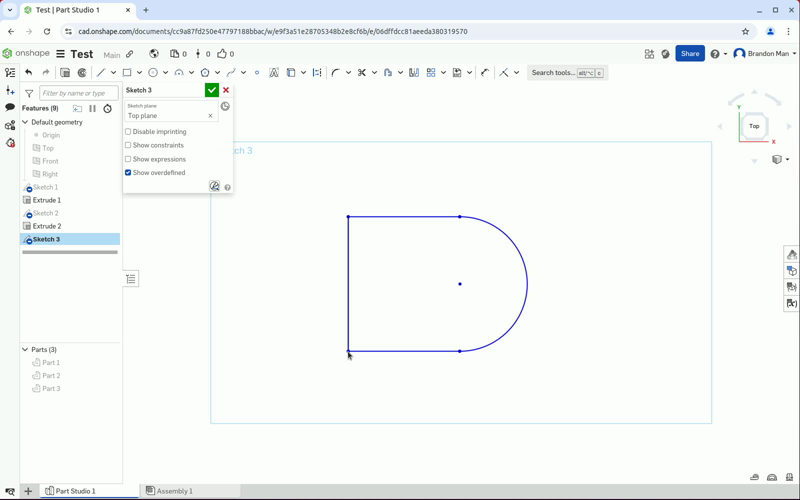
key_down(shift)
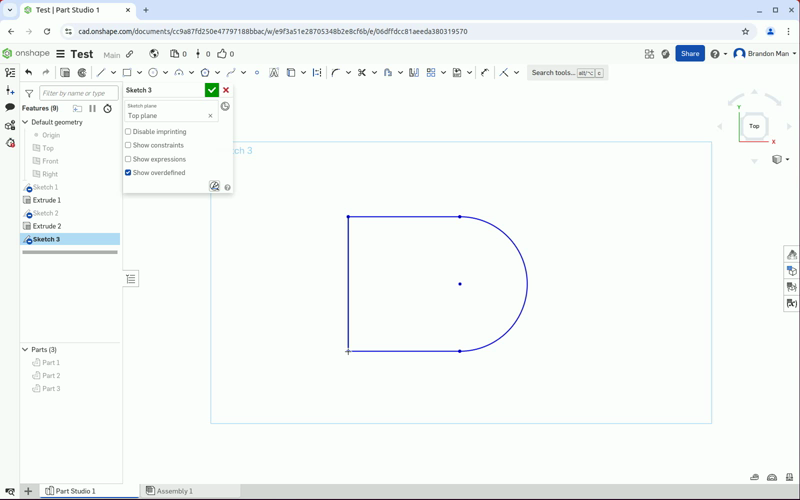
mouse_move(352, 347)
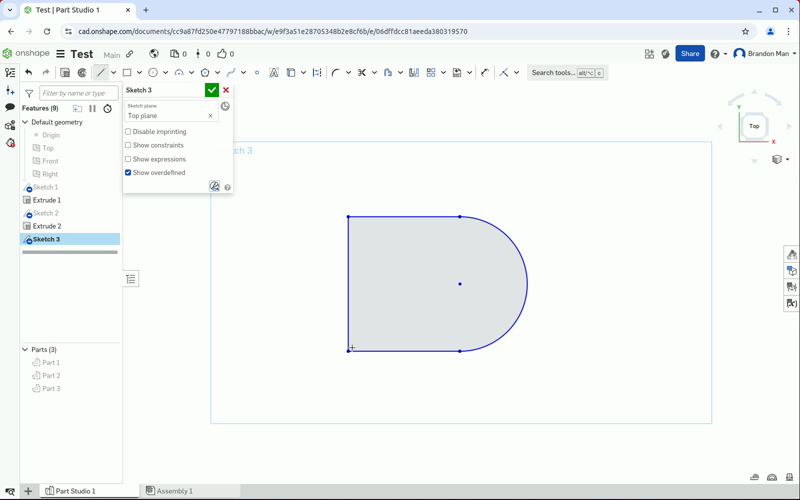
click(352, 347)
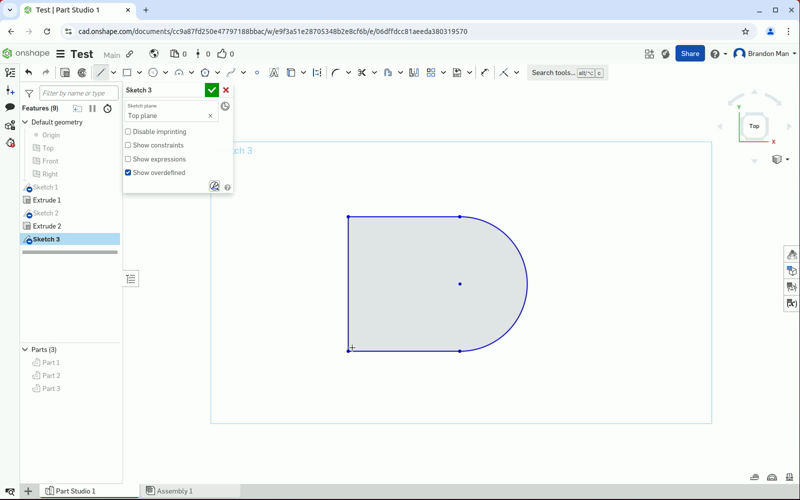
key_up(shift)
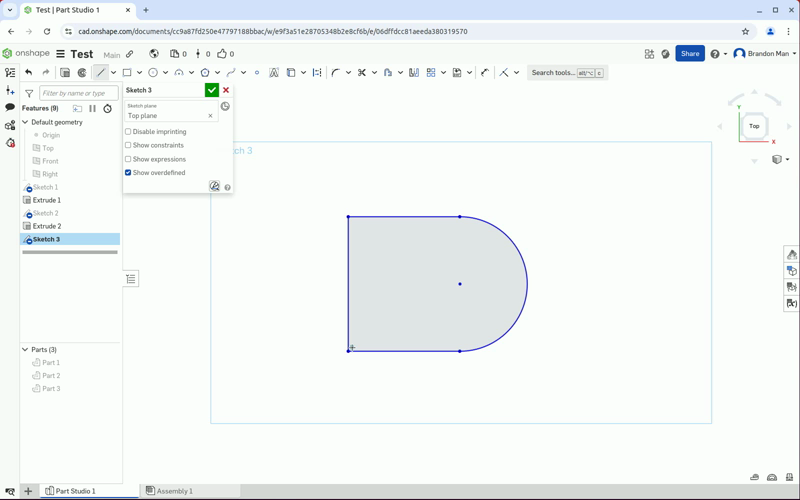
key_down(shift)
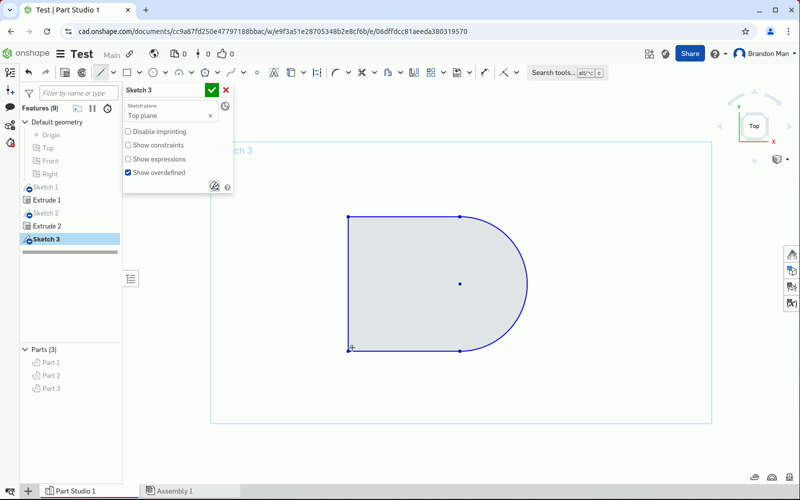
mouse_move(459, 347)
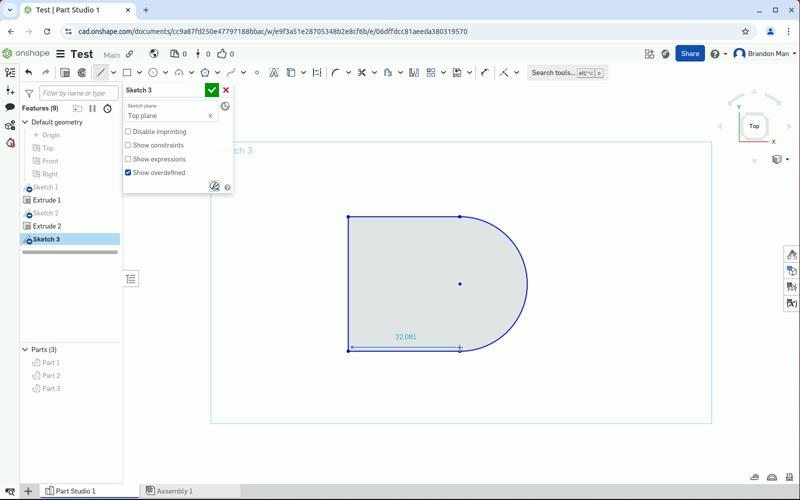
scroll(6)
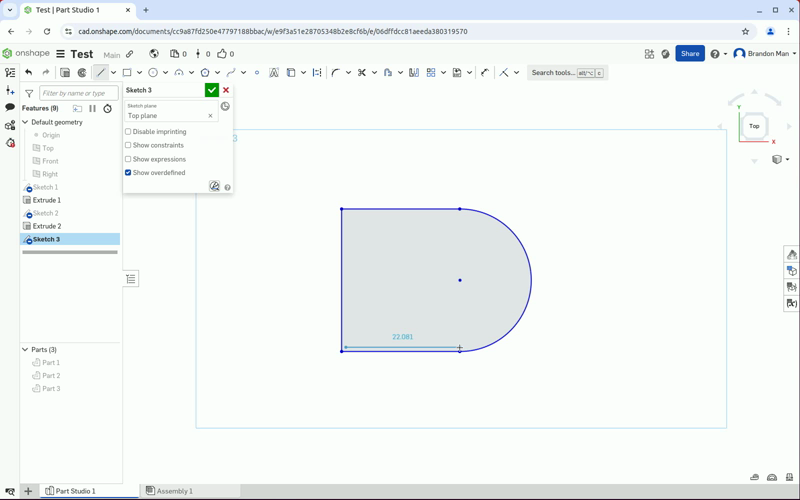
scroll(6)
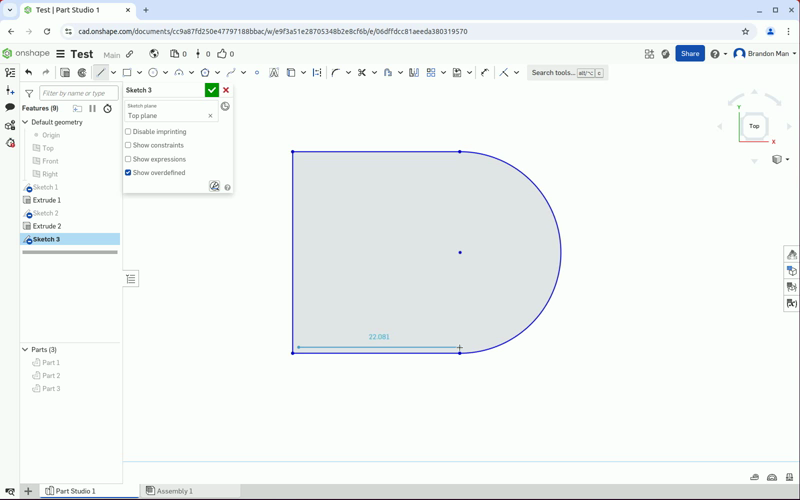
scroll(6)
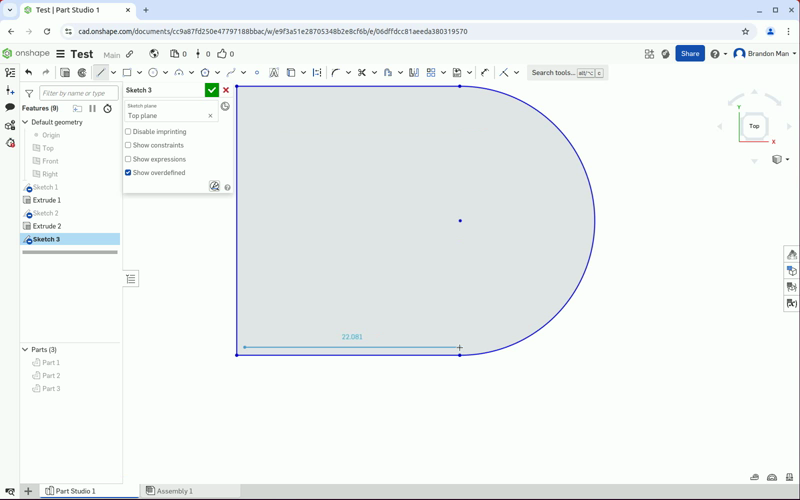
scroll(6)
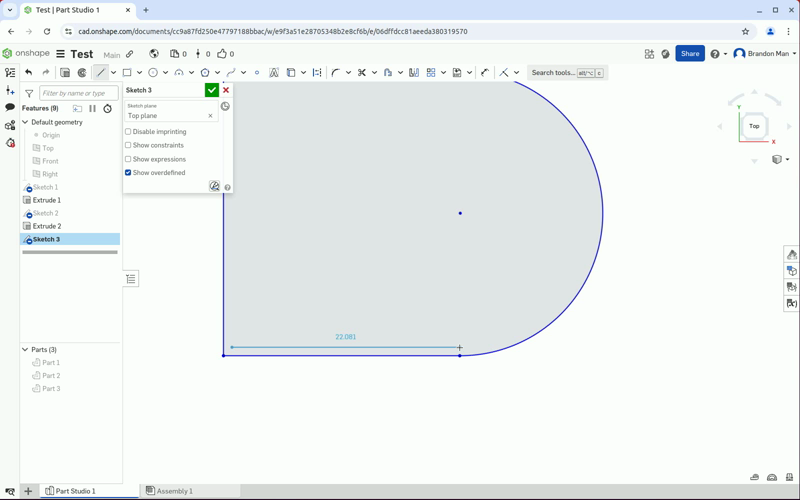
scroll(6)
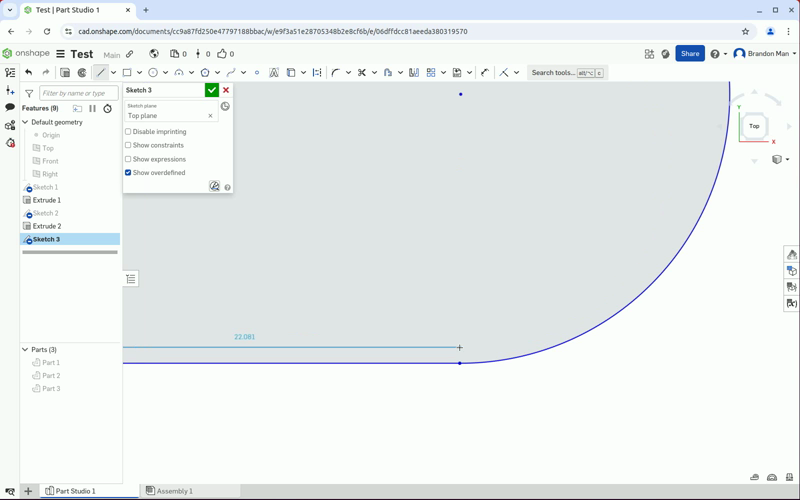
scroll(6)
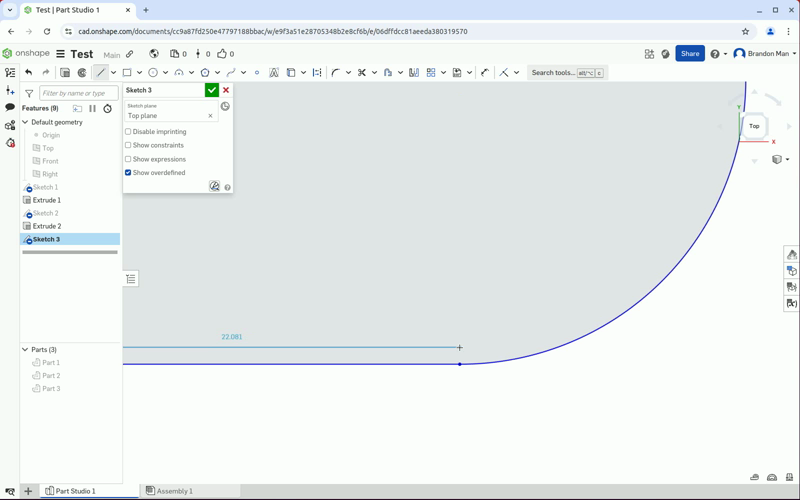
scroll(6)
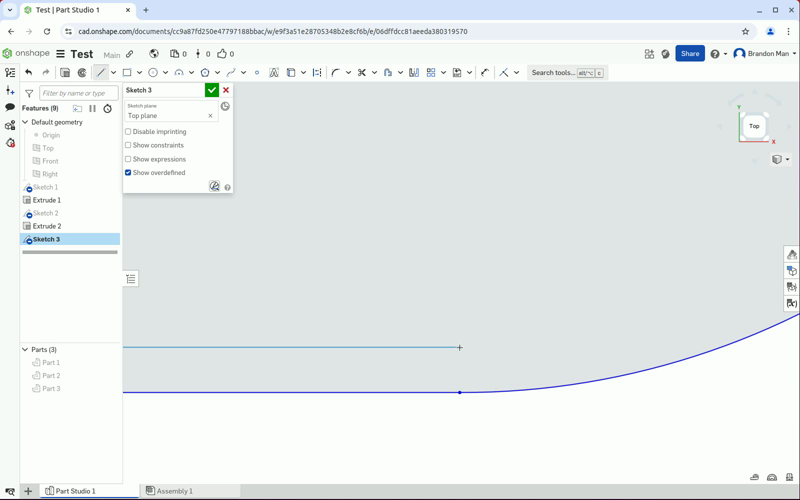
click(459, 347)
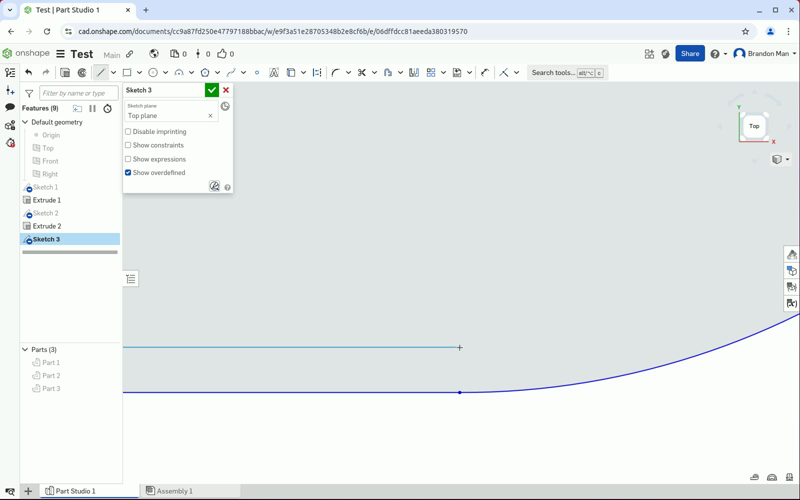
scroll(-6)
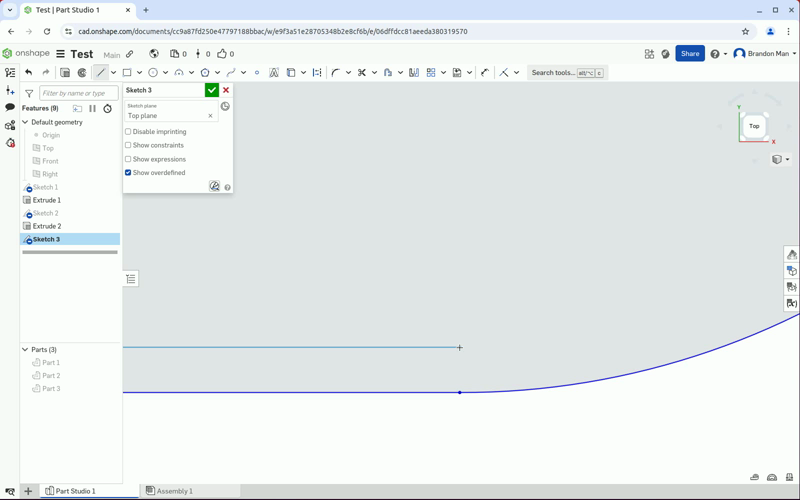
scroll(-6)
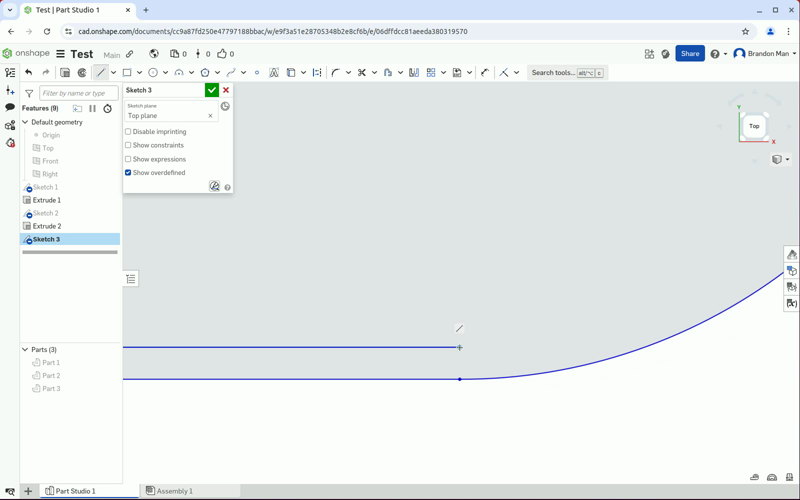
scroll(-6)
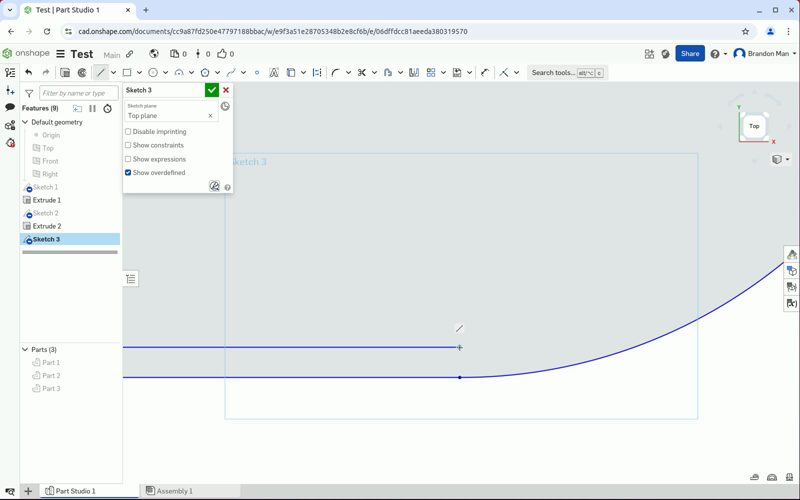
scroll(-6)
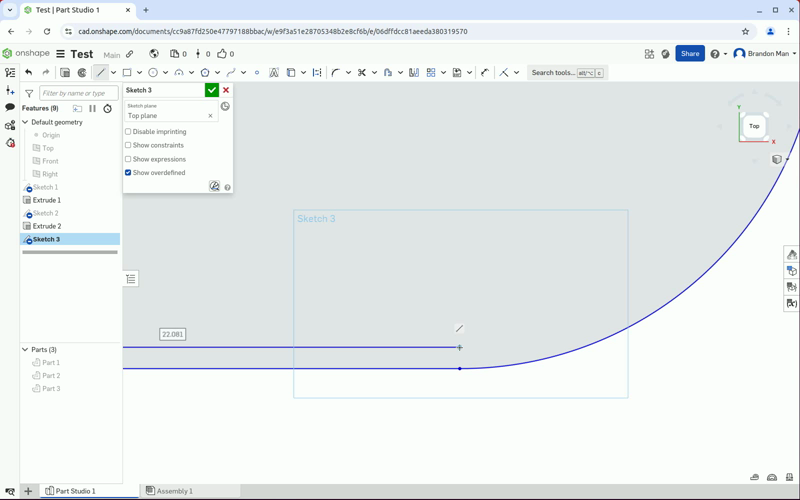
scroll(-6)
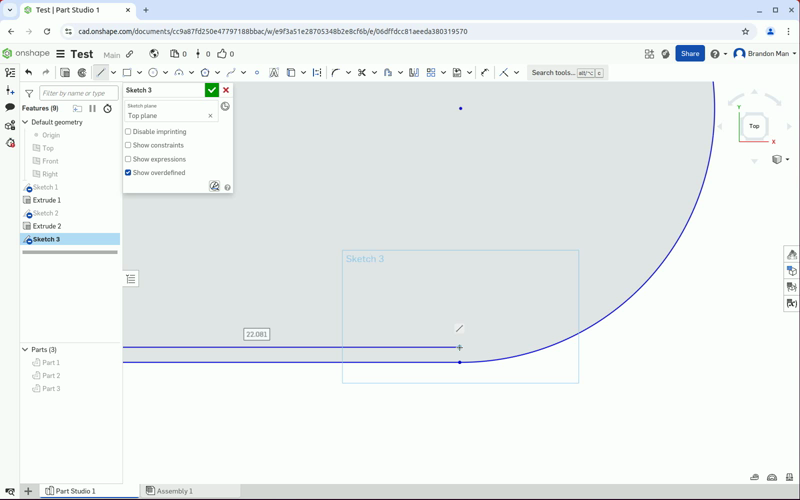
scroll(-6)
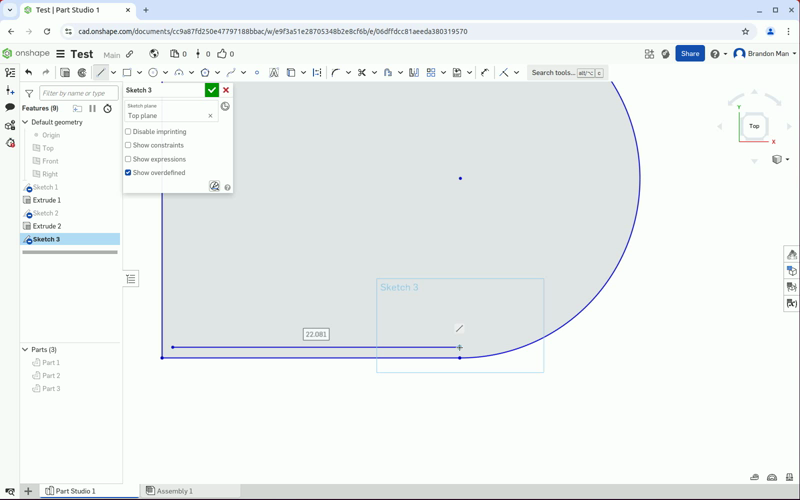
scroll(-6)
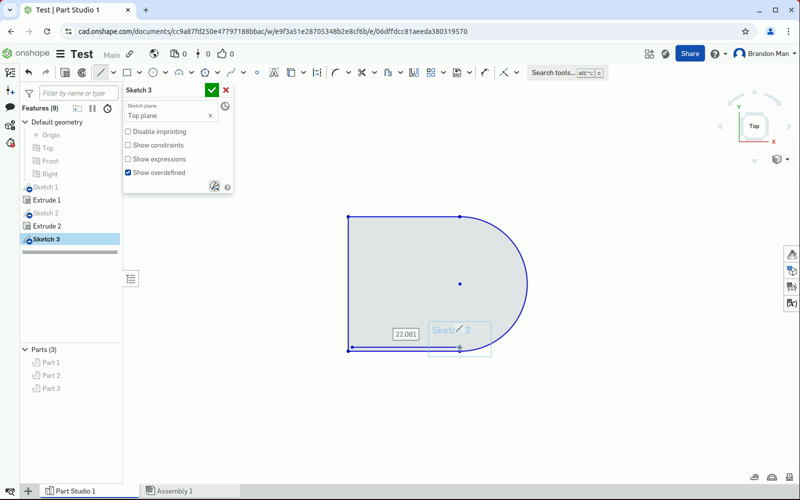
key_up(shift)
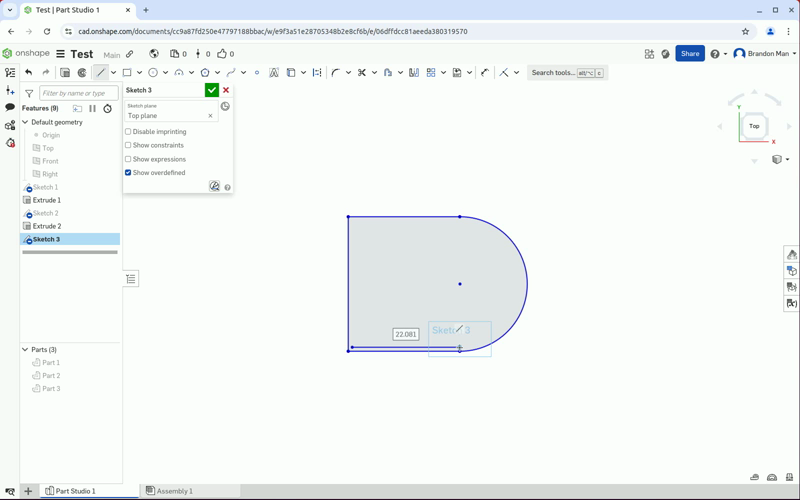
key(esc)
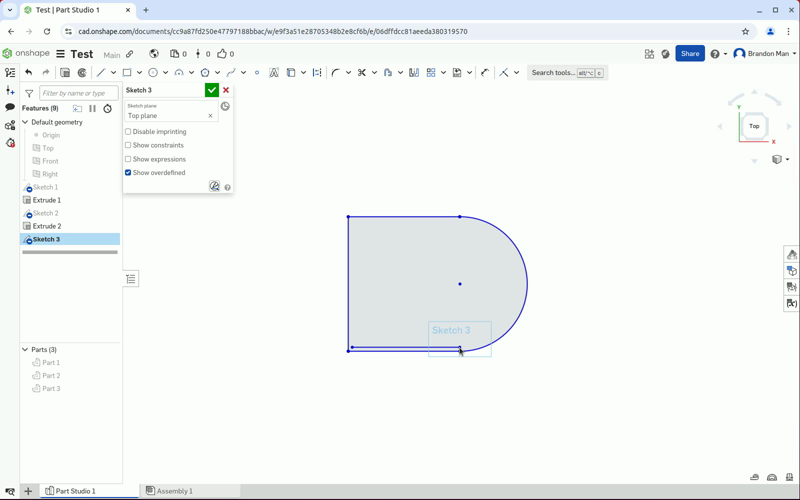
key(a)
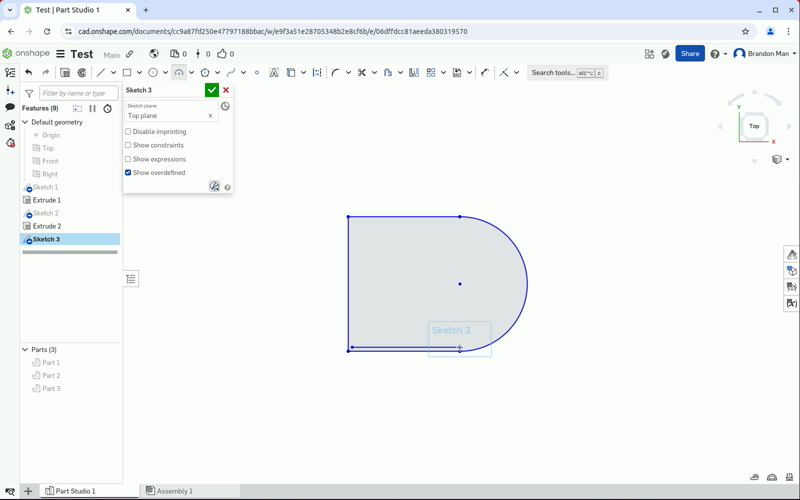
mouse_move(459, 347)
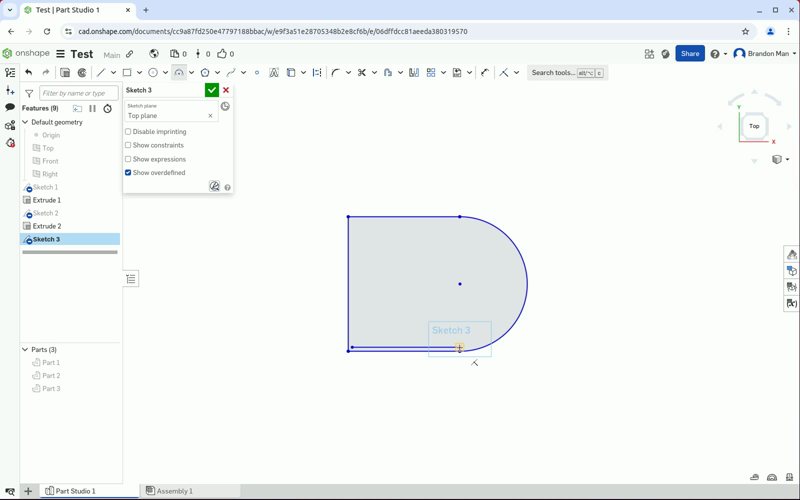
scroll(6)
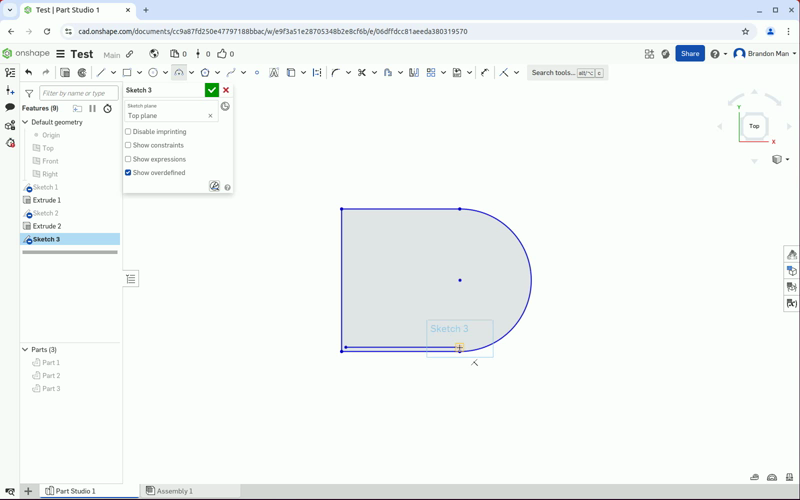
scroll(6)
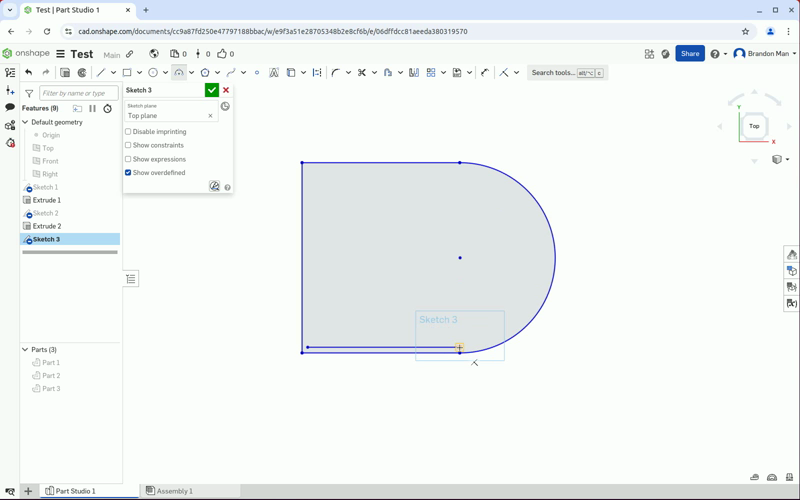
scroll(6)
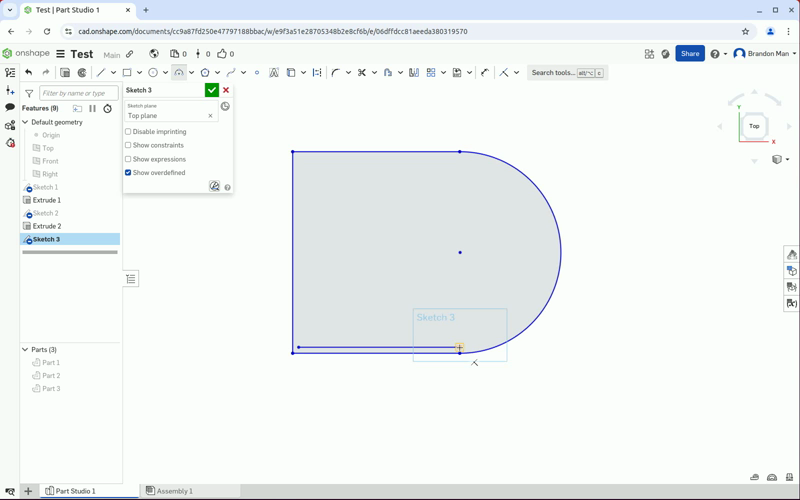
scroll(6)
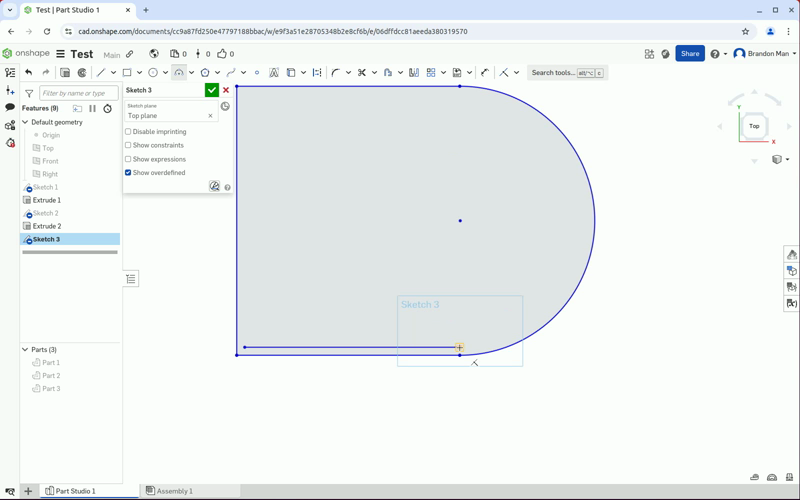
scroll(6)
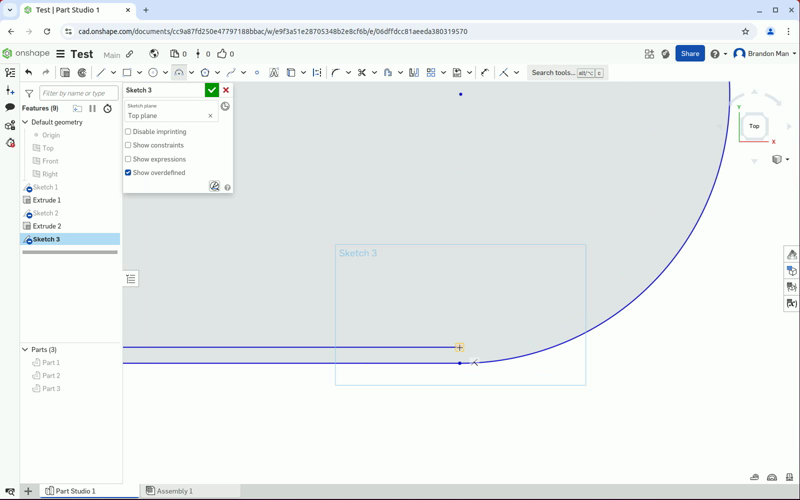
scroll(6)
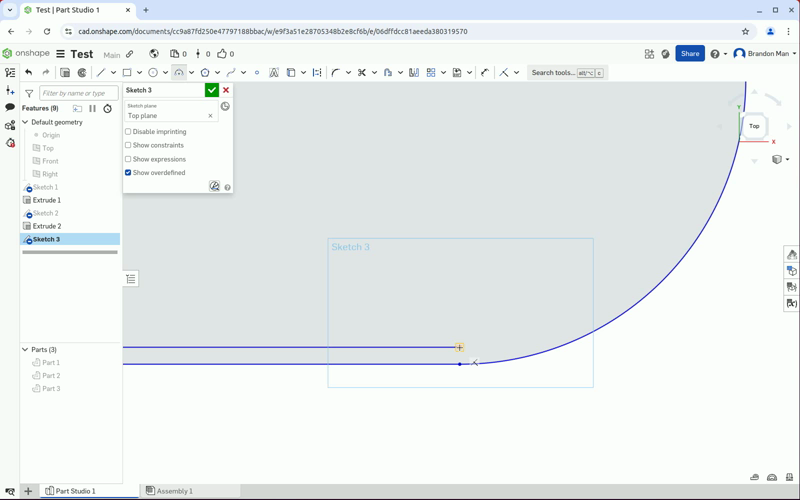
scroll(6)
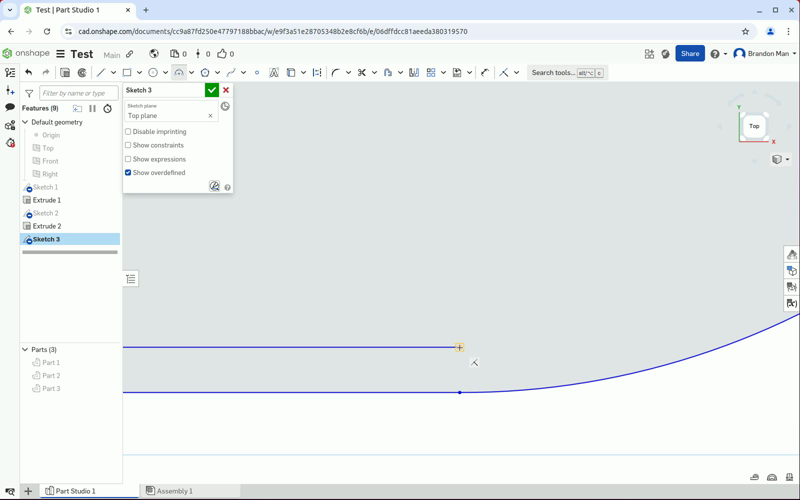
click(459, 347)
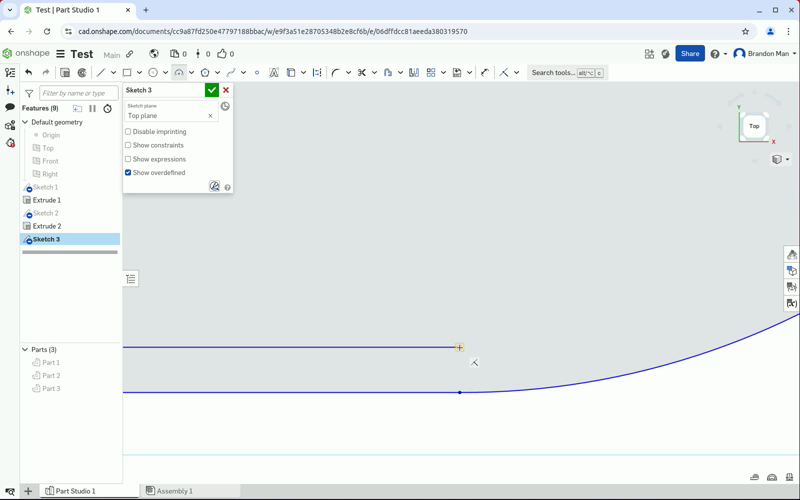
scroll(-6)
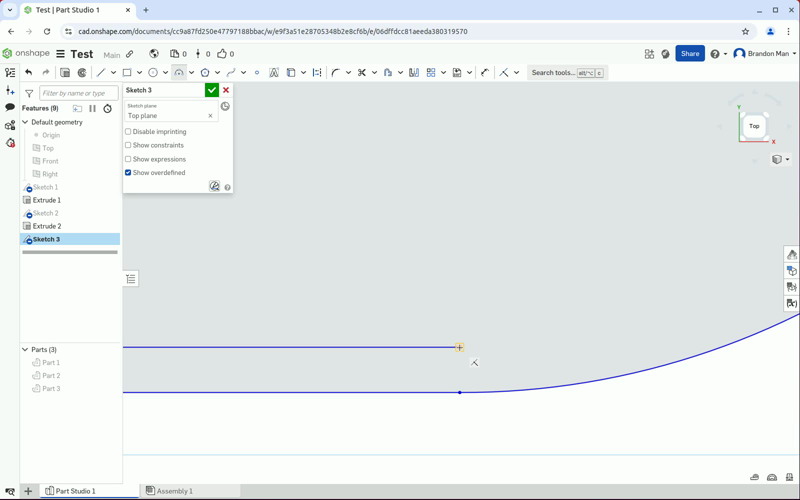
scroll(-6)
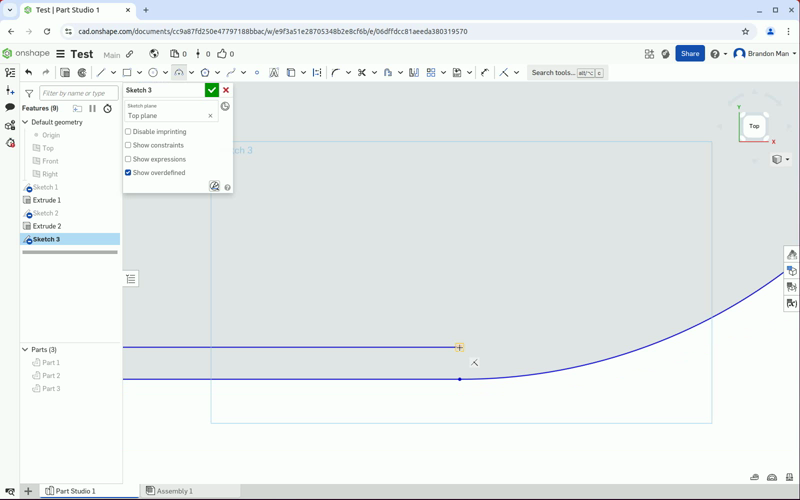
scroll(-6)
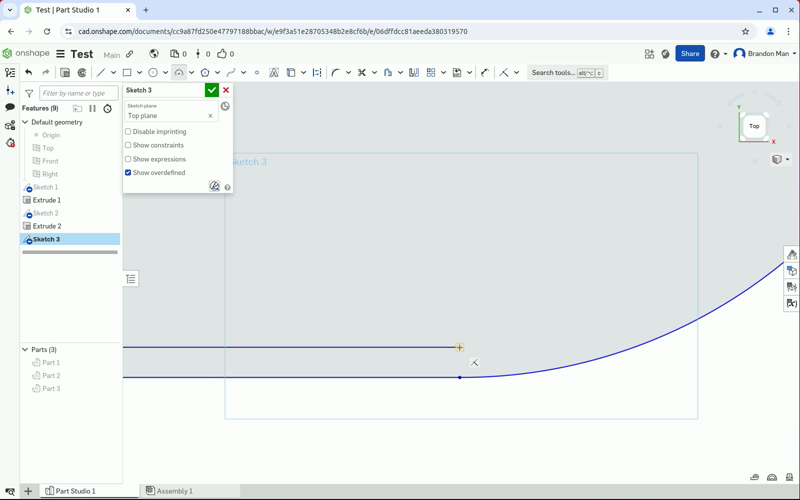
scroll(-6)
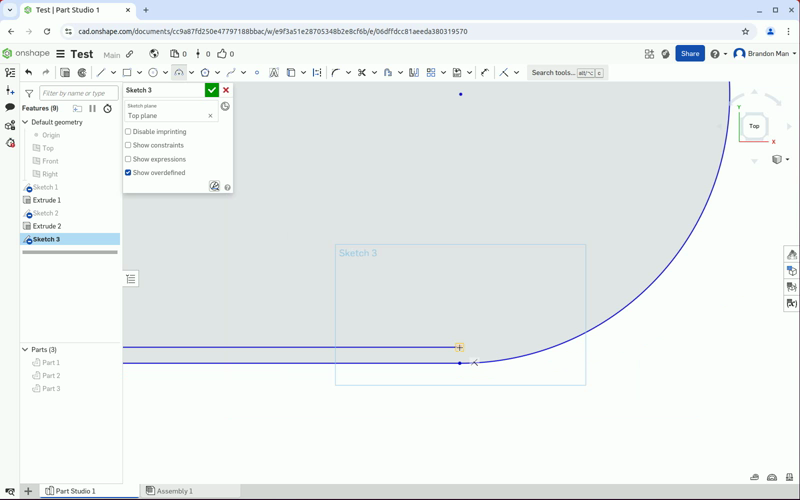
scroll(-6)
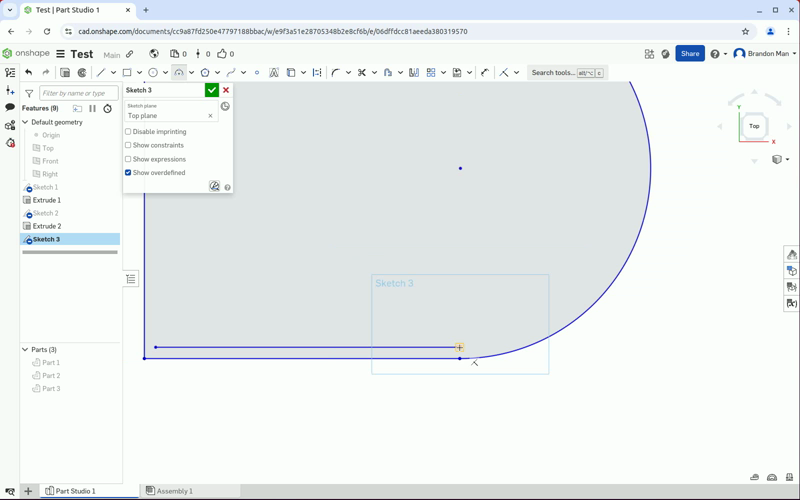
scroll(-6)
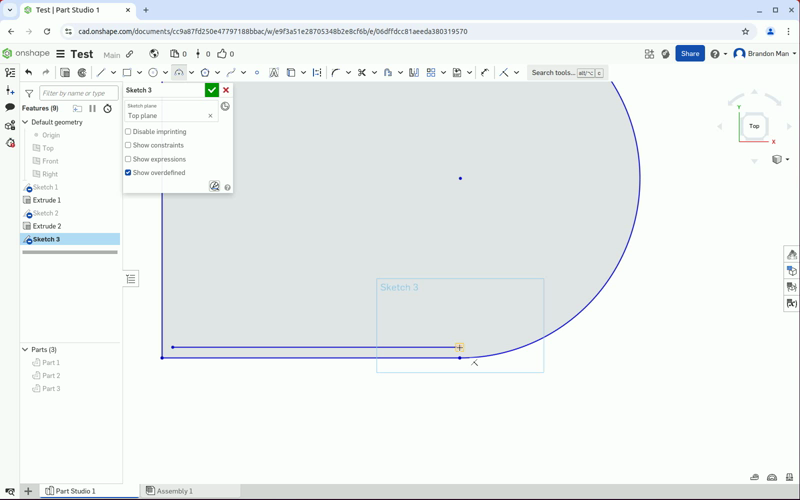
scroll(-6)
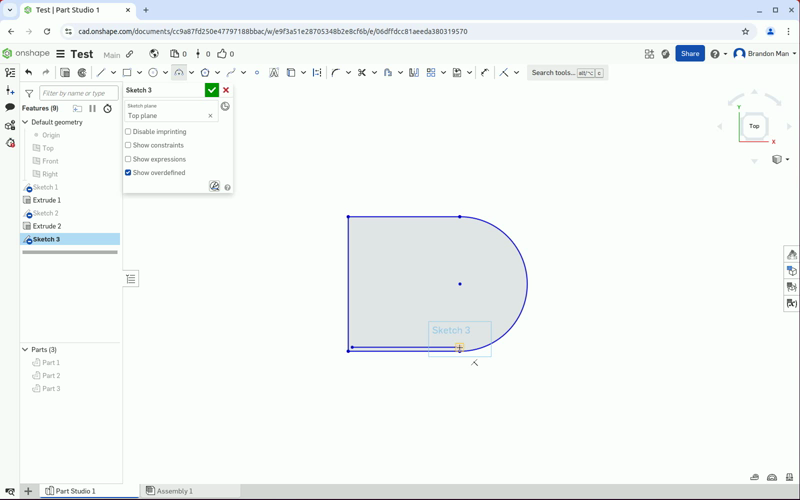
key_down(shift)
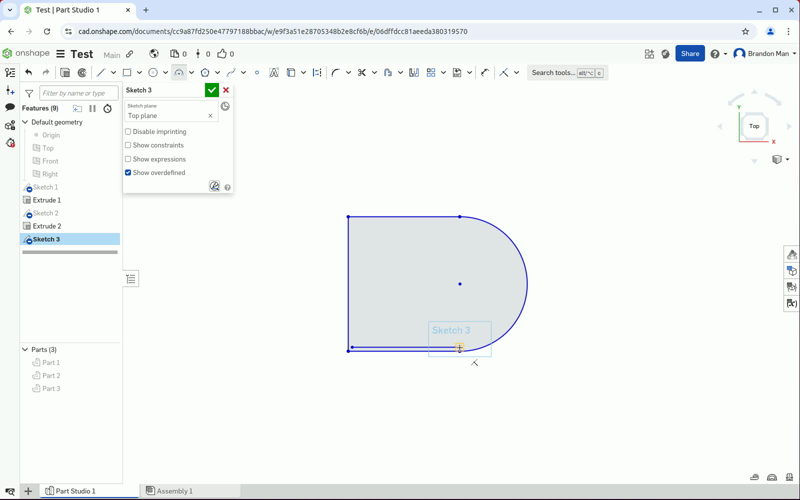
mouse_move(459, 220)
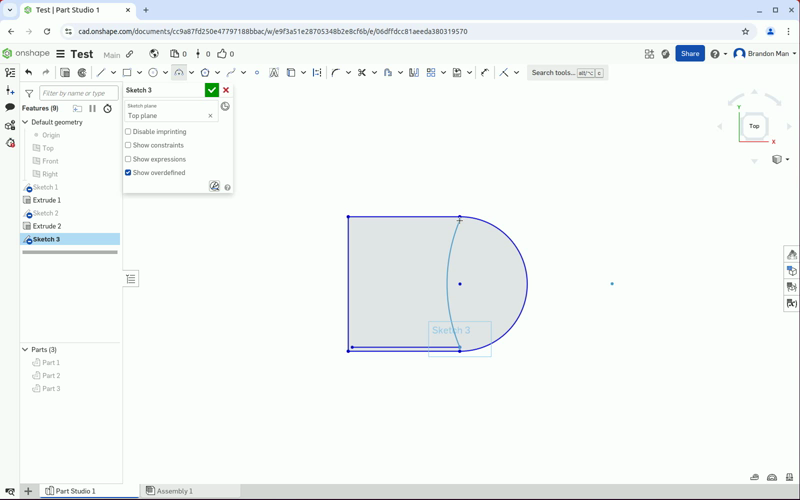
scroll(6)
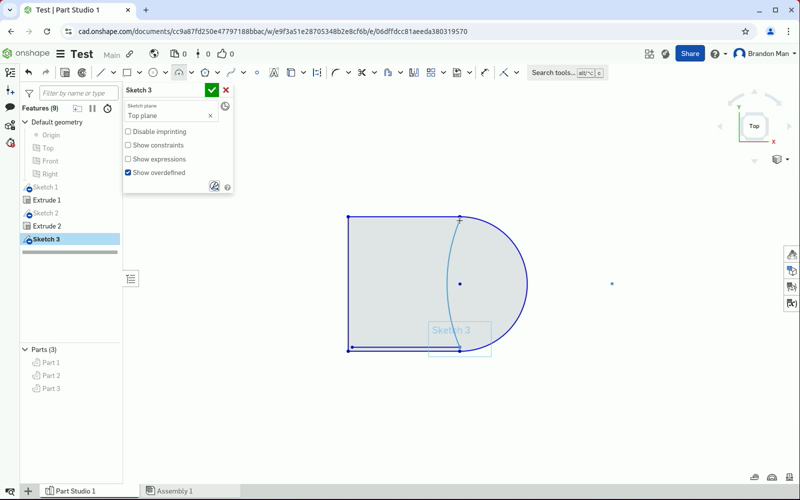
scroll(6)
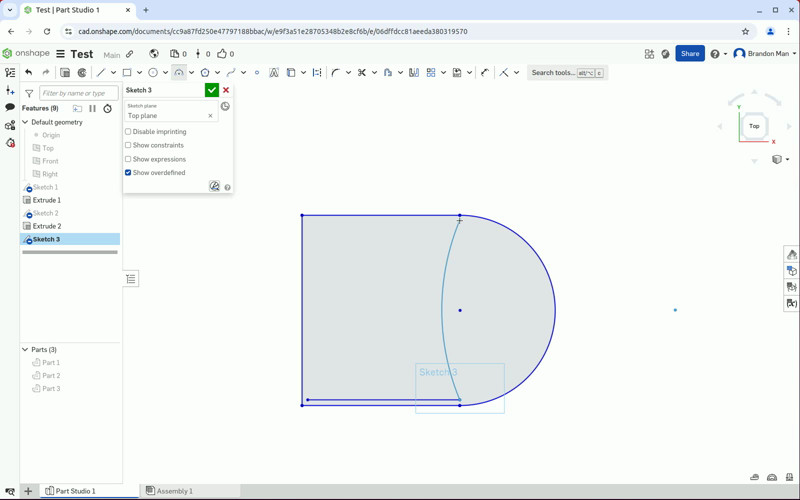
scroll(6)
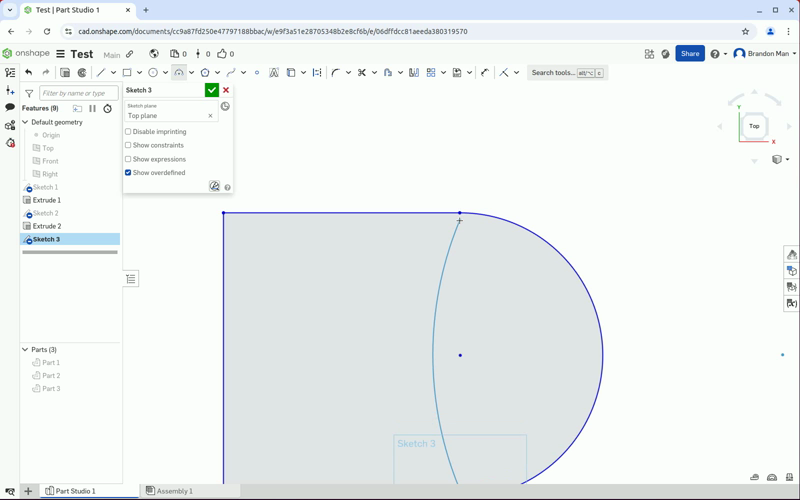
scroll(6)
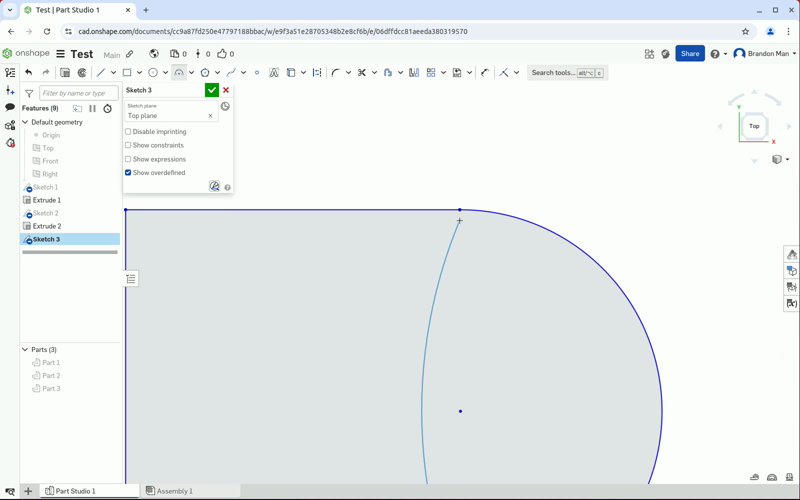
scroll(6)
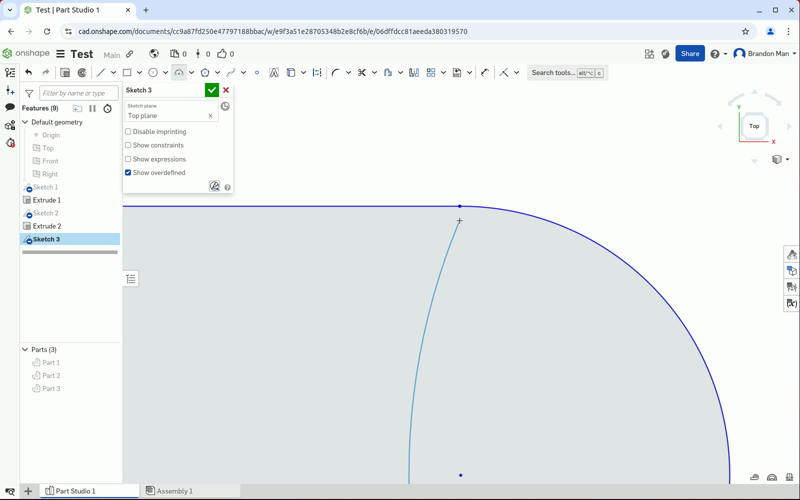
scroll(6)
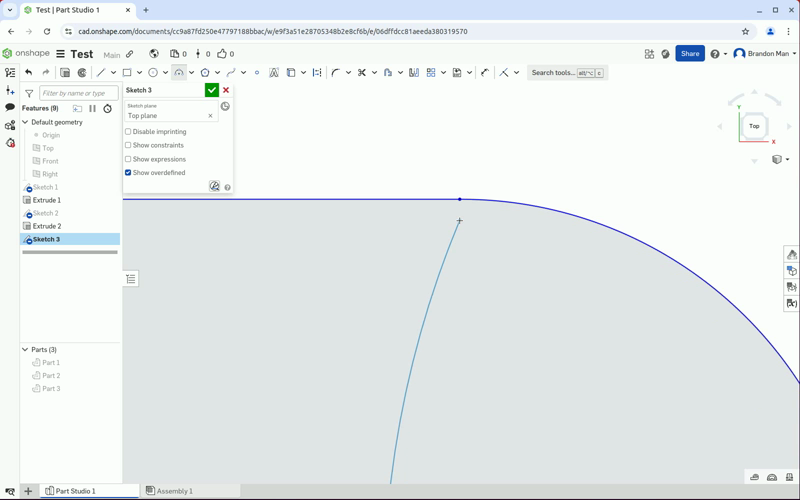
scroll(6)
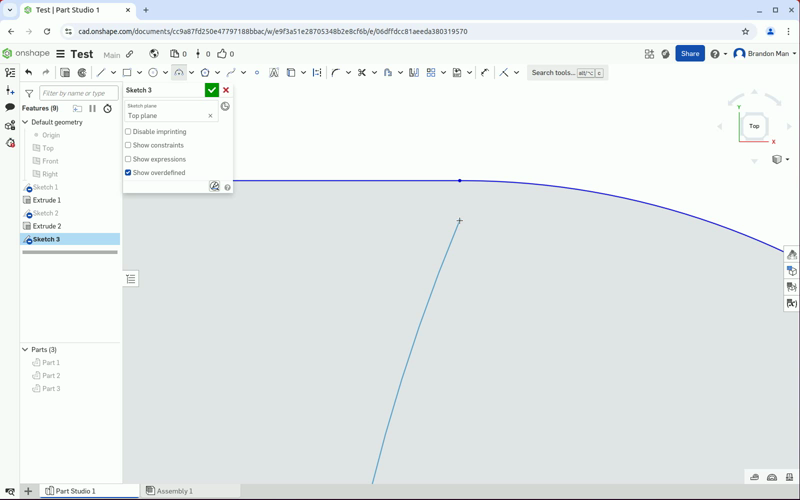
click(459, 220)
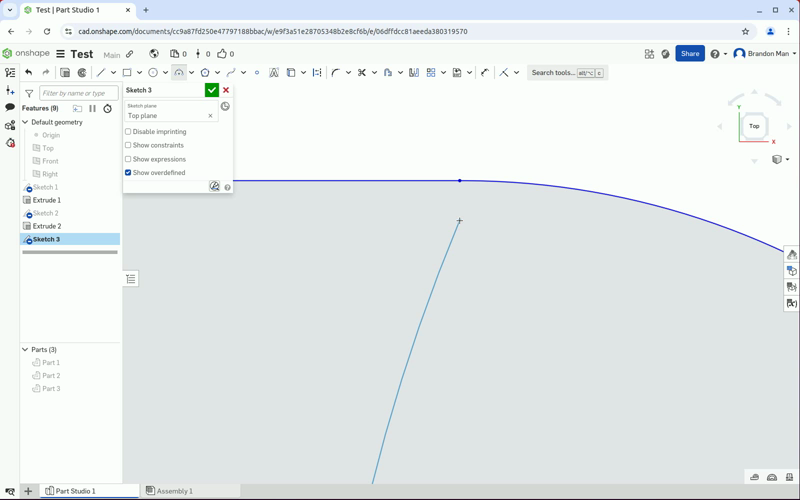
scroll(-6)
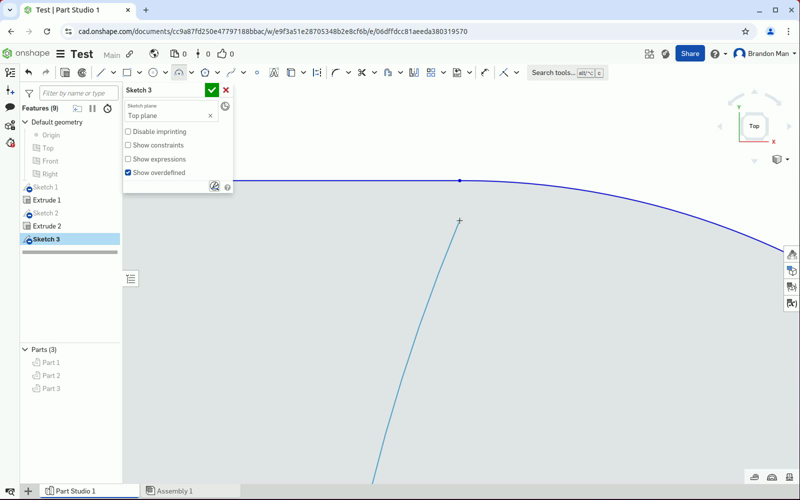
scroll(-6)
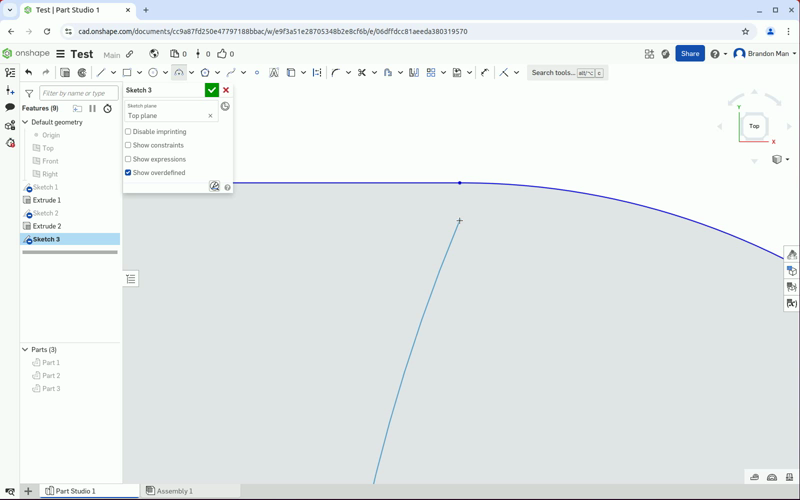
scroll(-6)
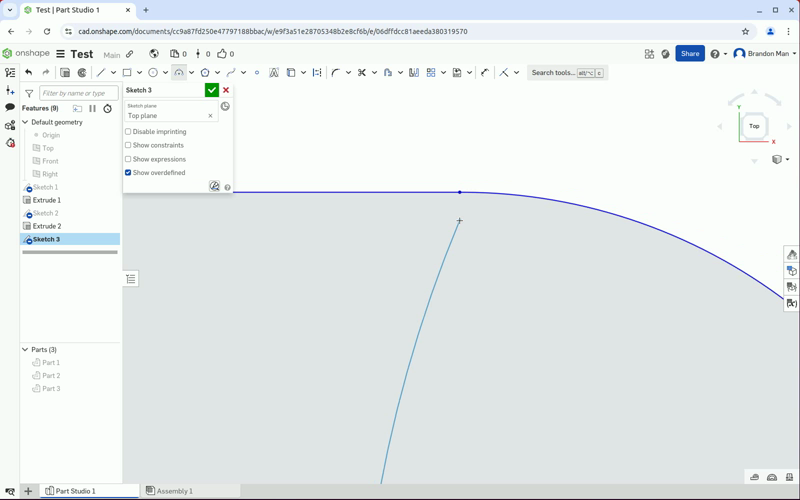
scroll(-6)
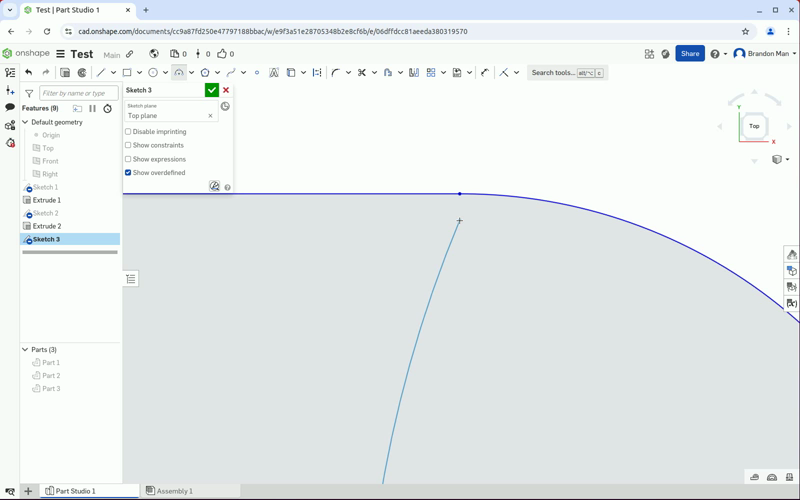
scroll(-6)
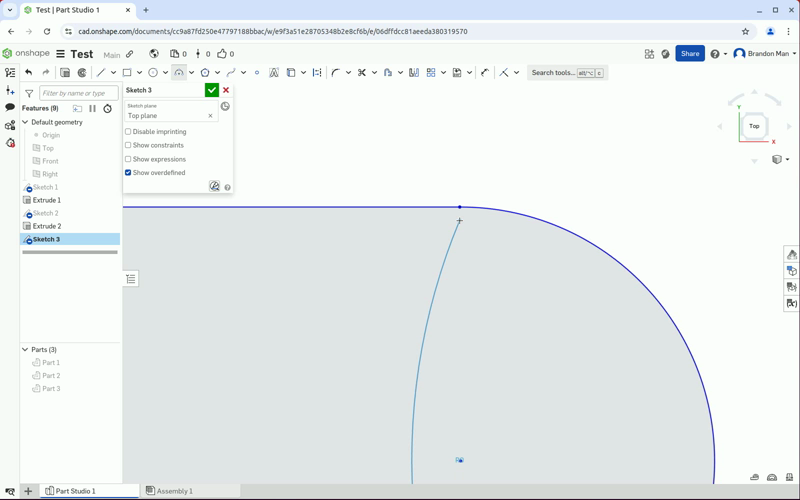
scroll(-6)
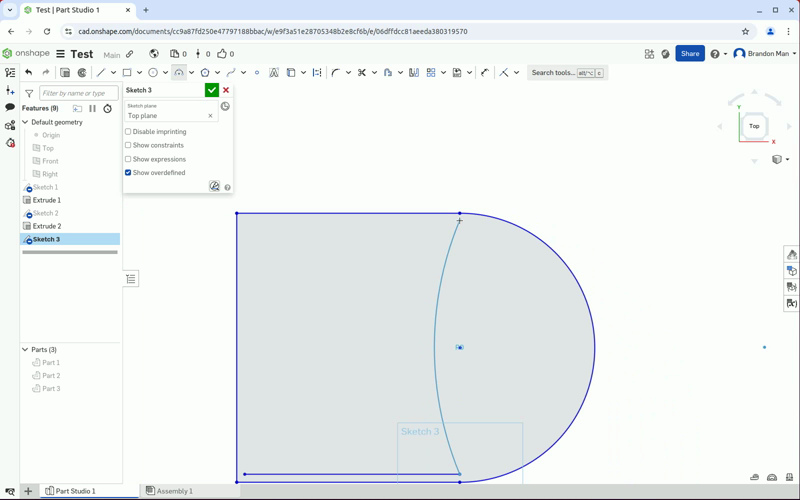
scroll(-6)
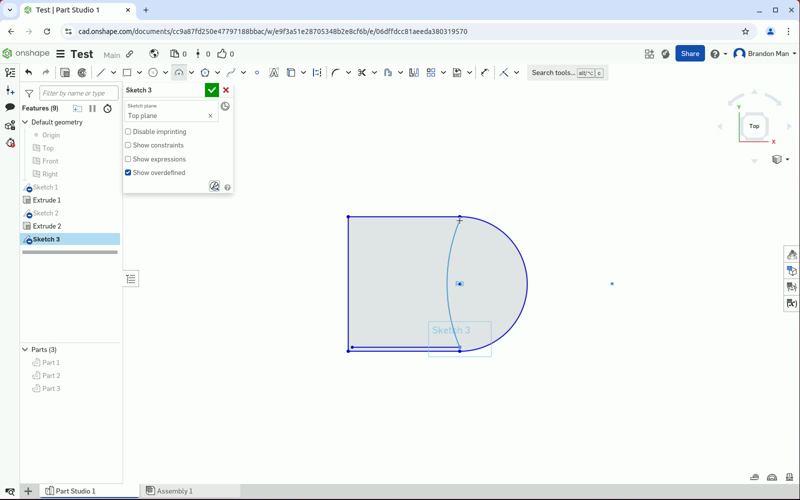
mouse_move(523, 283)
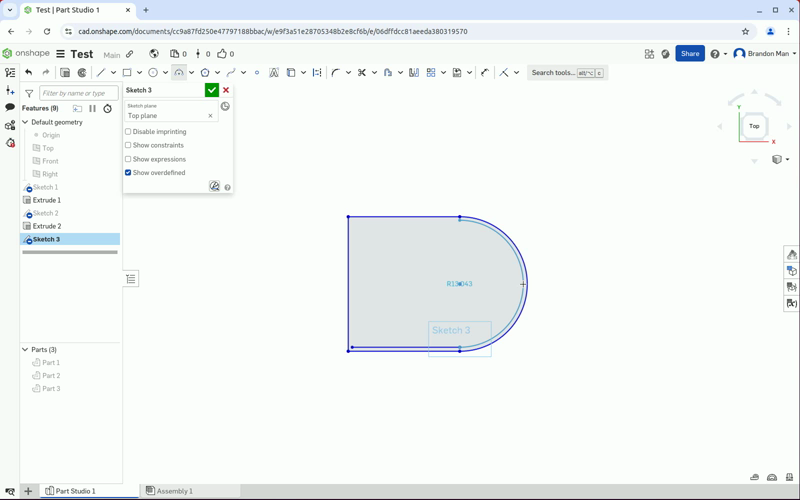
scroll(6)
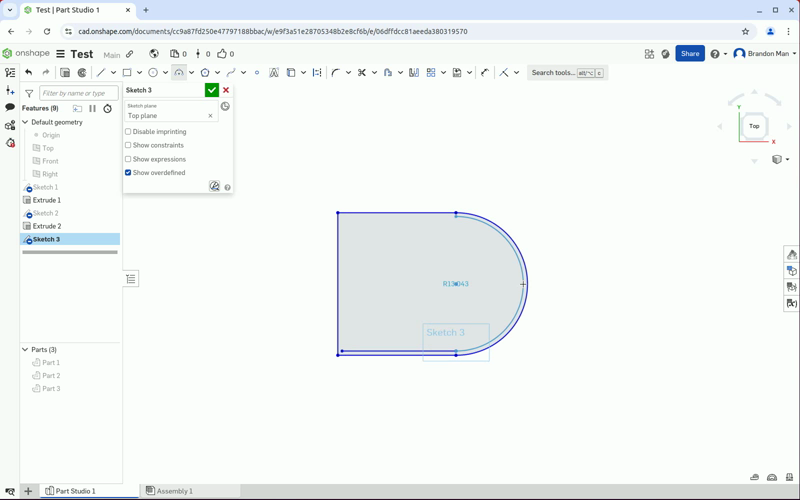
scroll(6)
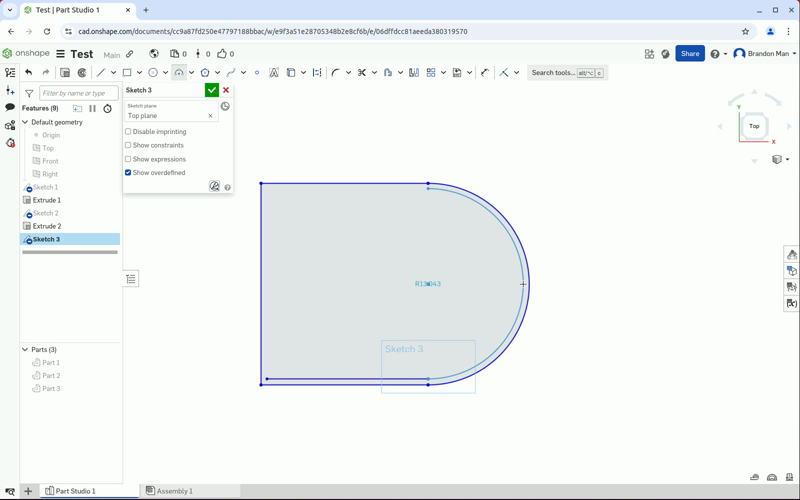
scroll(6)
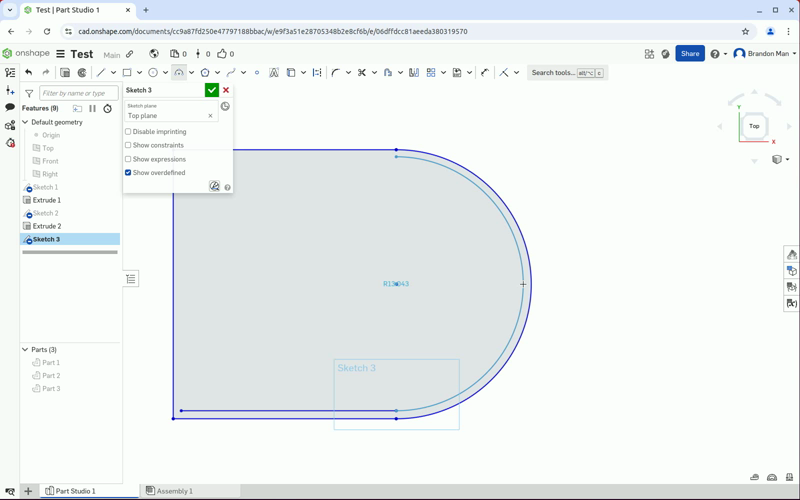
scroll(6)
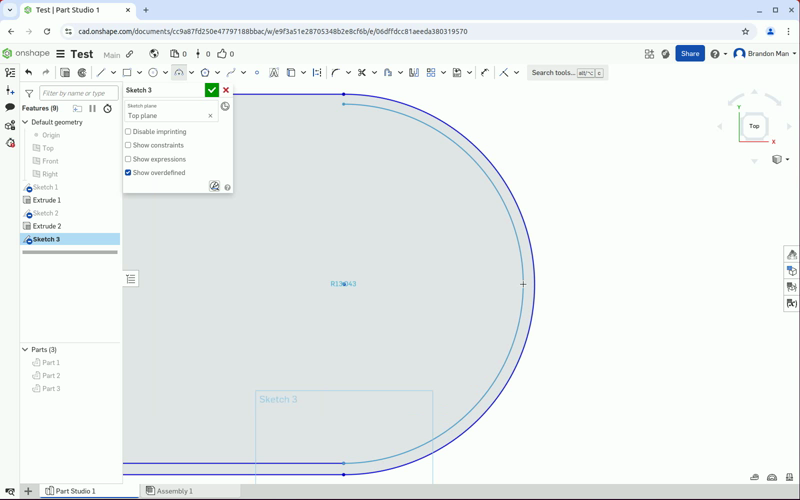
scroll(6)
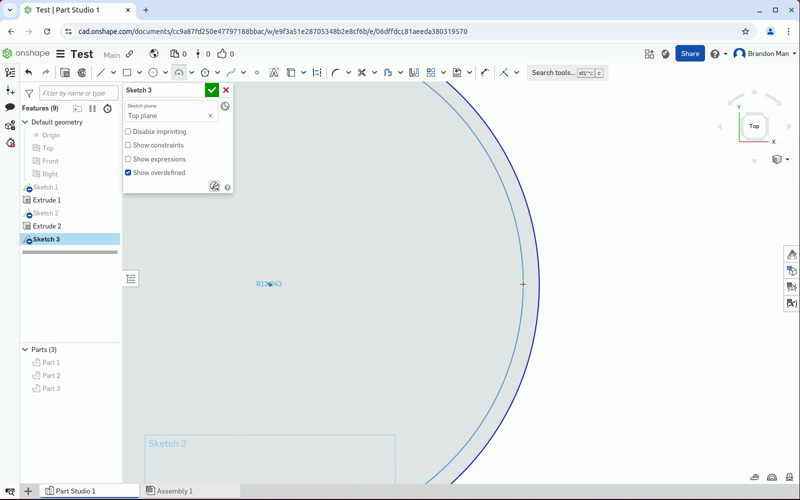
scroll(6)
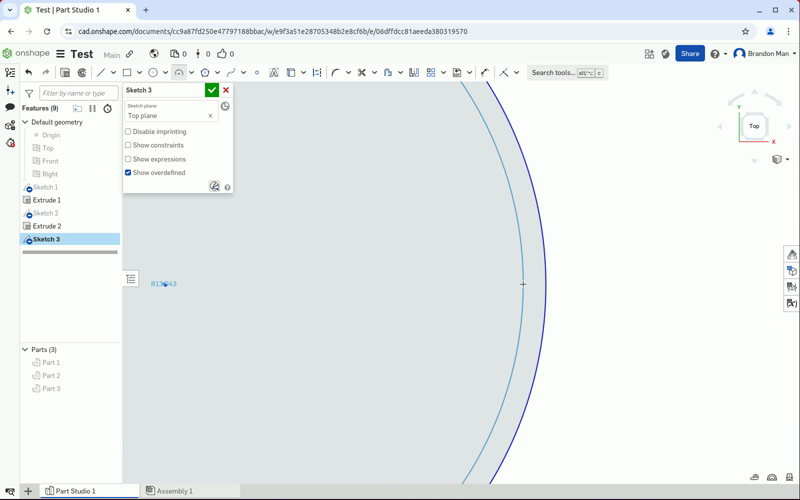
scroll(6)
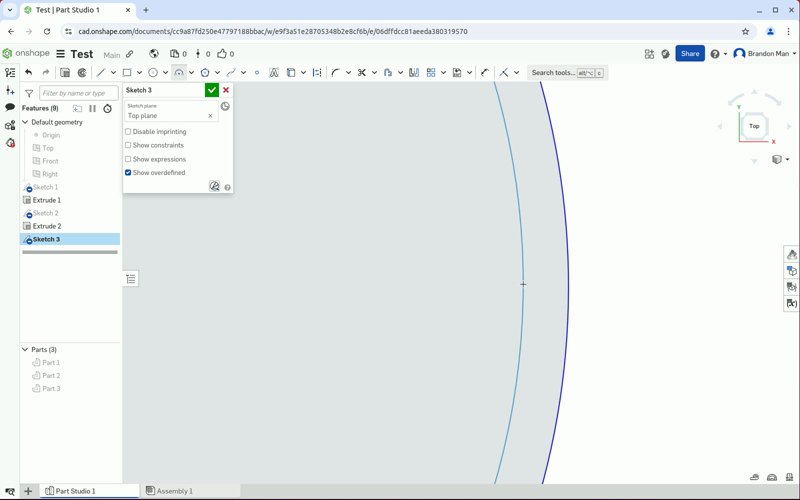
click(523, 283)
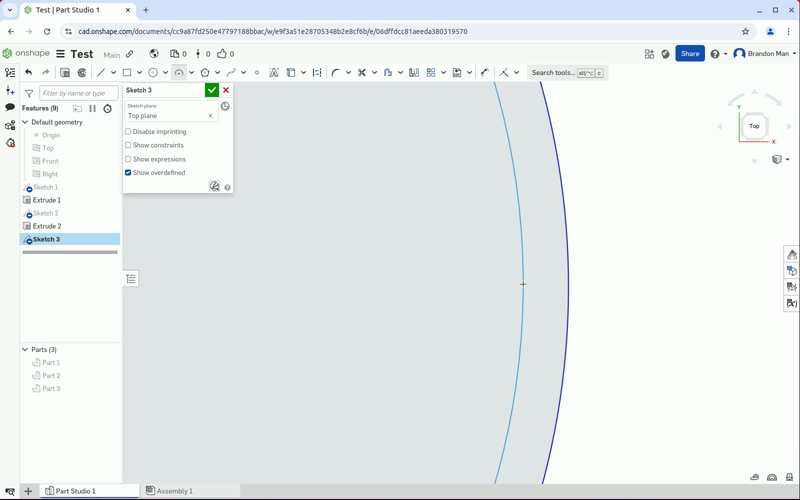
scroll(-6)
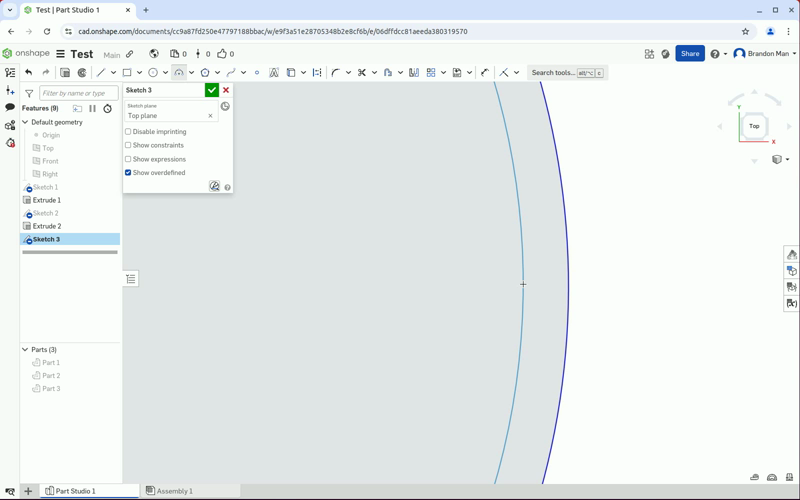
scroll(-6)
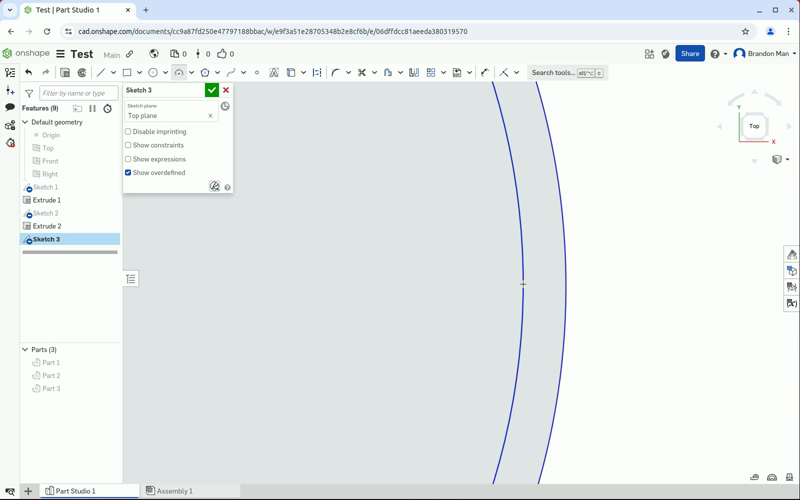
scroll(-6)
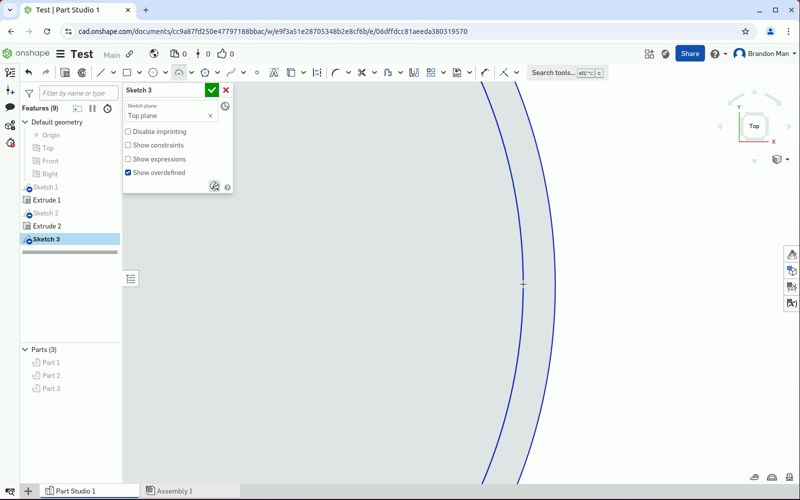
scroll(-6)
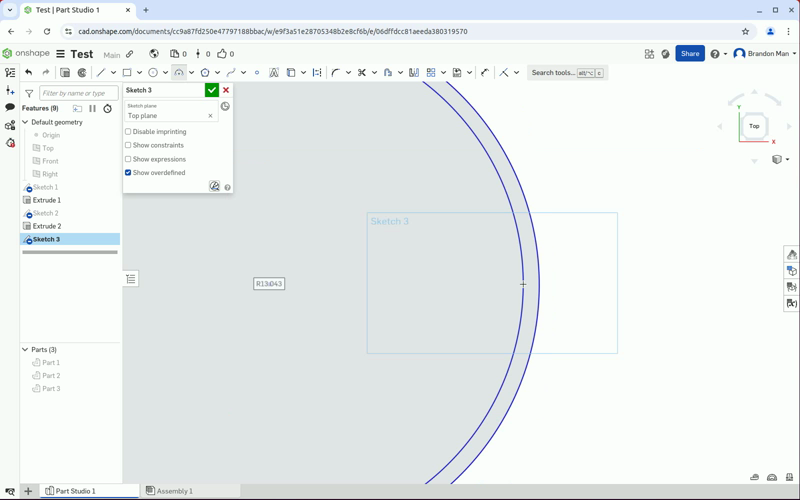
scroll(-6)
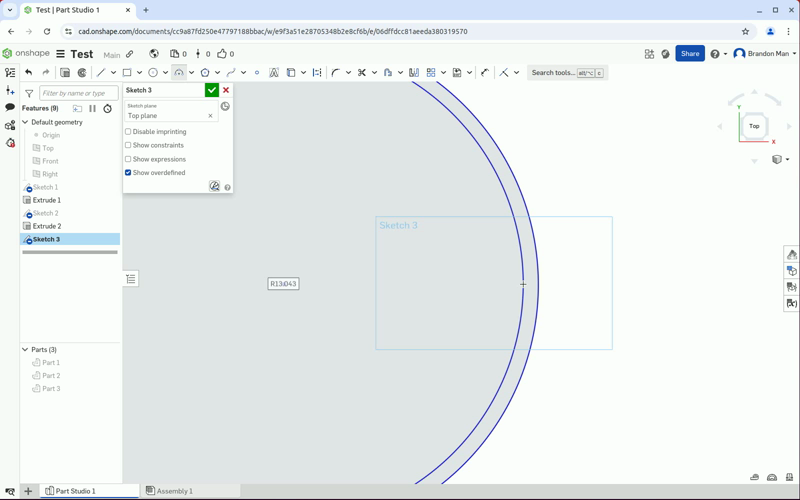
scroll(-6)
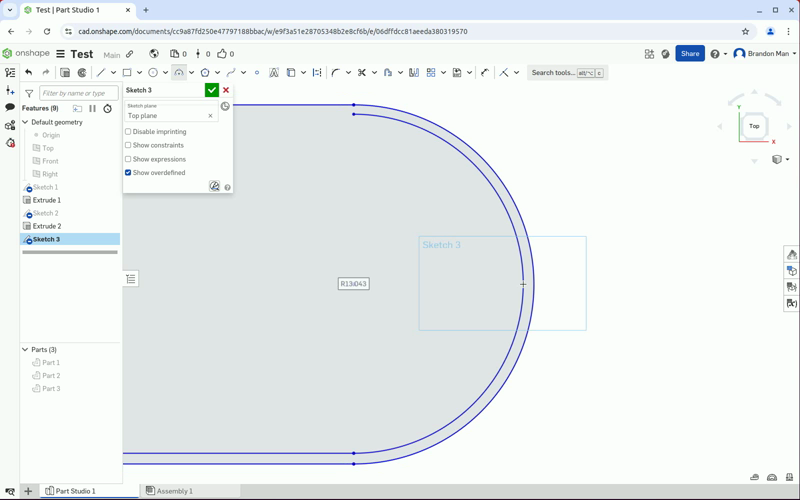
scroll(-6)
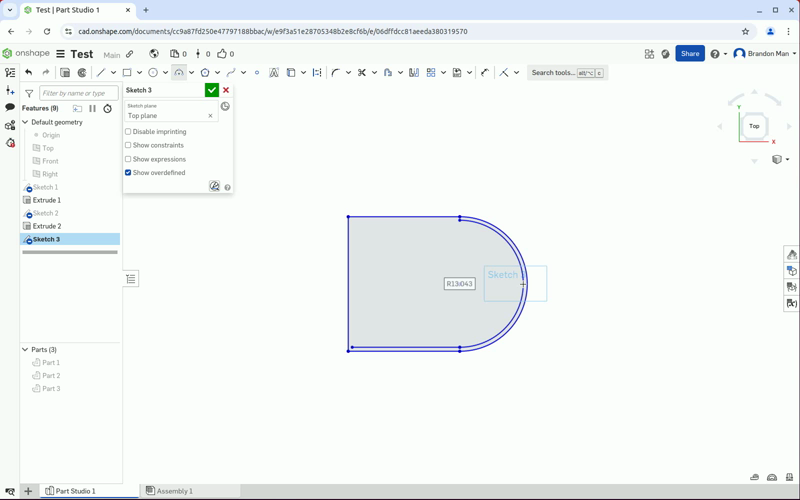
key_up(shift)
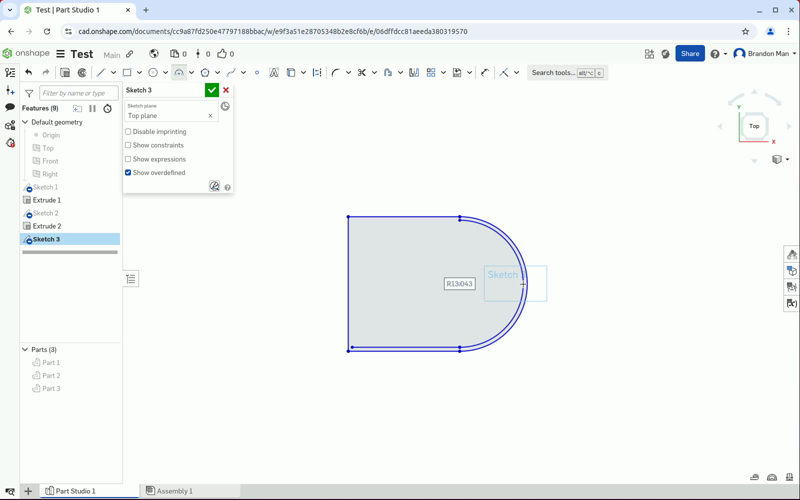
key(esc)
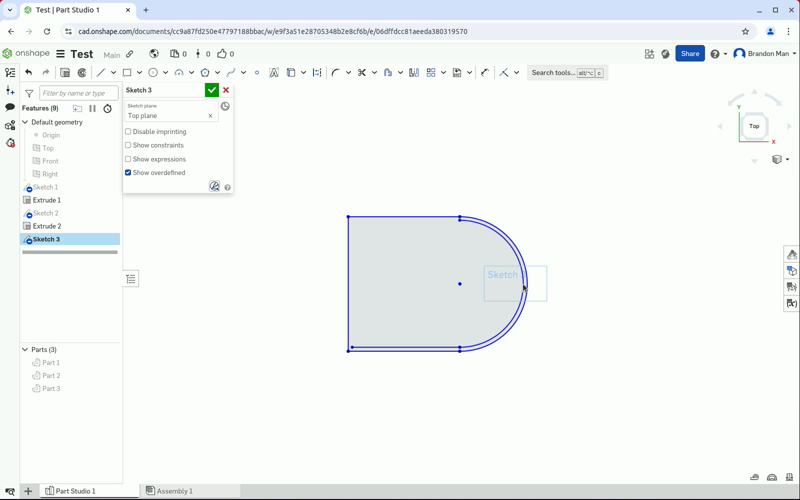
key(l)
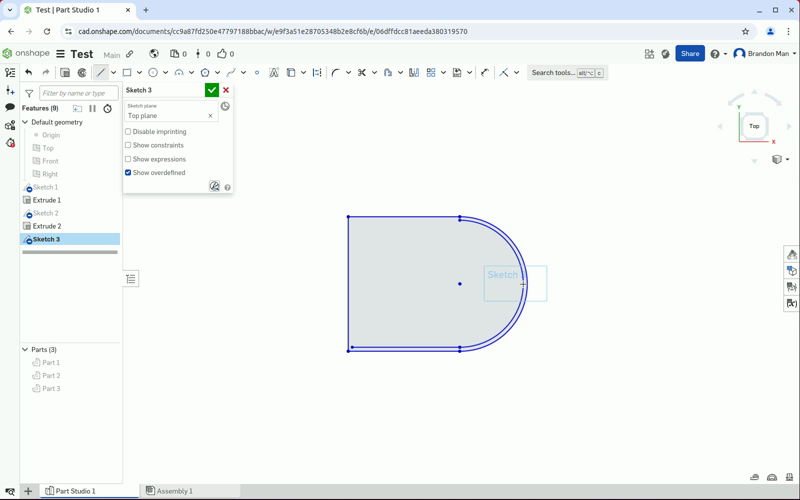
mouse_move(459, 220)
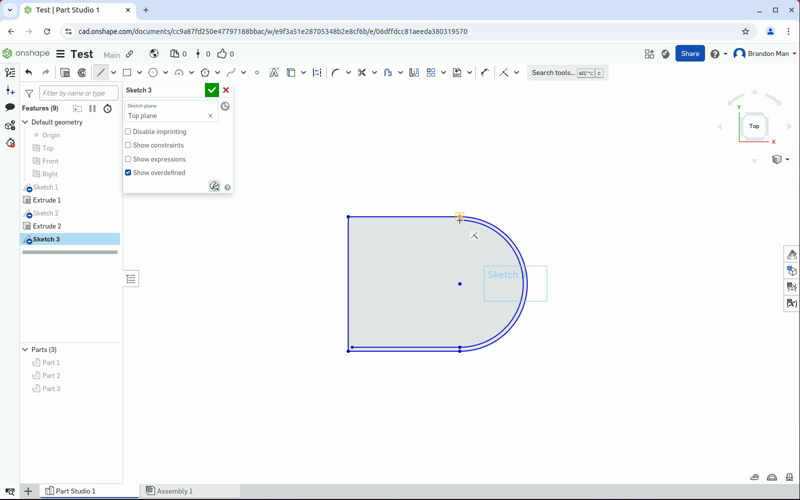
scroll(6)
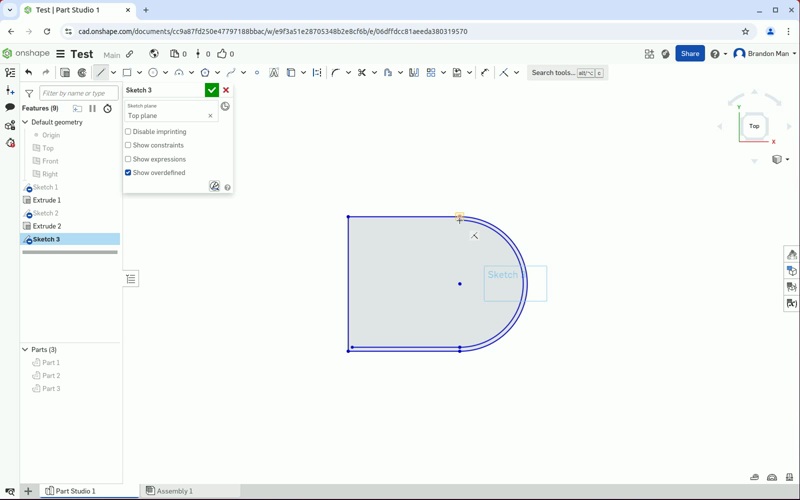
scroll(6)
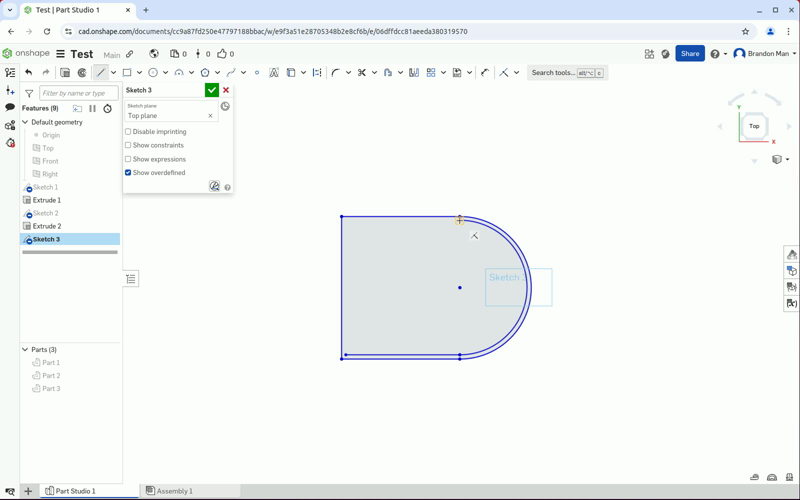
scroll(6)
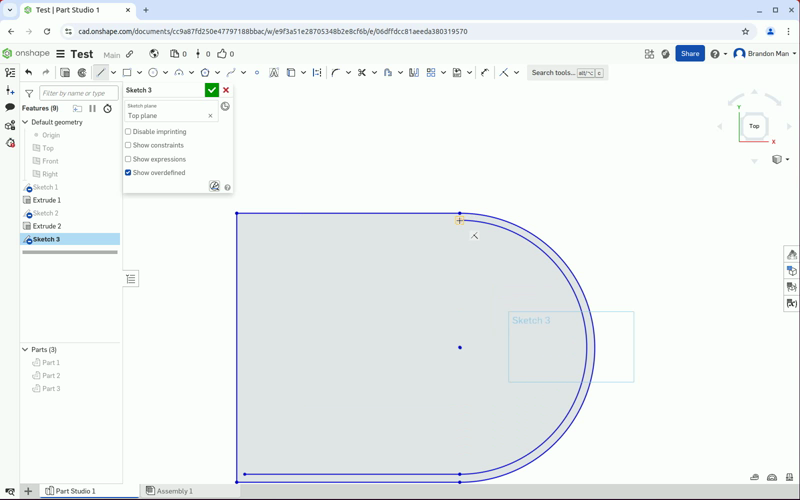
scroll(6)
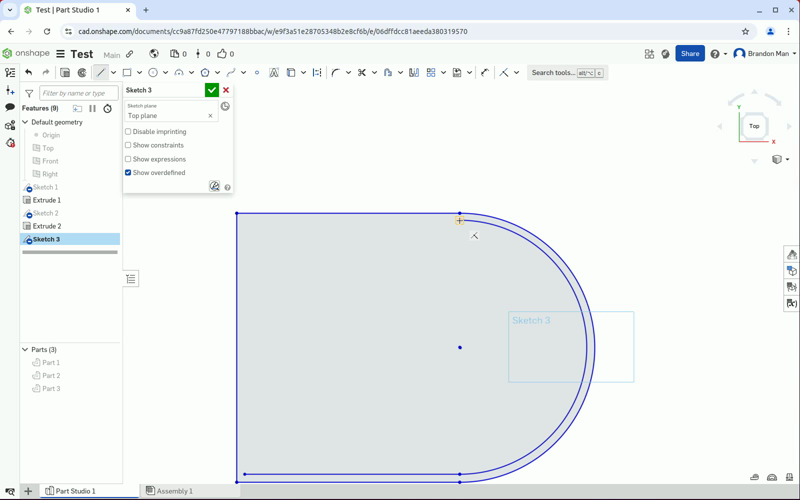
scroll(6)
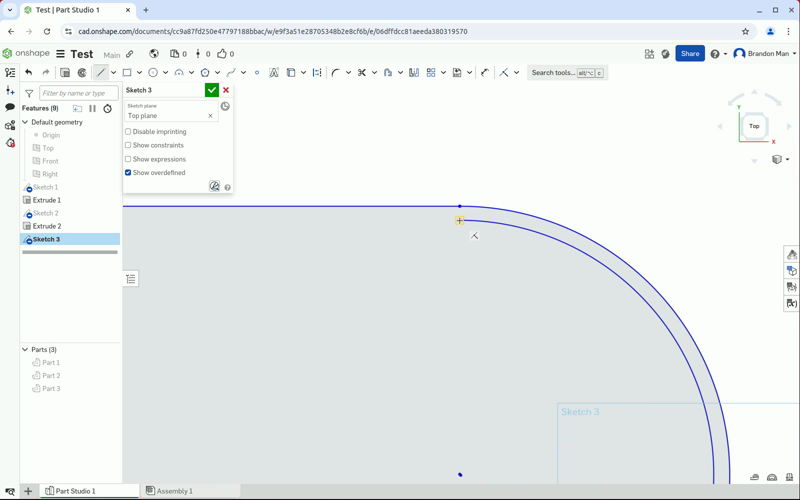
scroll(6)
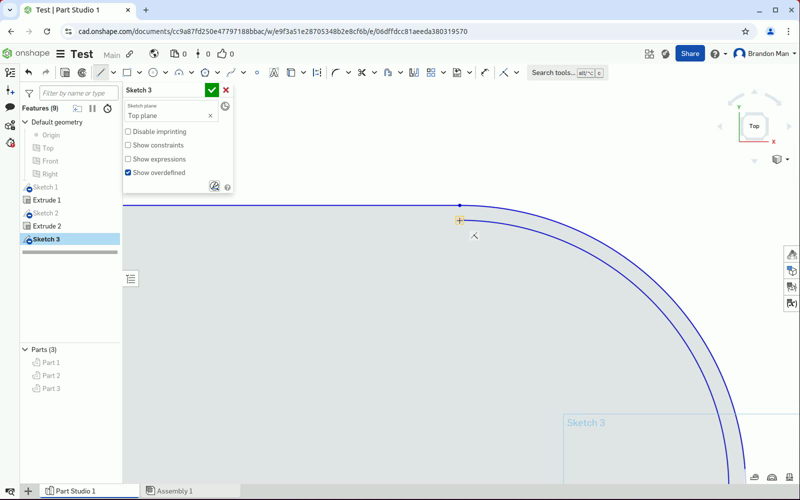
scroll(6)
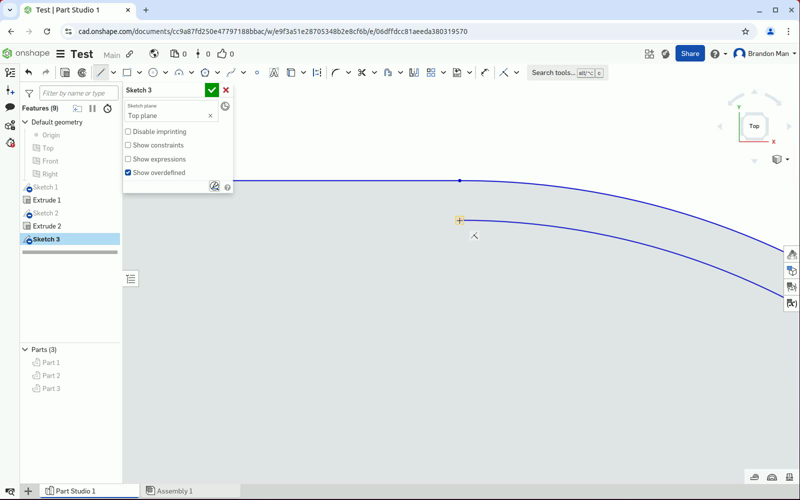
click(459, 220)
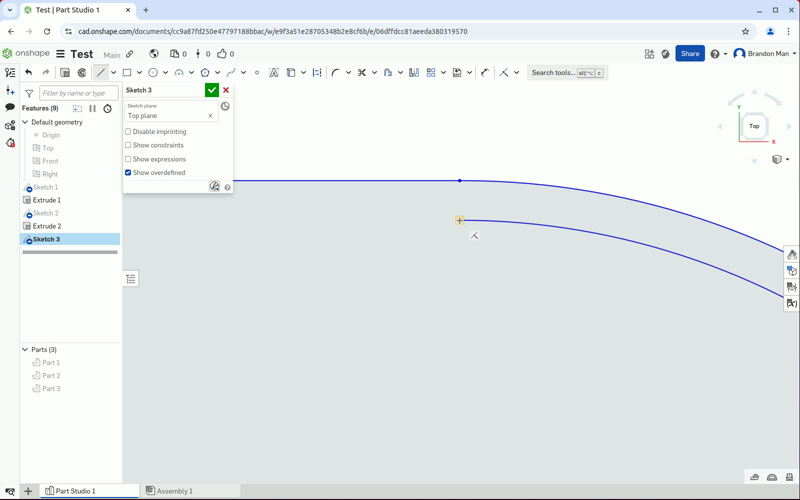
scroll(-6)
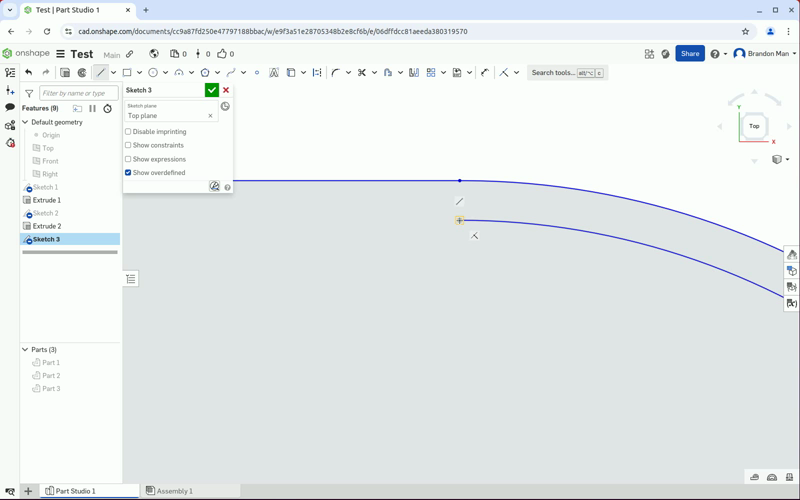
scroll(-6)
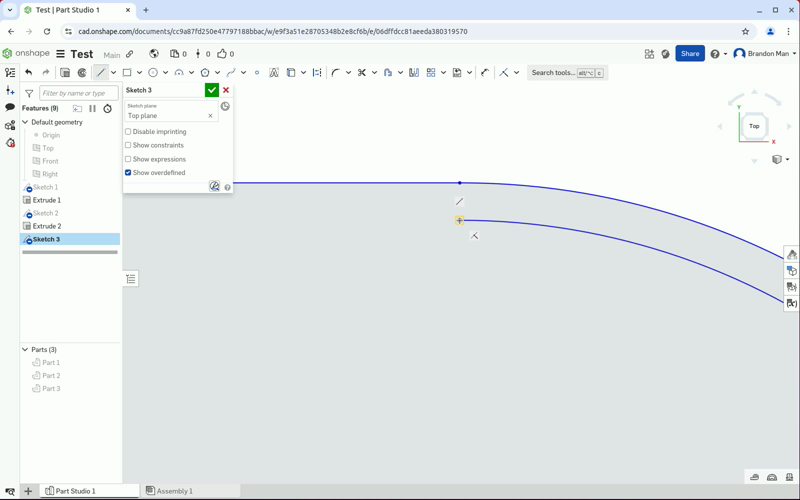
scroll(-6)
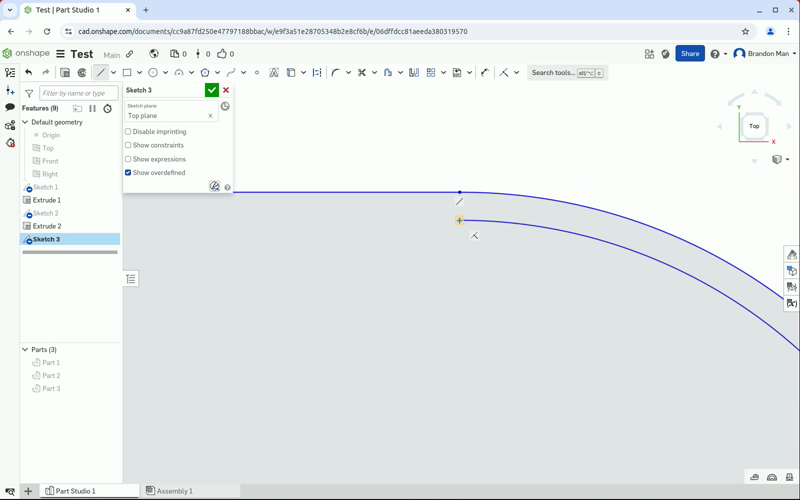
scroll(-6)
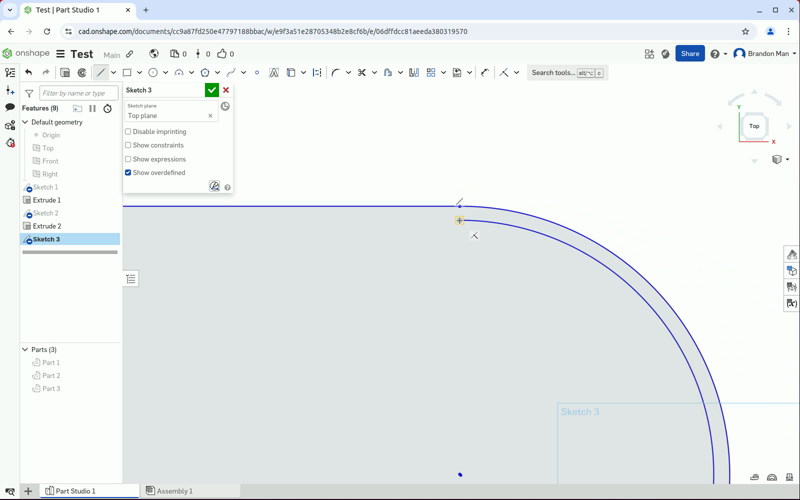
scroll(-6)
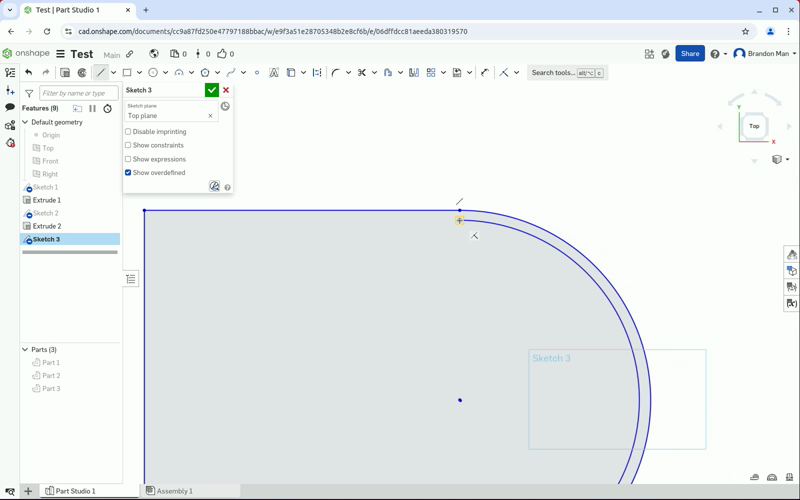
scroll(-6)
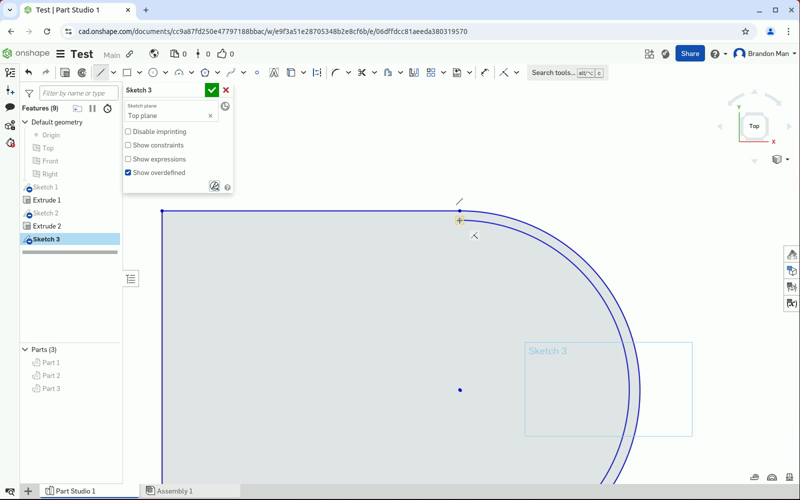
scroll(-6)
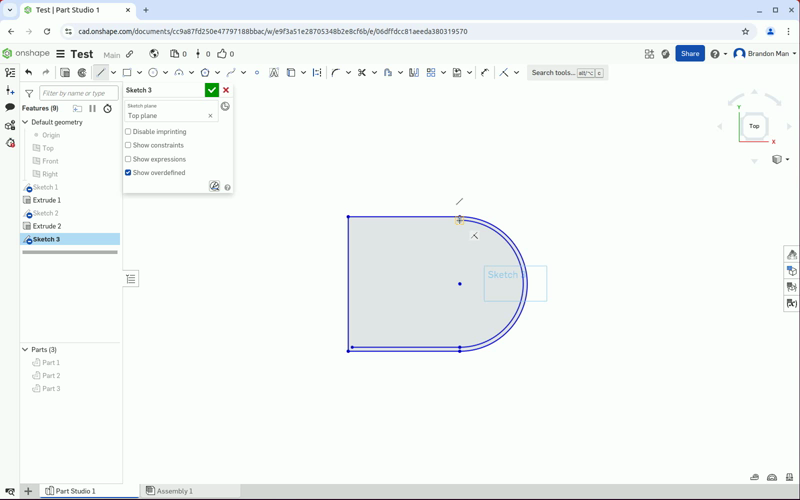
key_down(shift)
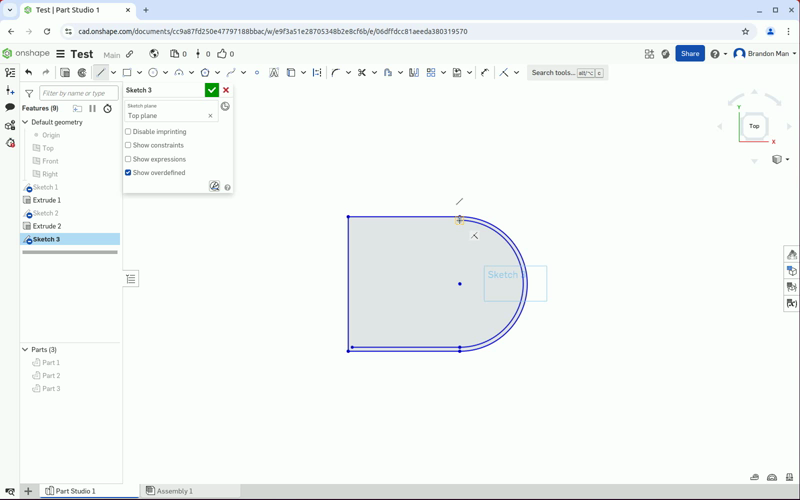
mouse_move(352, 220)
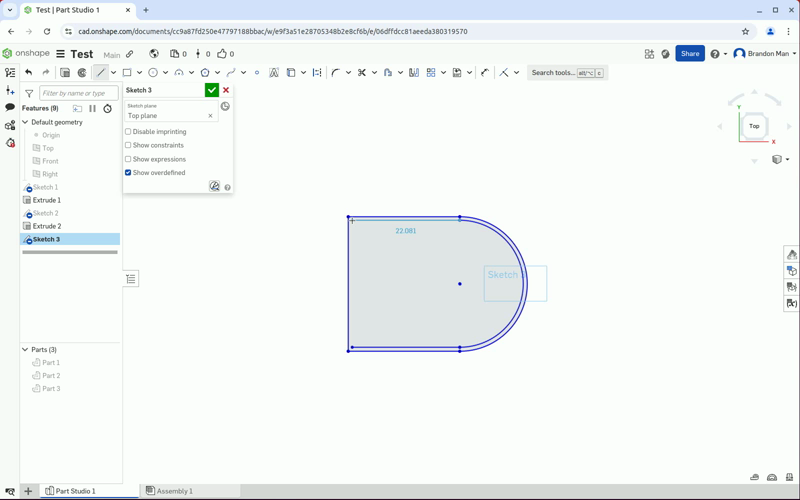
click(352, 220)
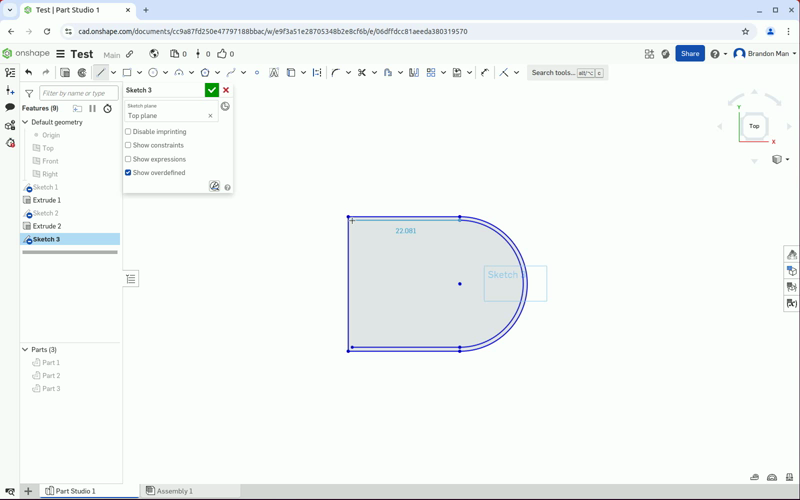
key_up(shift)
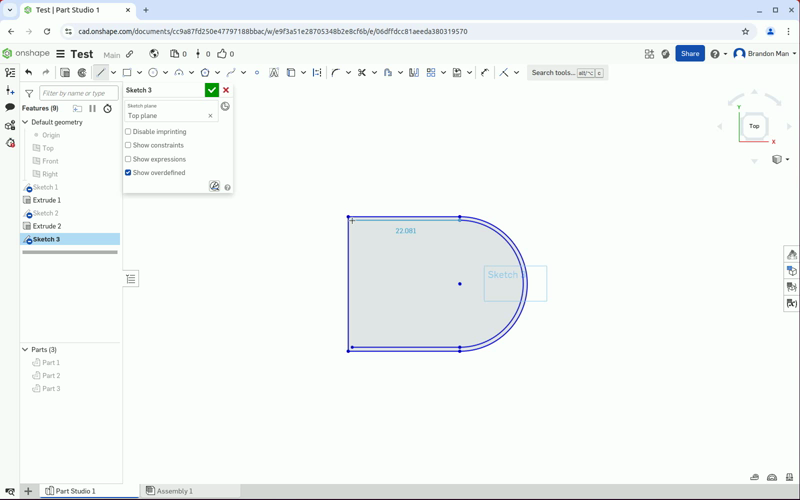
key_down(shift)
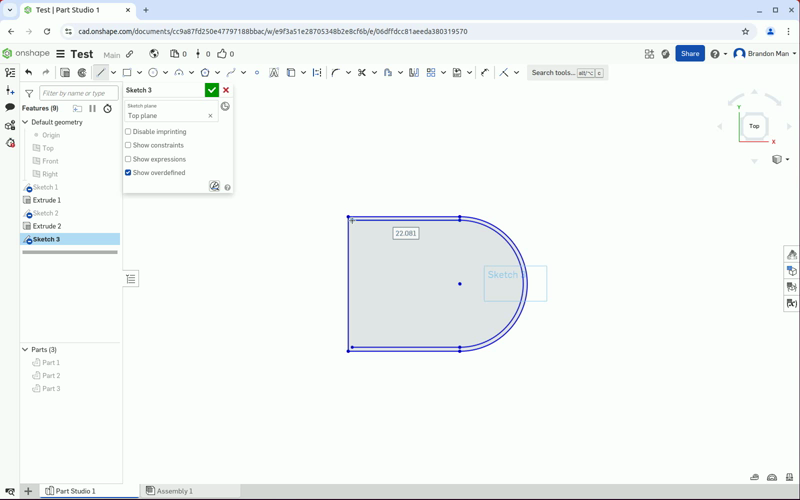
mouse_move(352, 347)
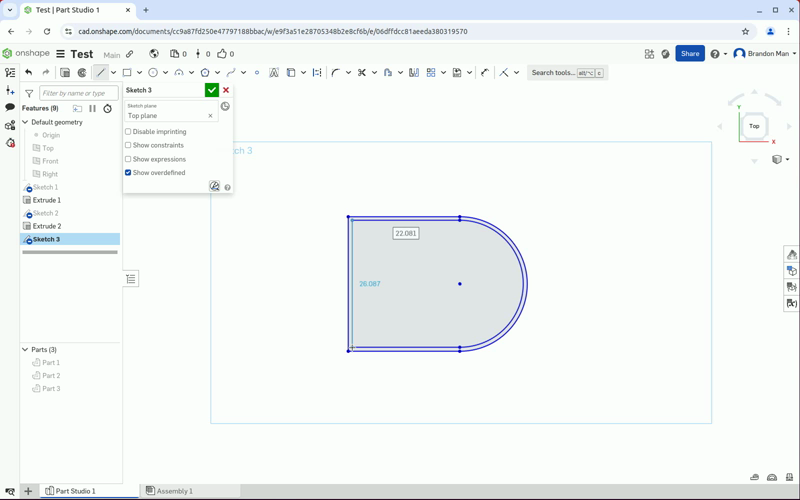
key_up(shift)
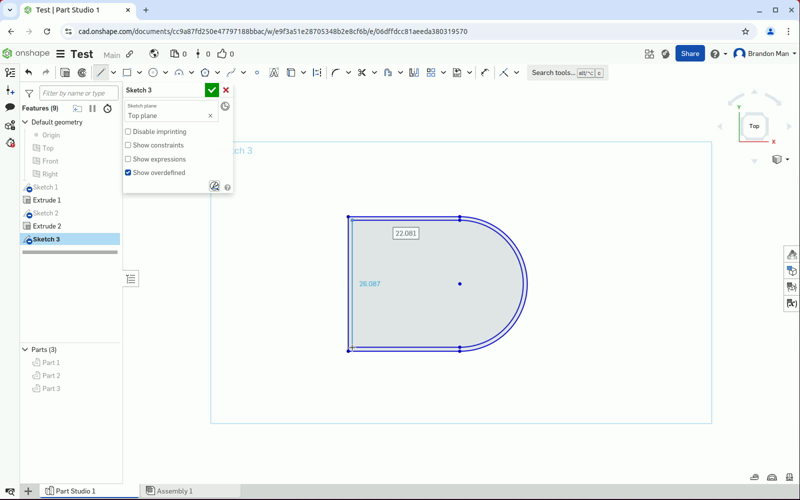
click(352, 347)
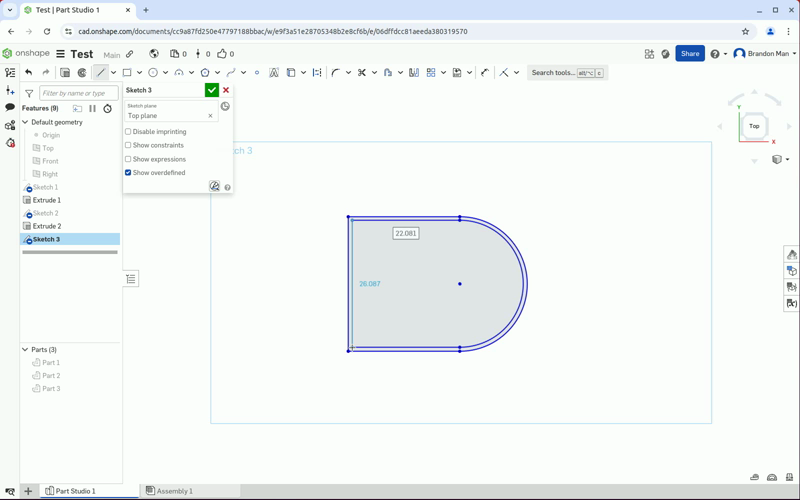
key(esc)
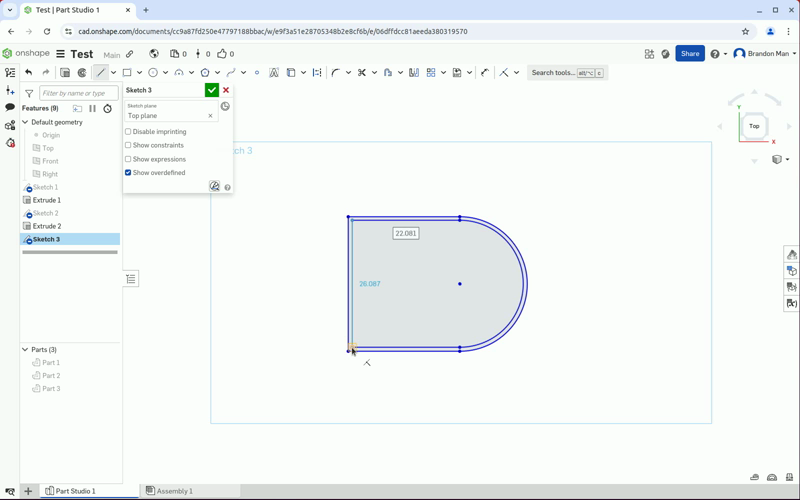
mouse_move(514, 319)
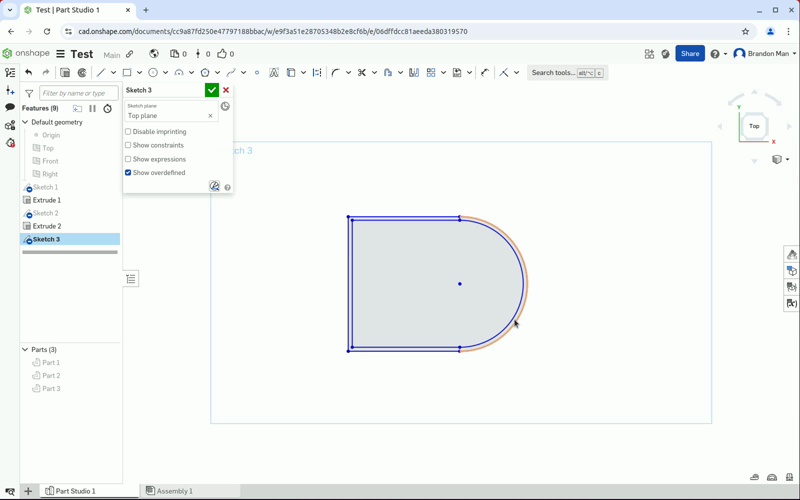
click(514, 319)
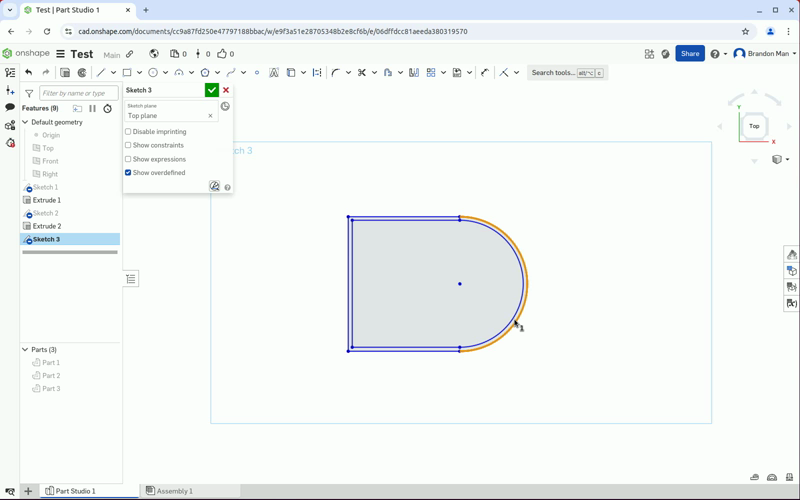
mouse_move(73, 352)
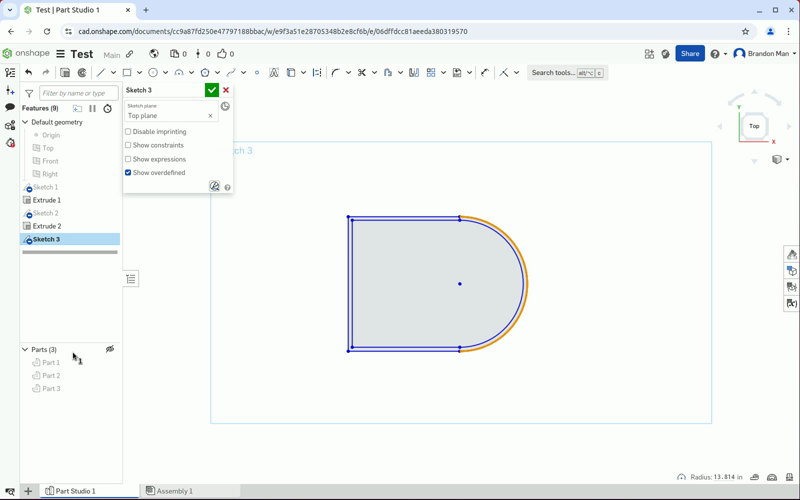
key(shift+y)
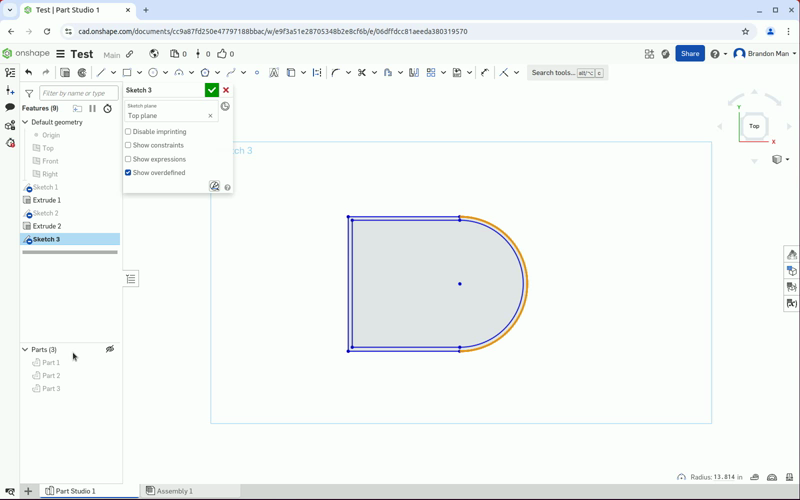
key(shift+e)
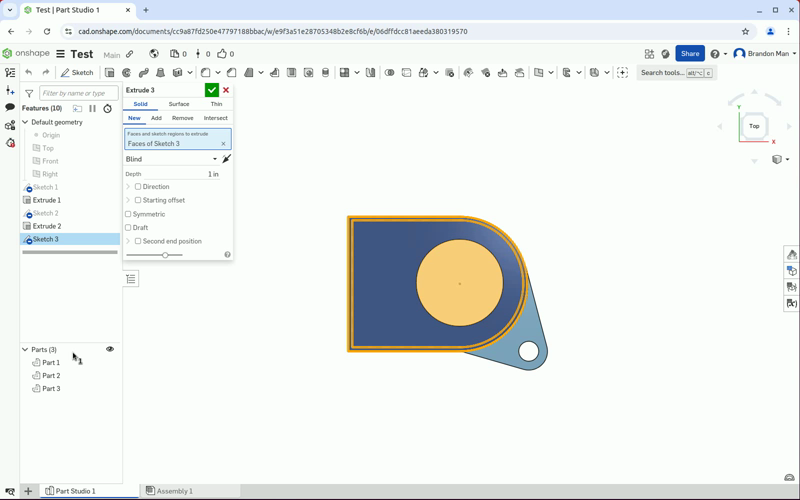
mouse_move(143, 106)
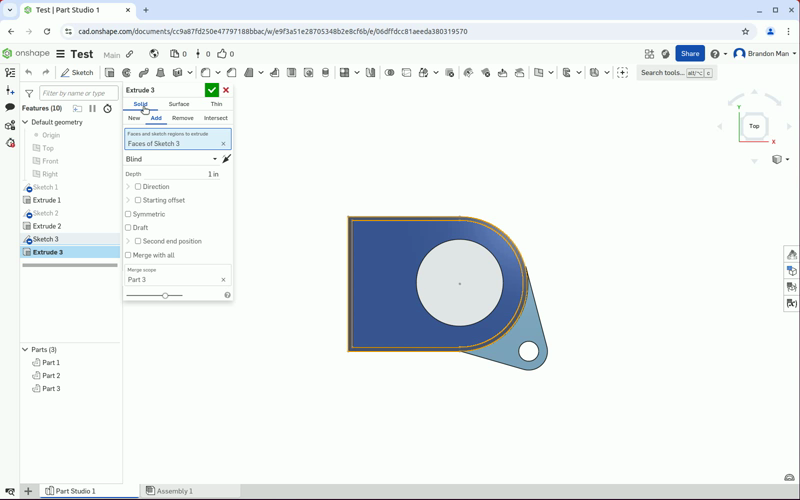
click(143, 106)
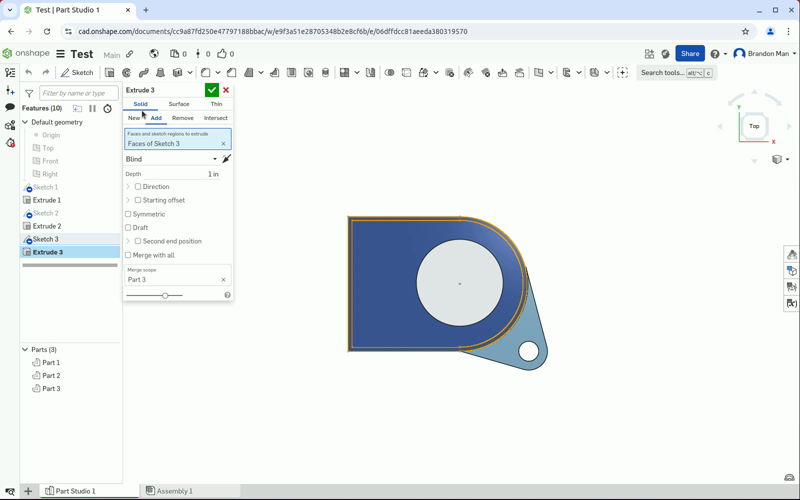
mouse_move(137, 120)
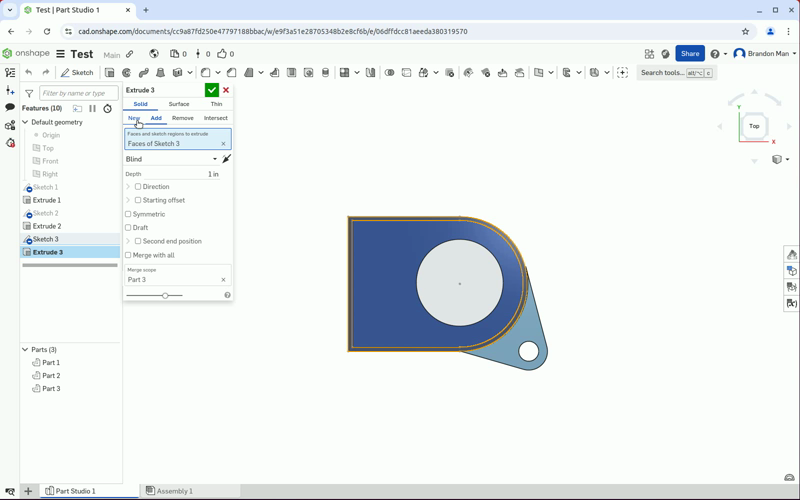
click(137, 120)
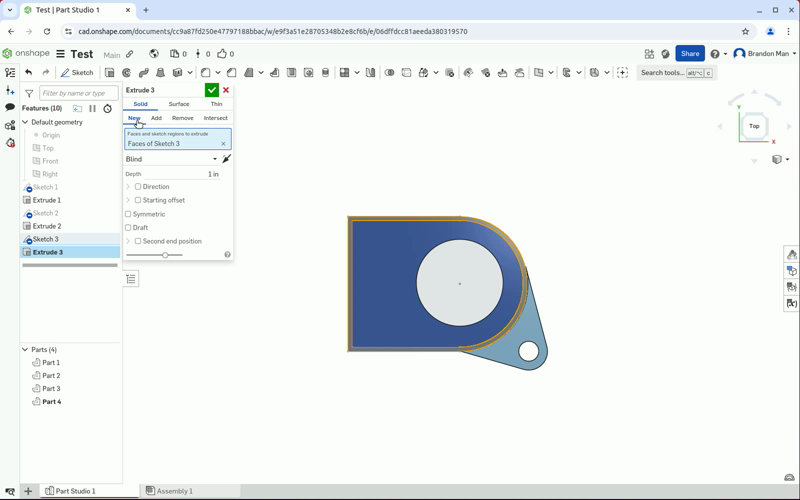
key(tab, 4)
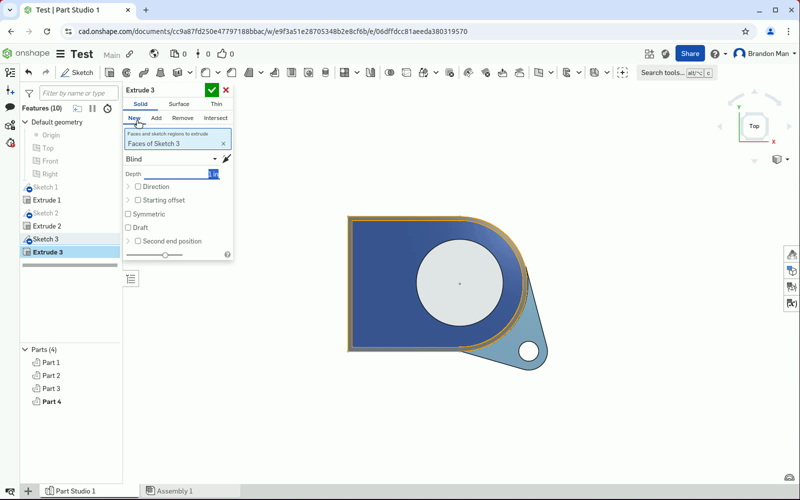
text(12.998)
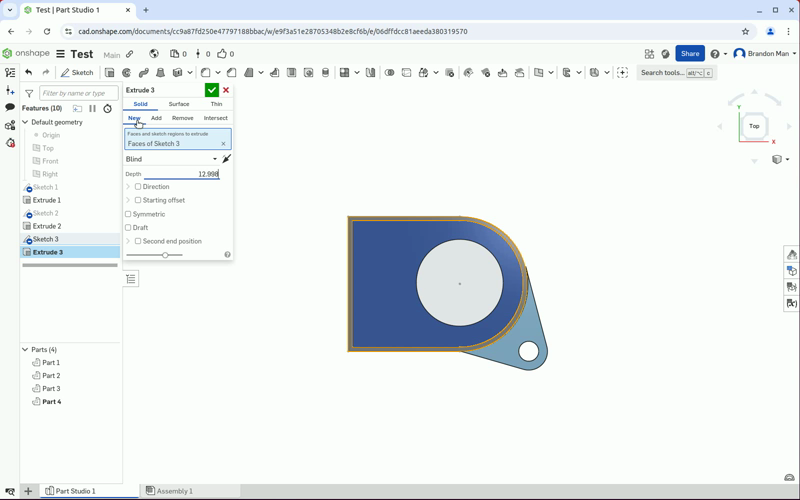
key(tab, 3)
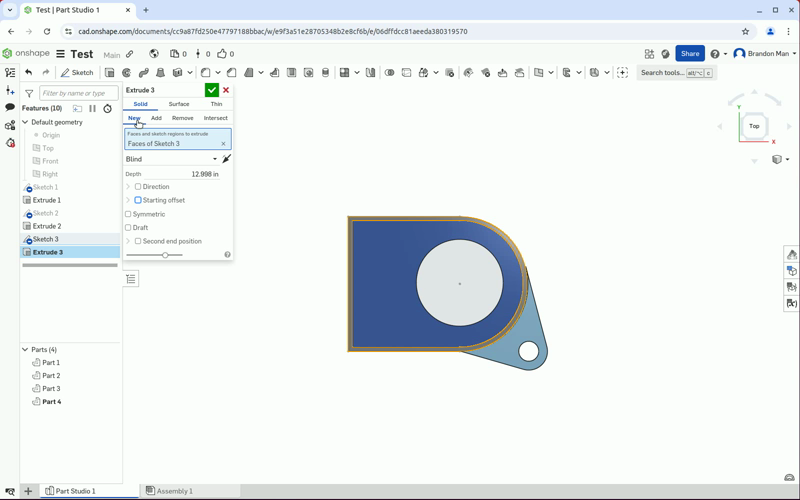
key(tab, 2)
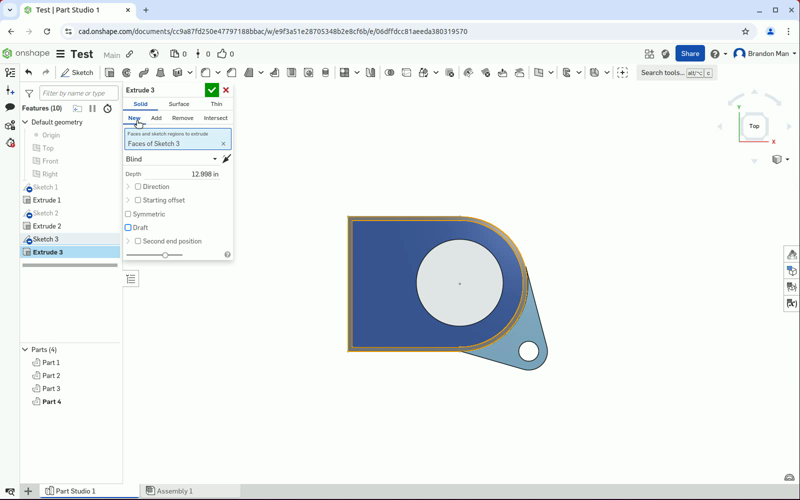
key(space)
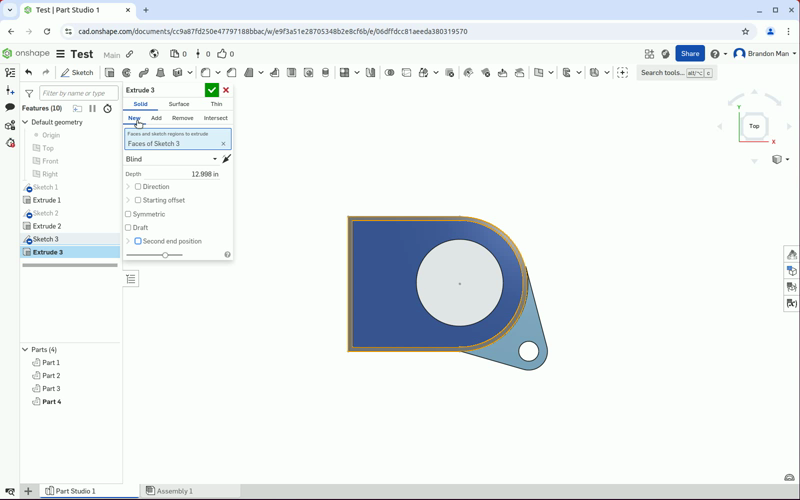
key(tab, 3)
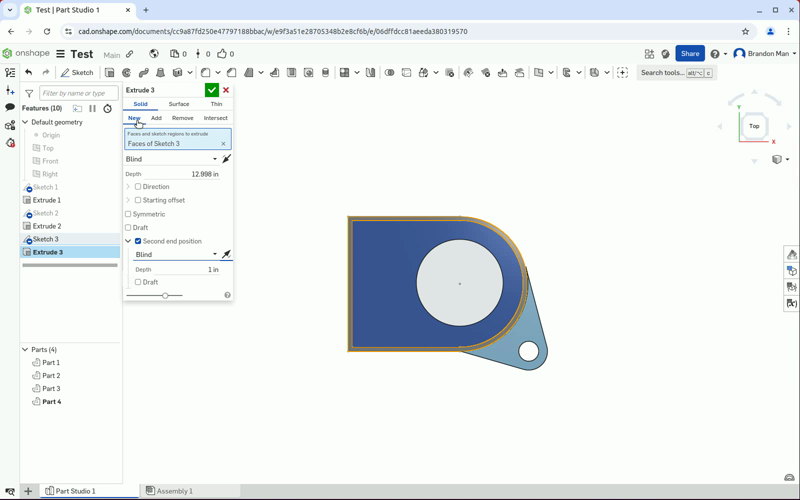
text(0.963)
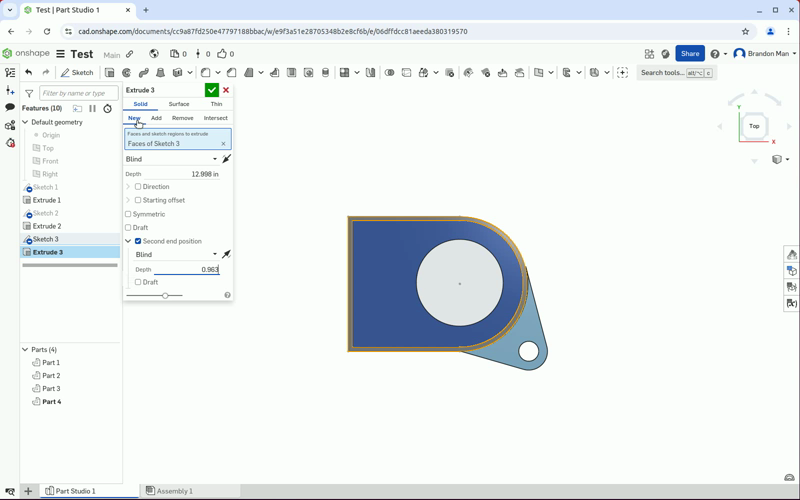
key(enter)
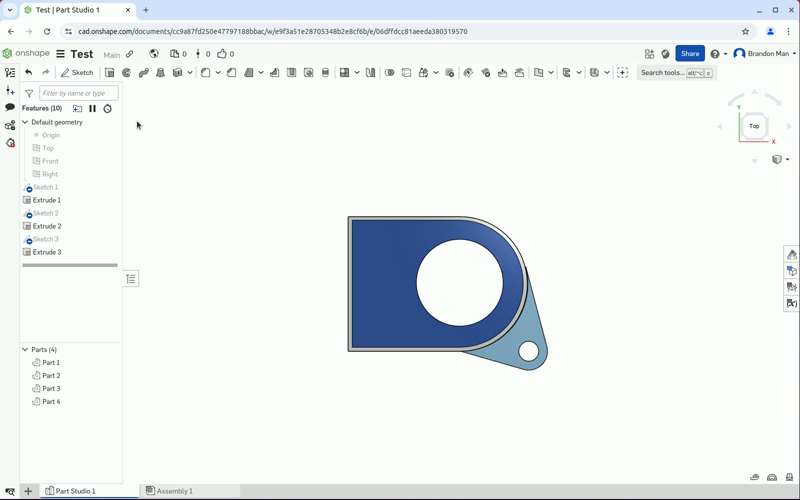
key(shift+h)
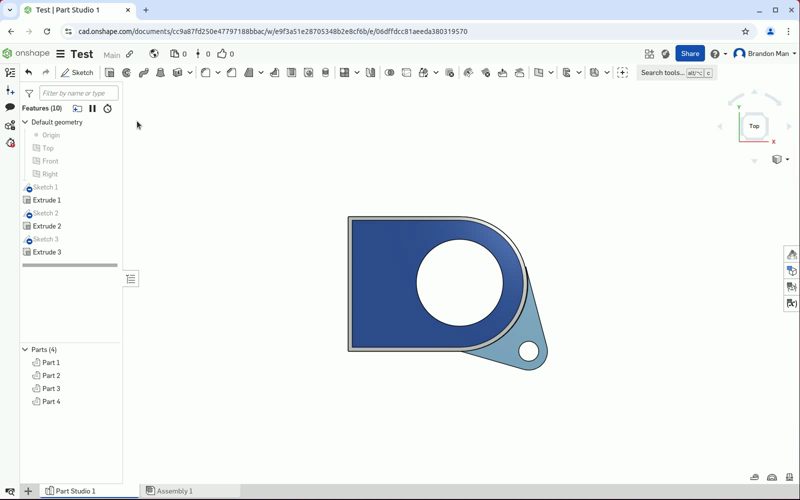
key(shift+h)
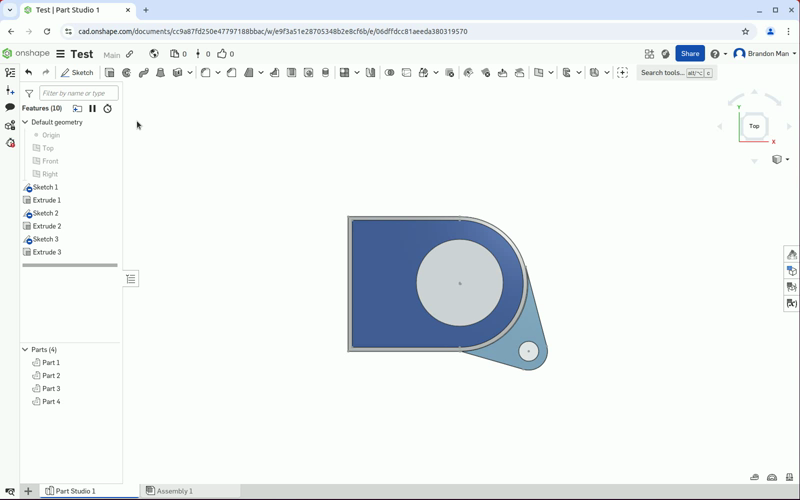
key(shift+7)
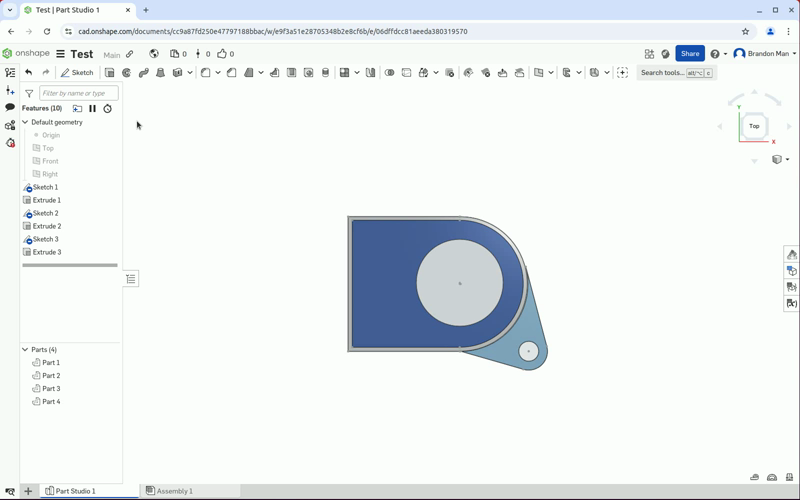
key(up, 3)
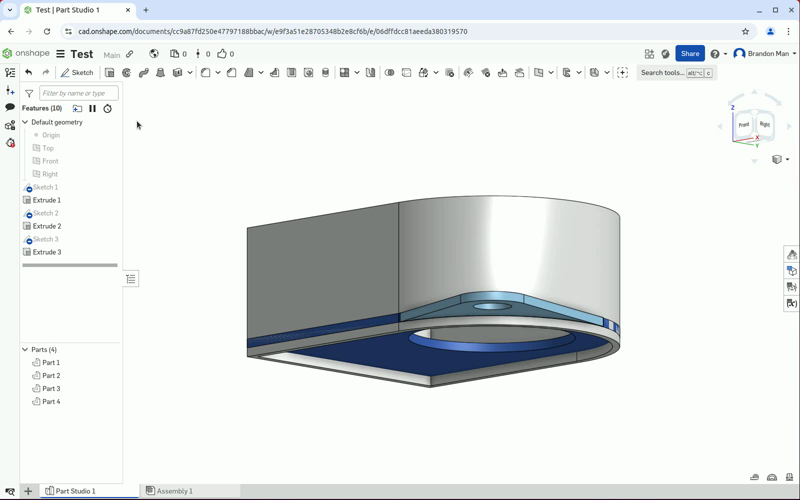
key(left, 3)
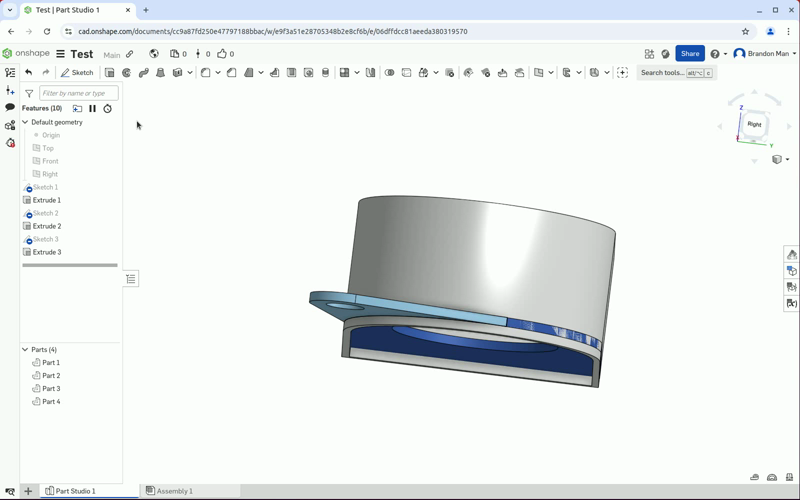
key(right, 3)
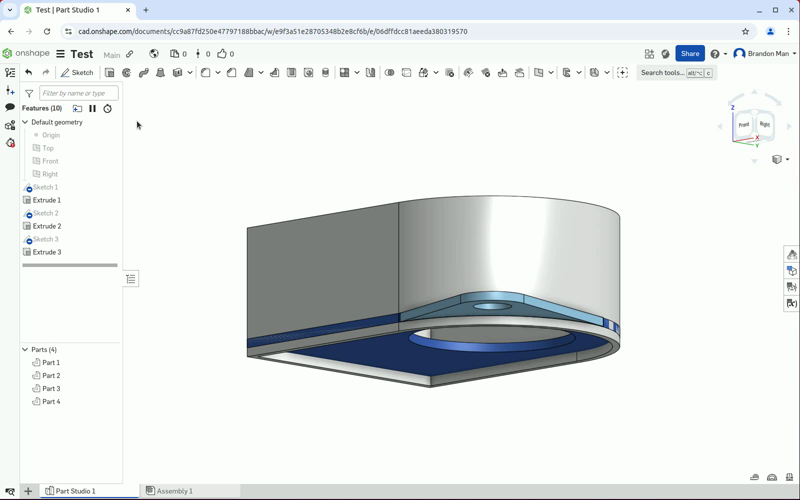
key(down, 3)
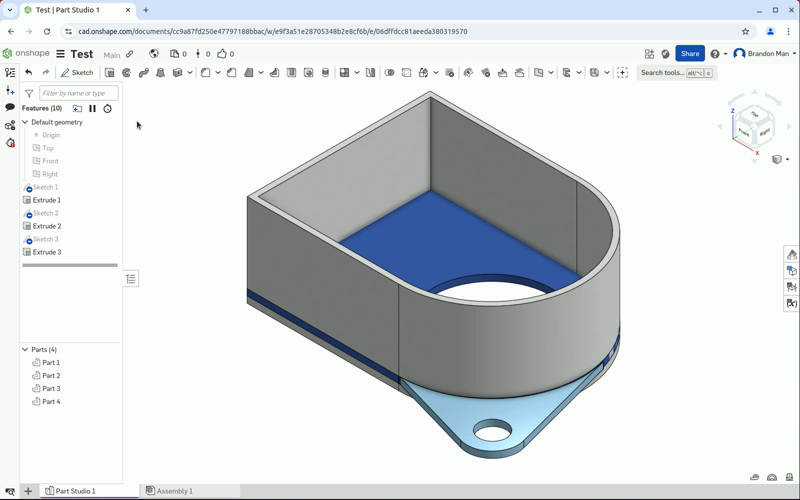
mouse_move(73, 189)
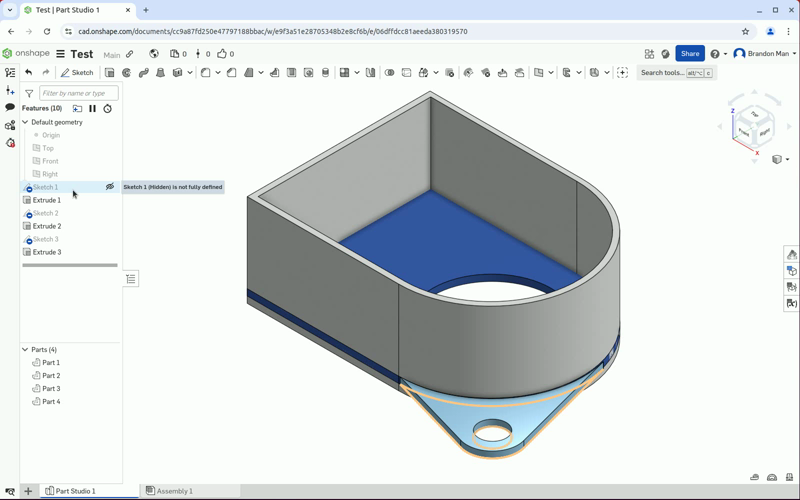
click(73, 189)